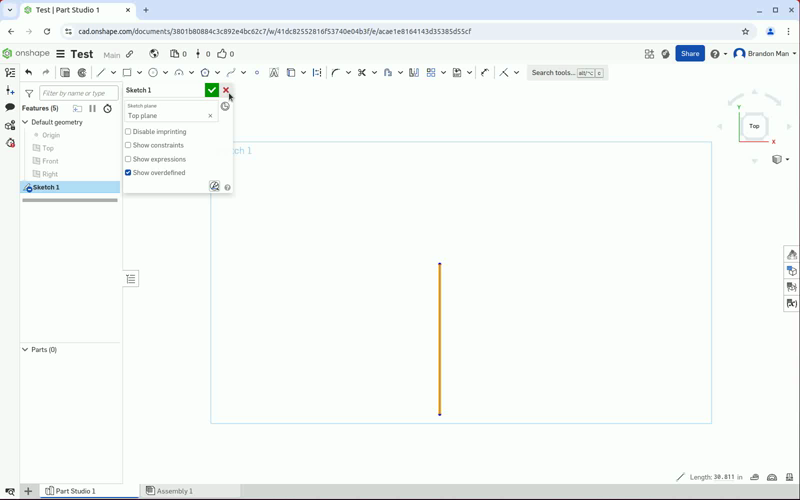
key(shift+h)
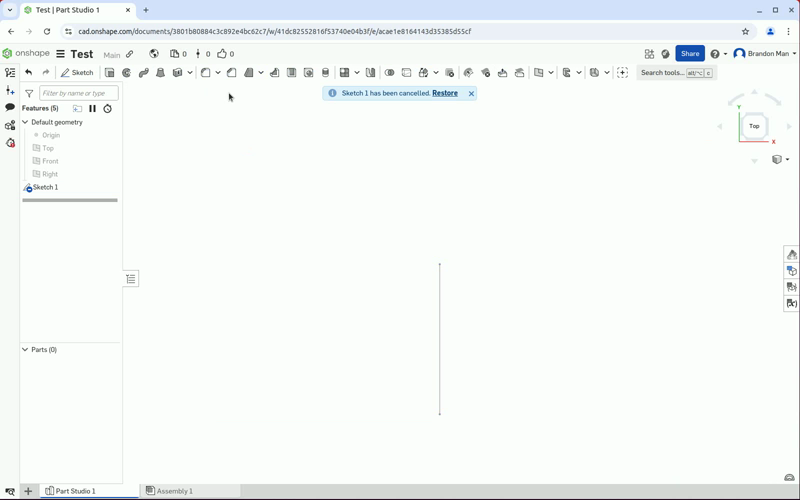
key(shift+s)
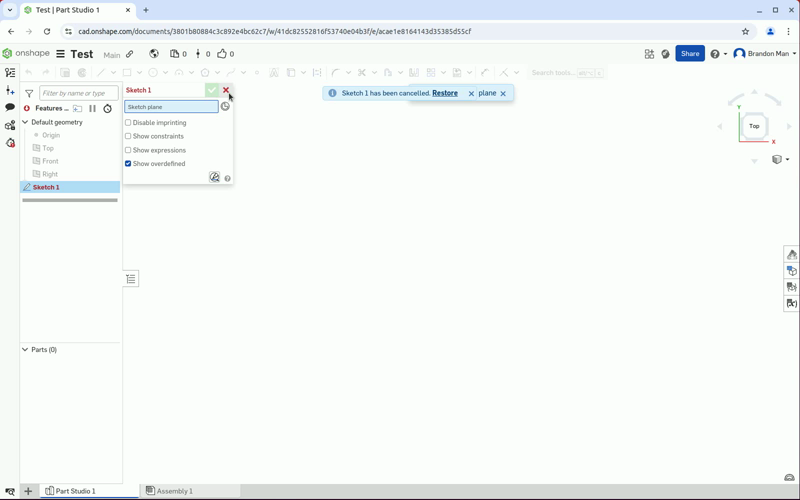
mouse_move(73, 150)
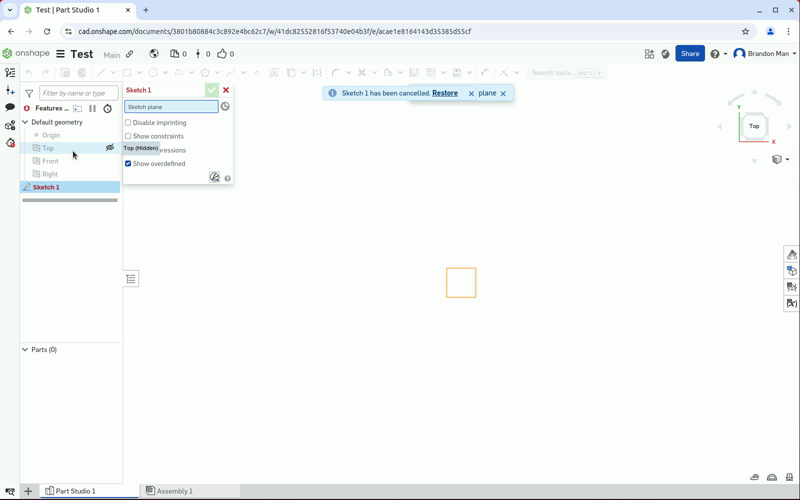
click(73, 150)
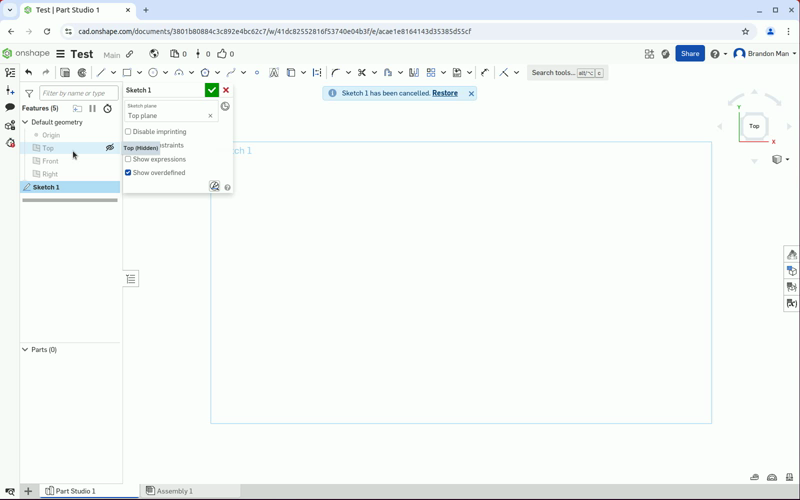
mouse_move(73, 352)
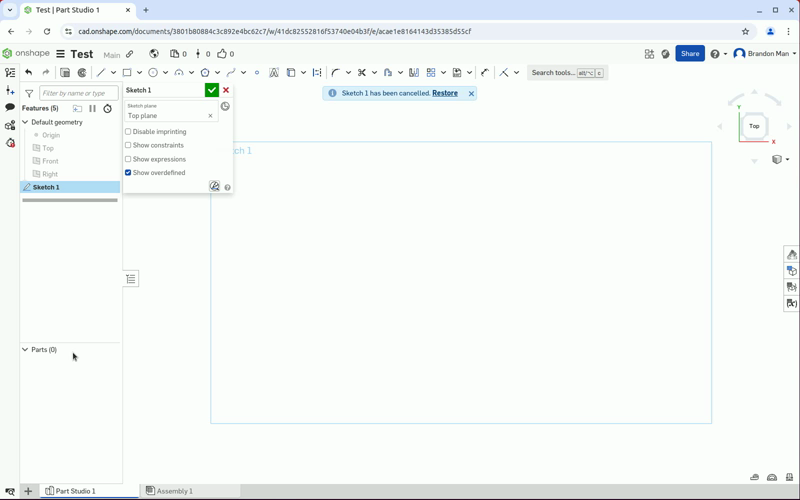
key(y)
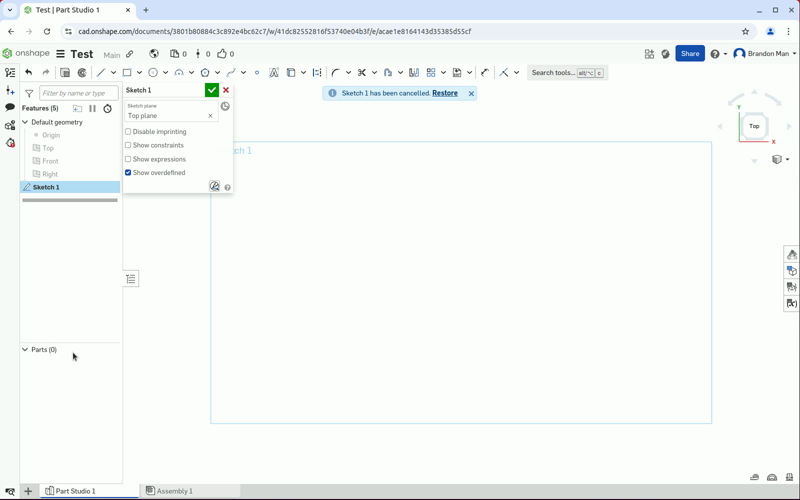
key(l)
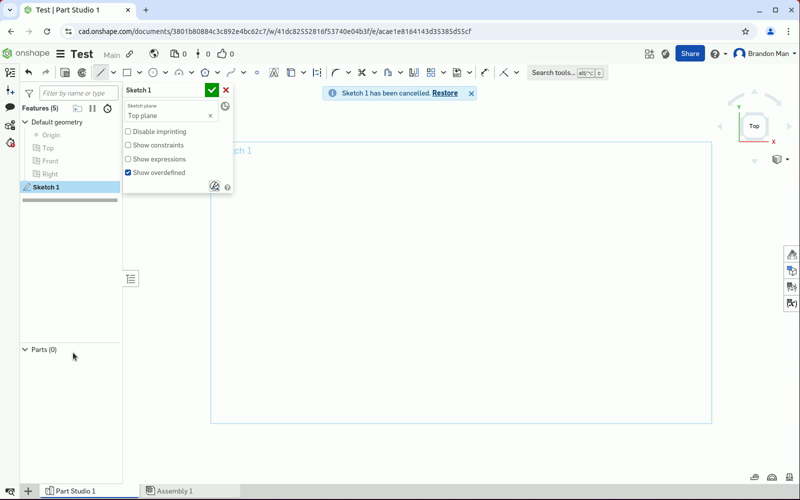
key_down(shift)
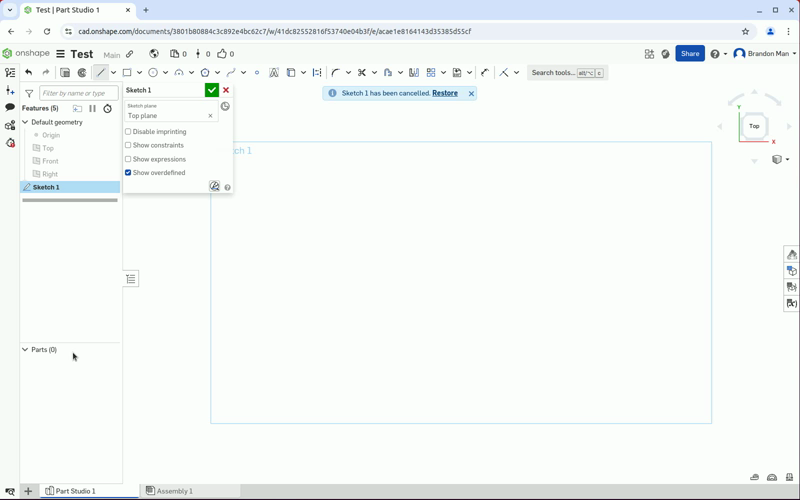
mouse_move(545, 333)
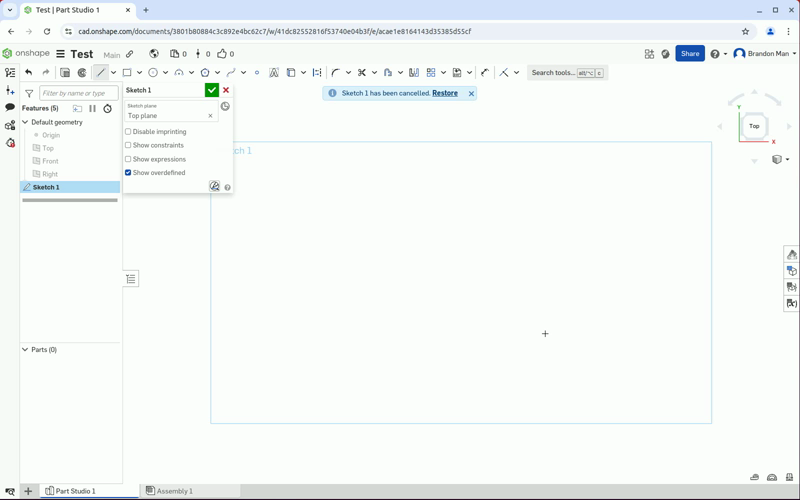
click(545, 333)
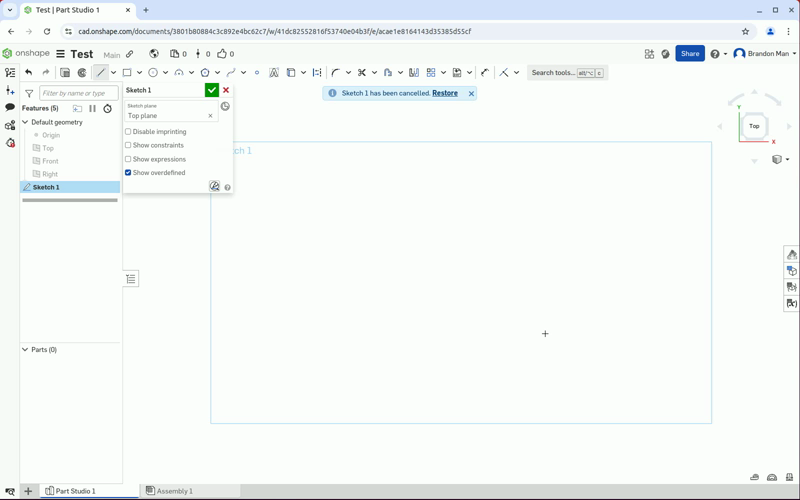
key_up(shift)
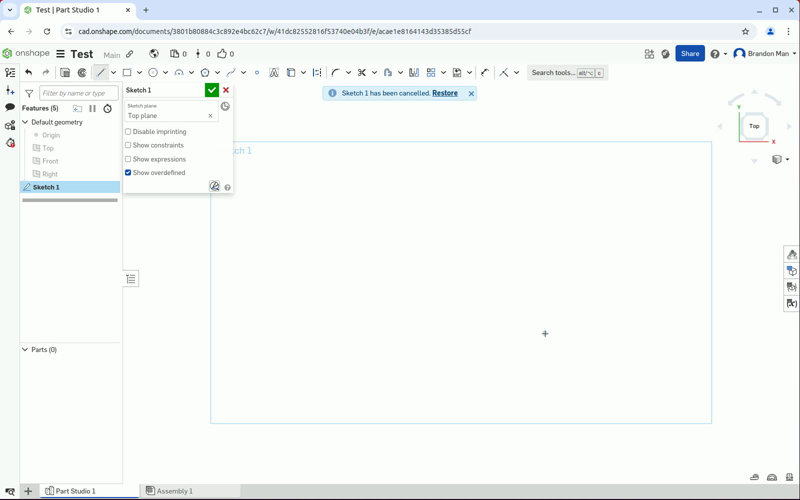
key_down(shift)
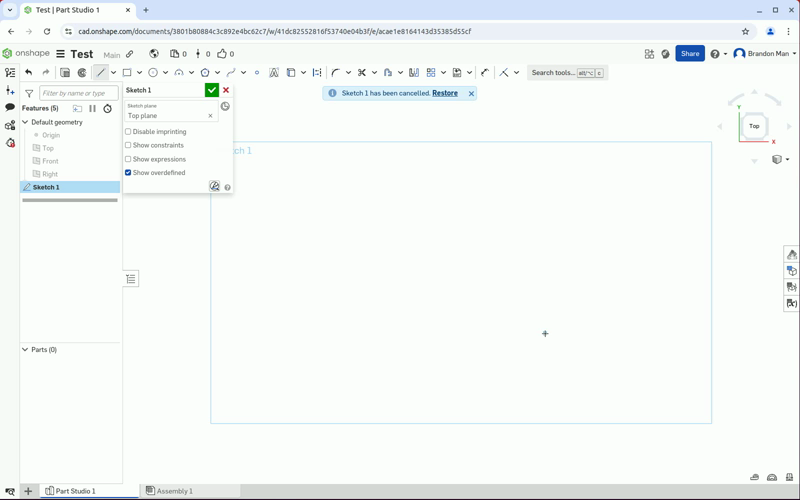
mouse_move(545, 231)
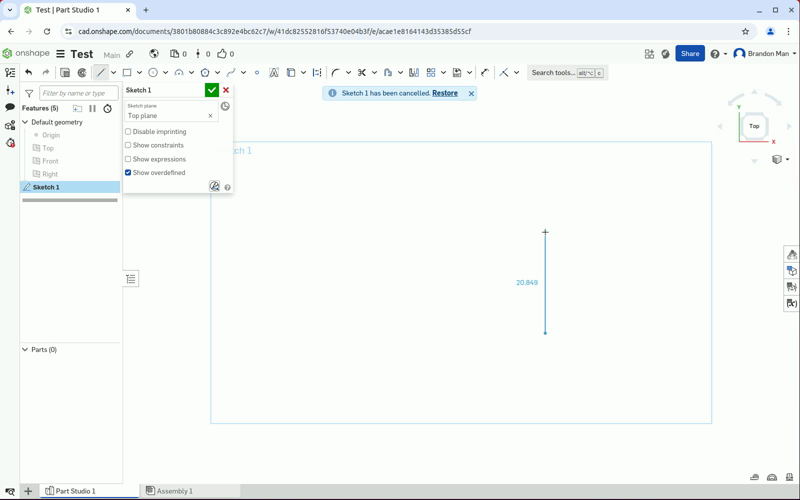
click(545, 231)
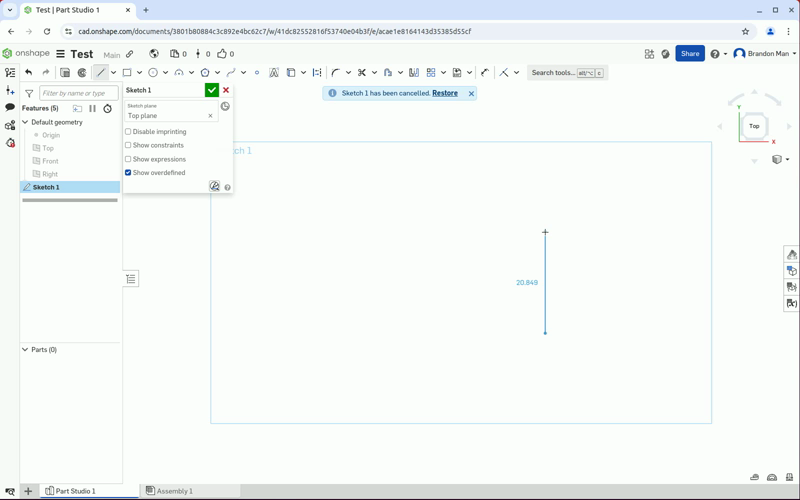
key_up(shift)
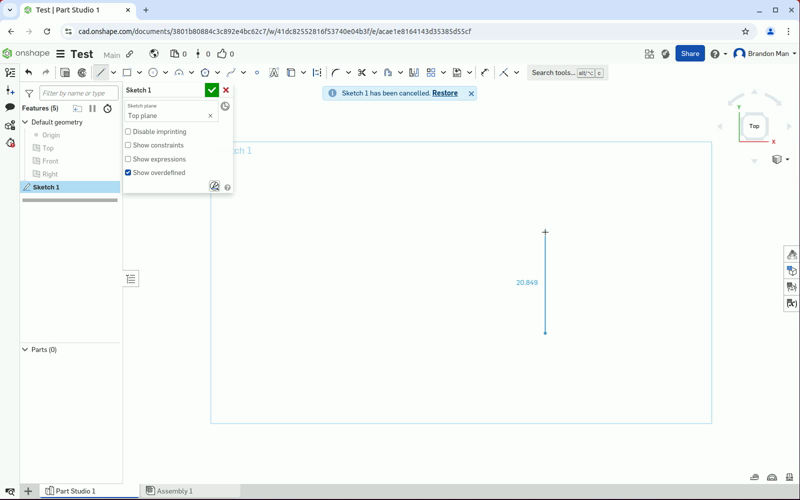
key(esc)
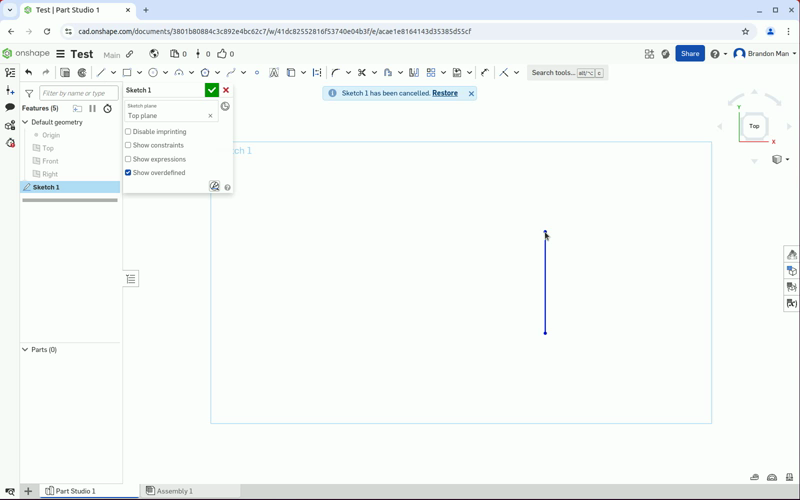
key(a)
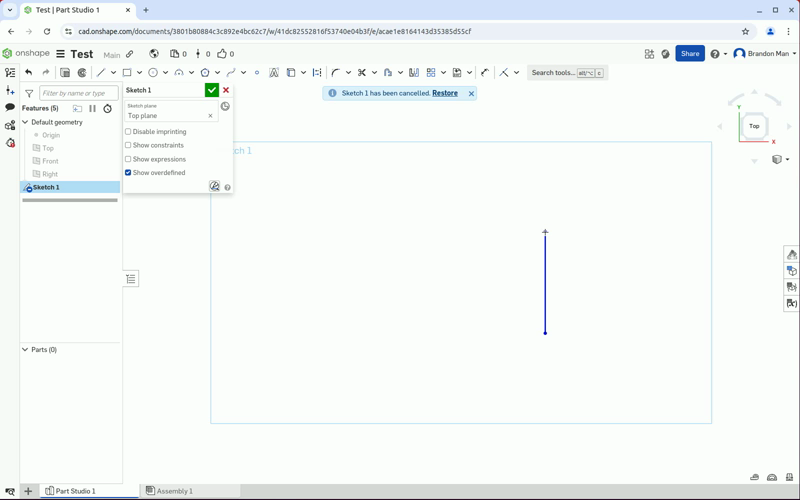
mouse_move(545, 231)
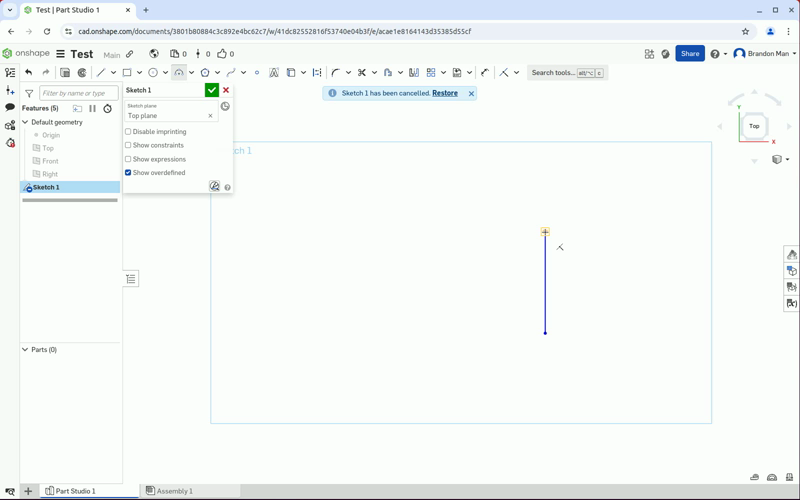
click(545, 231)
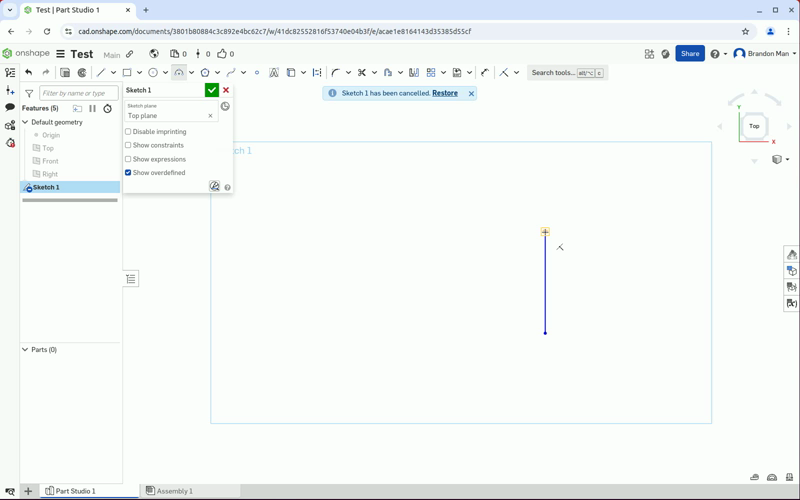
mouse_move(545, 333)
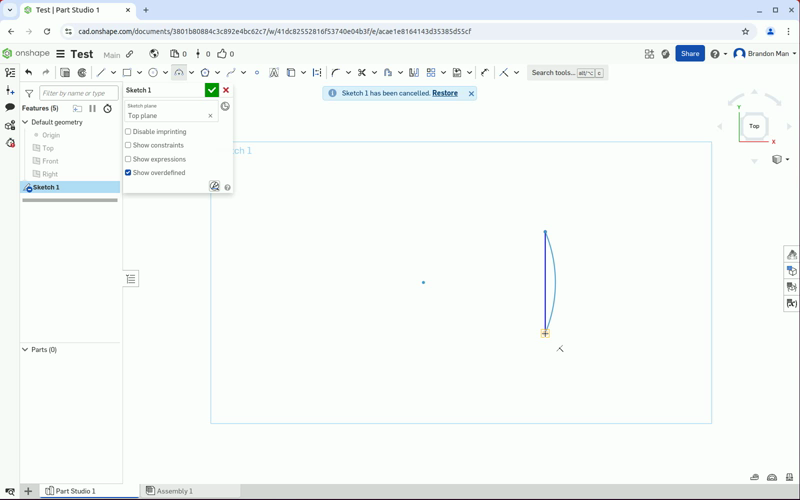
click(545, 333)
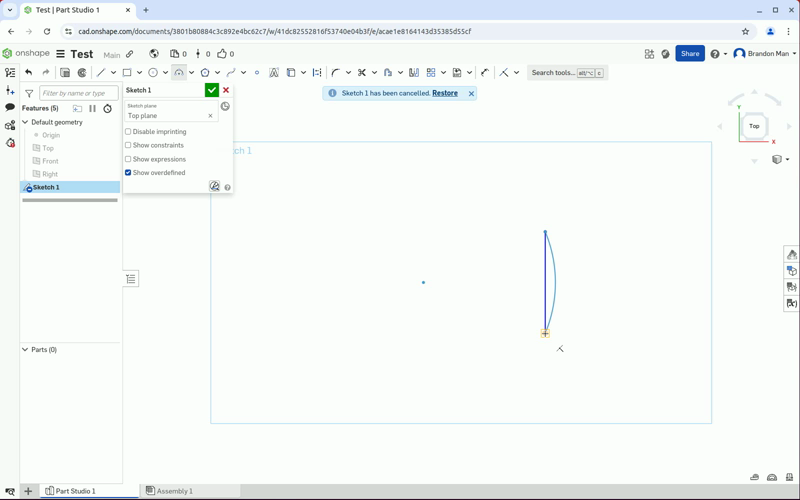
key_down(shift)
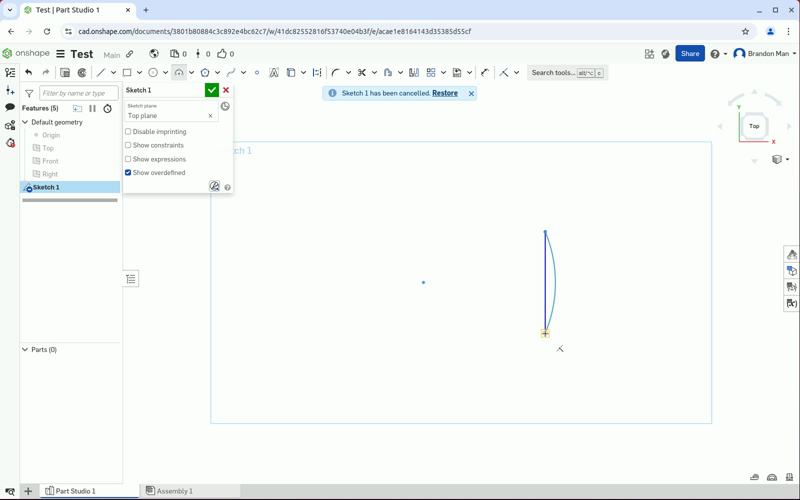
mouse_move(361, 282)
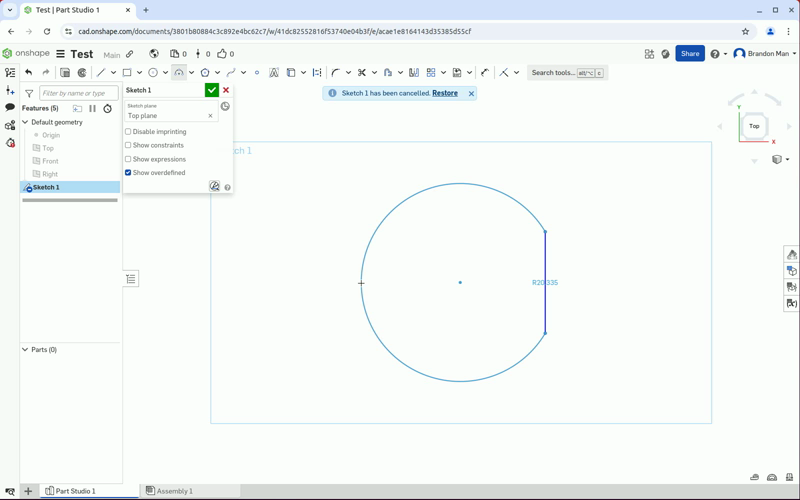
click(361, 282)
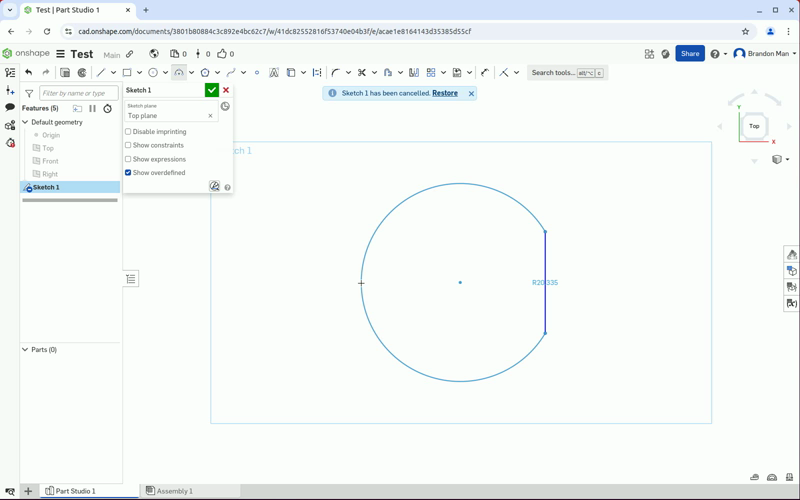
key_up(shift)
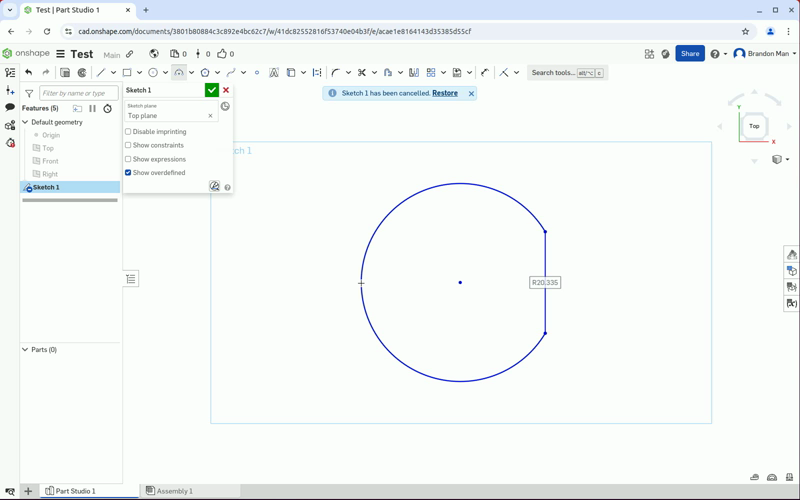
key(esc)
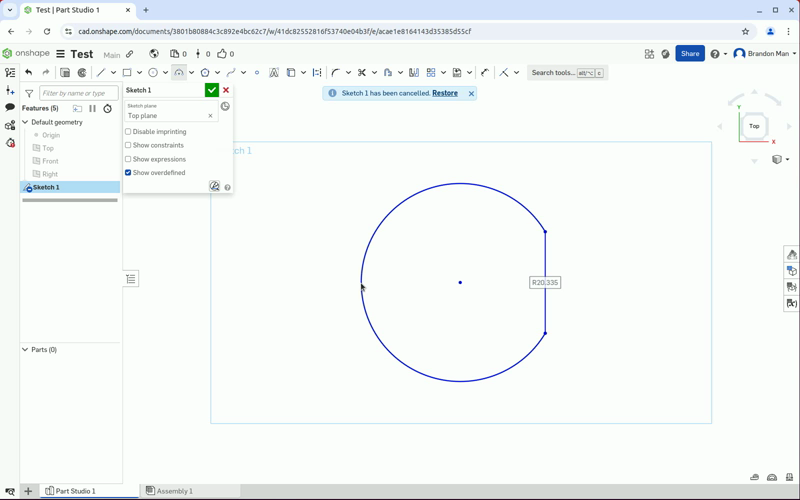
key(c)
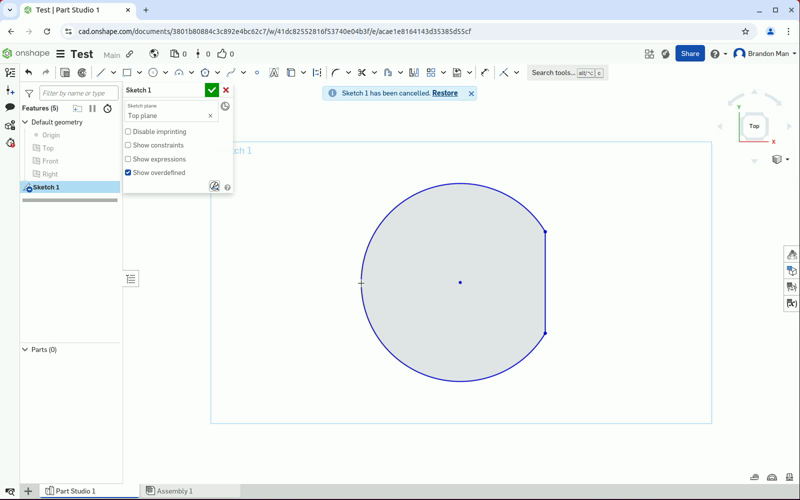
key_down(shift)
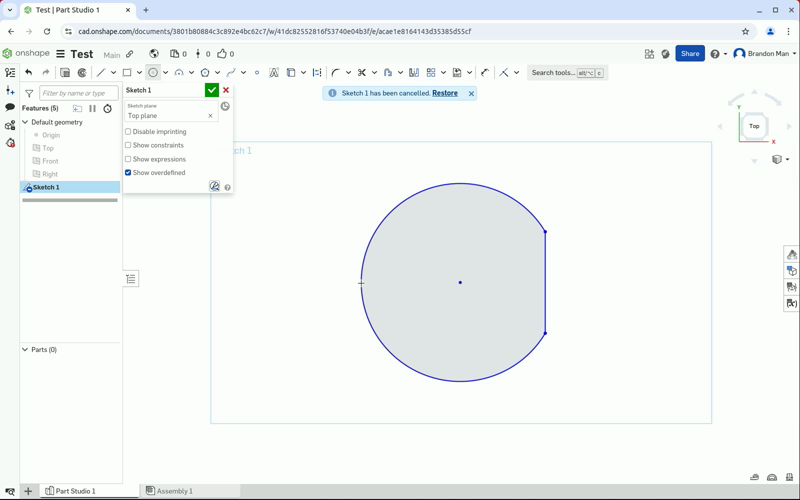
mouse_move(460, 283)
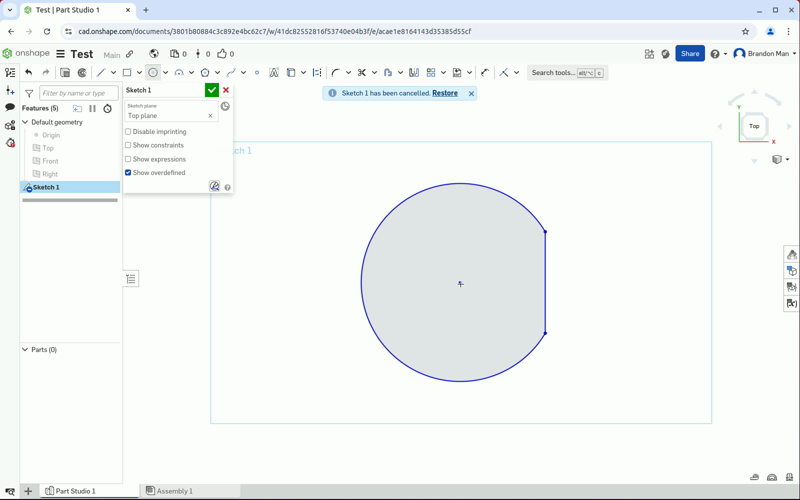
scroll(6)
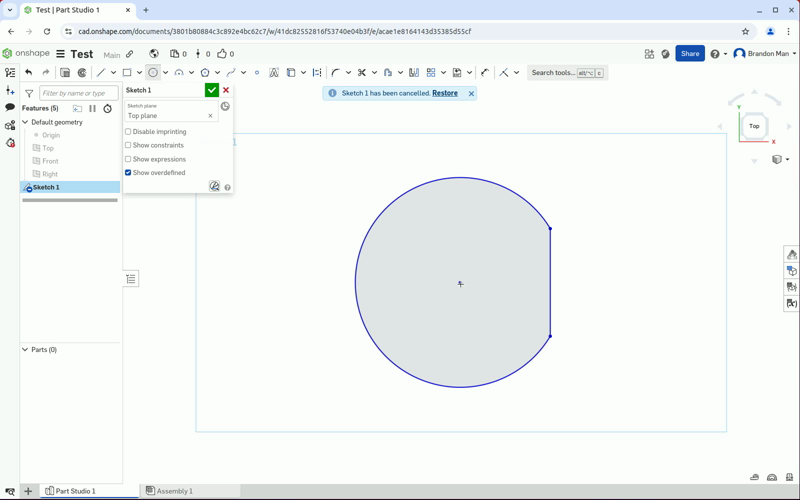
scroll(6)
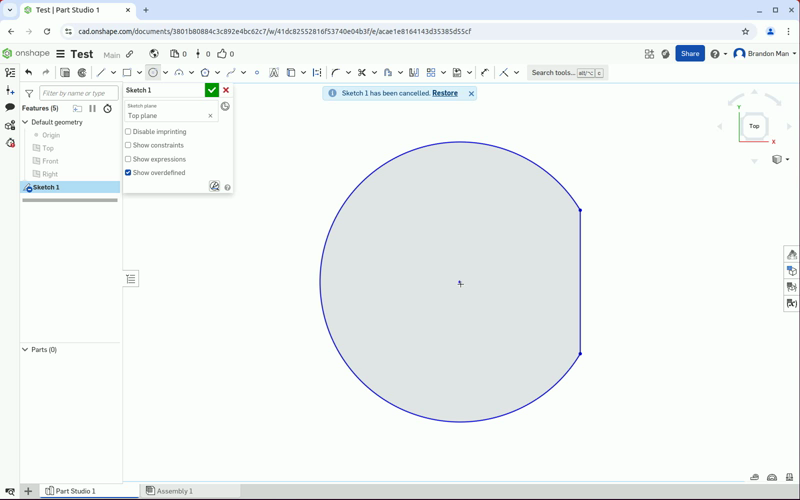
scroll(6)
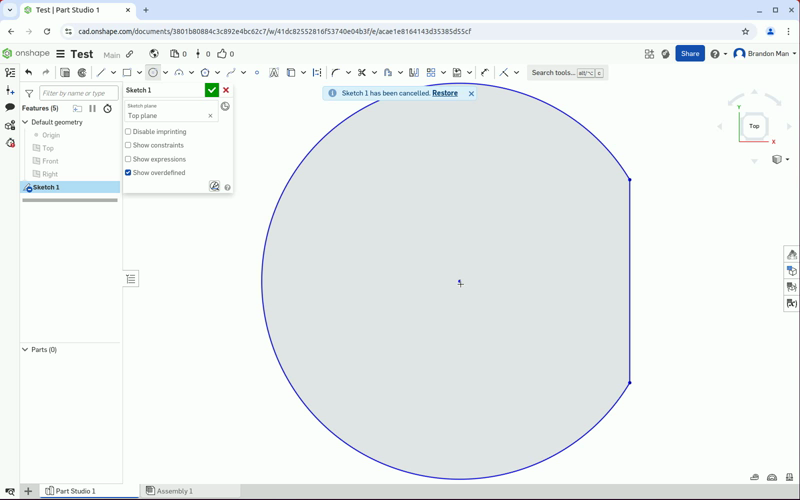
scroll(6)
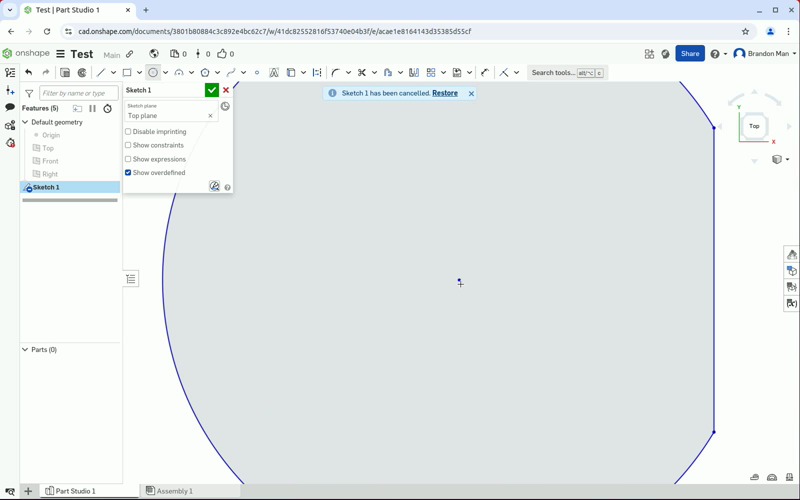
scroll(6)
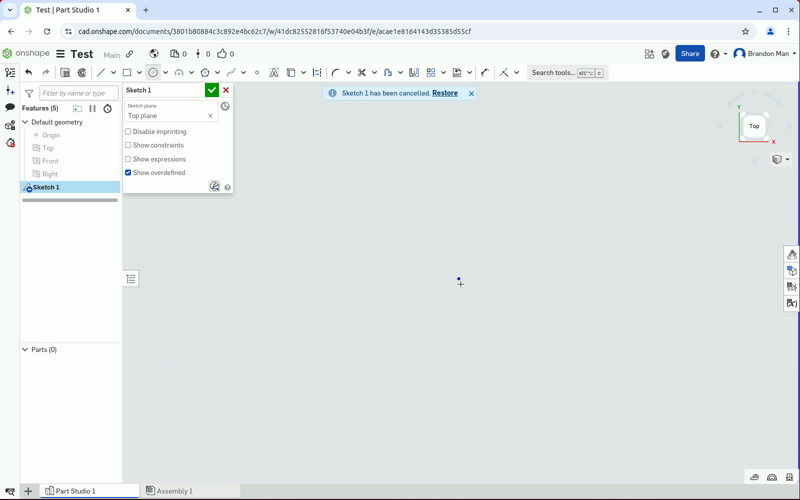
scroll(6)
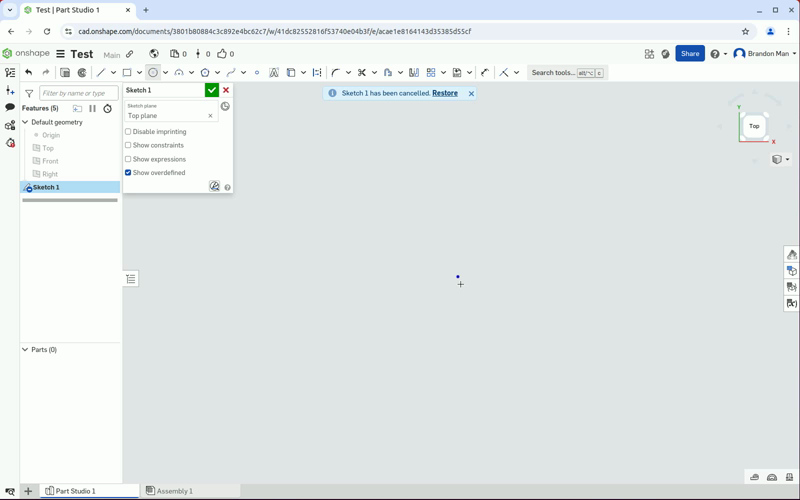
scroll(6)
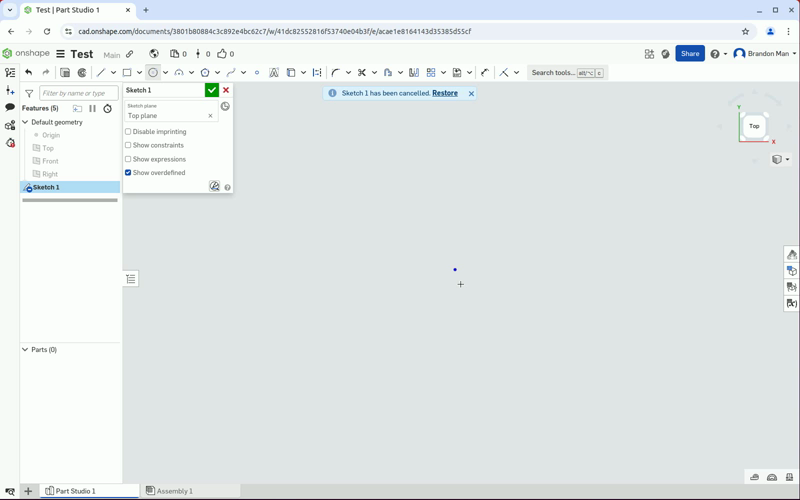
click(460, 283)
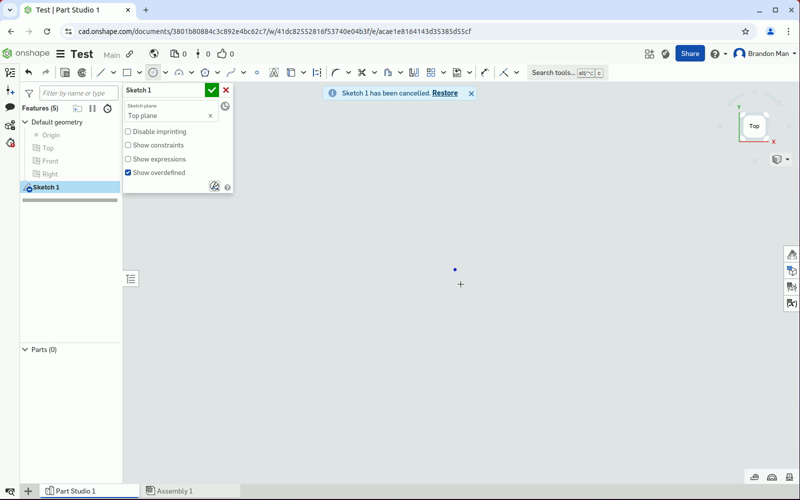
scroll(-6)
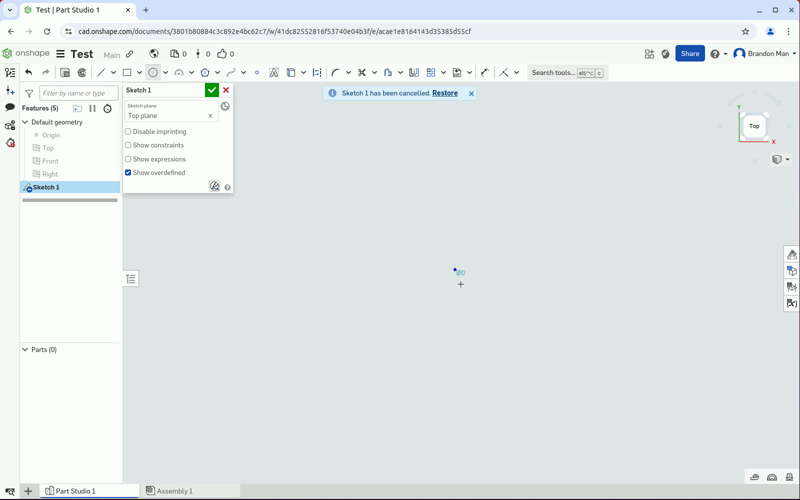
scroll(-6)
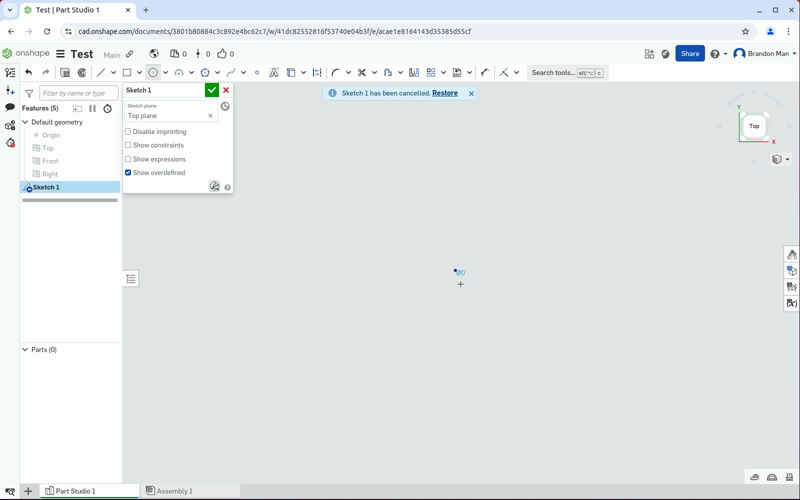
scroll(-6)
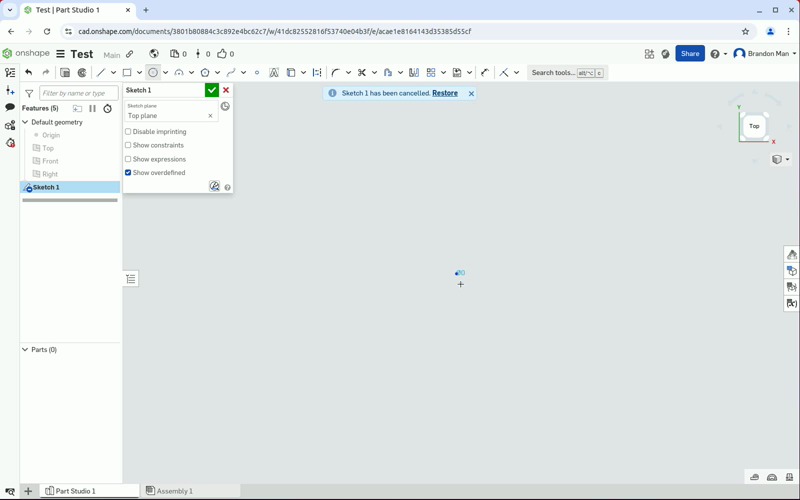
scroll(-6)
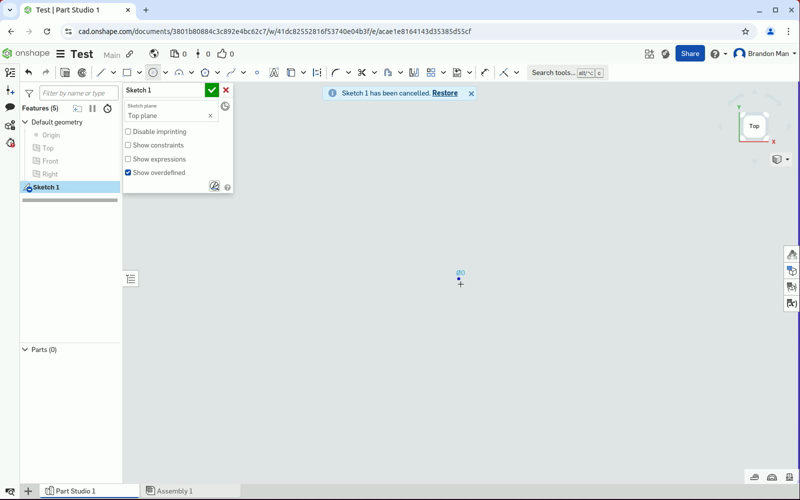
scroll(-6)
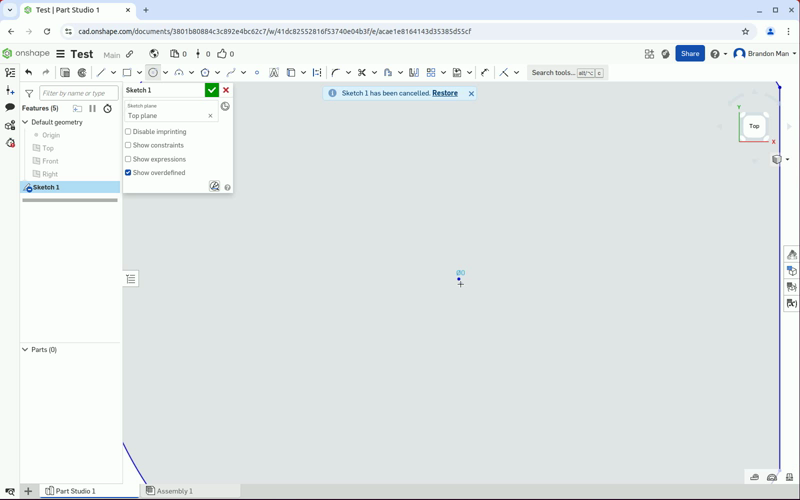
scroll(-6)
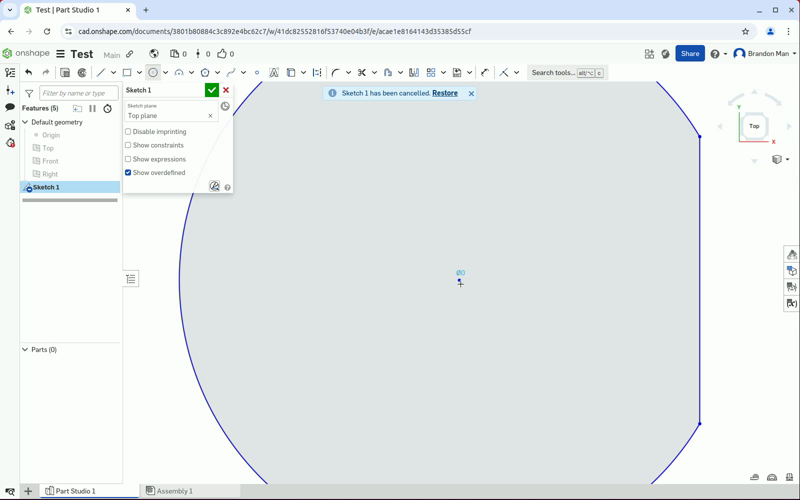
scroll(-6)
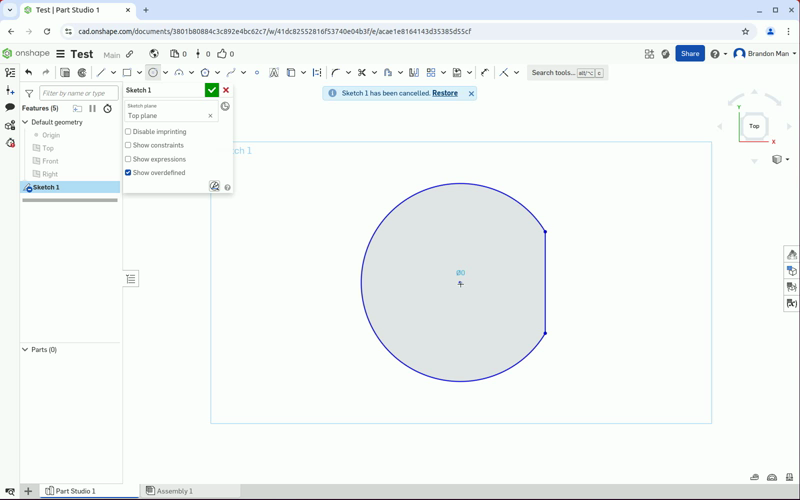
key_up(shift)
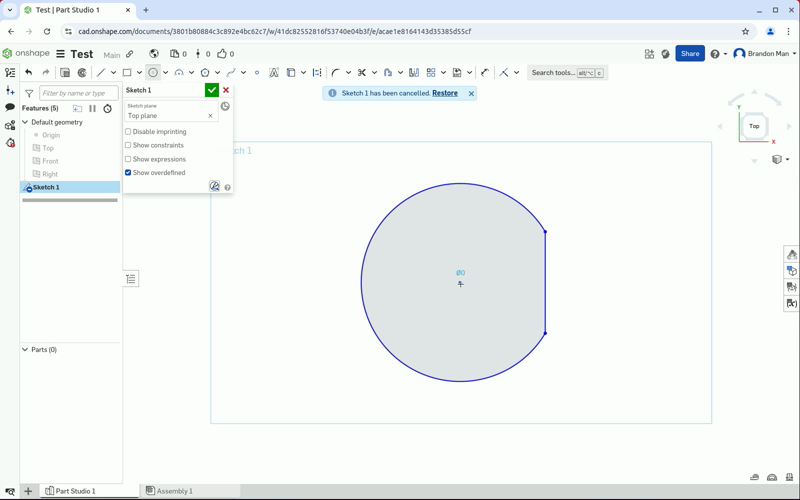
mouse_move(531, 283)
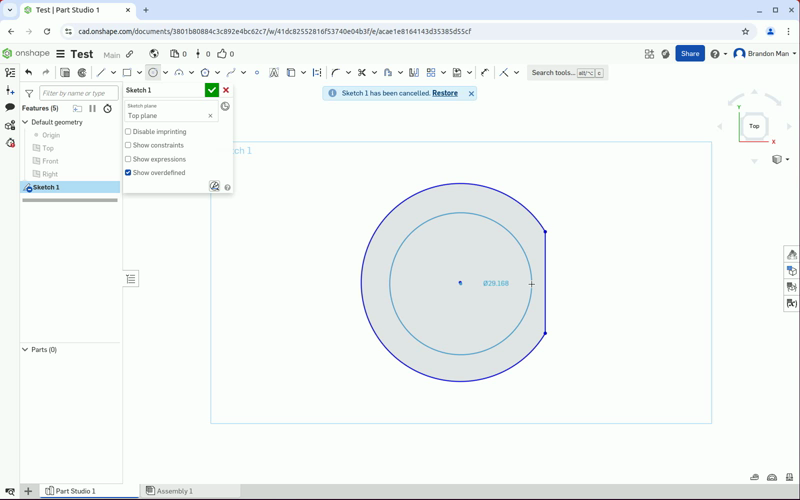
click(531, 283)
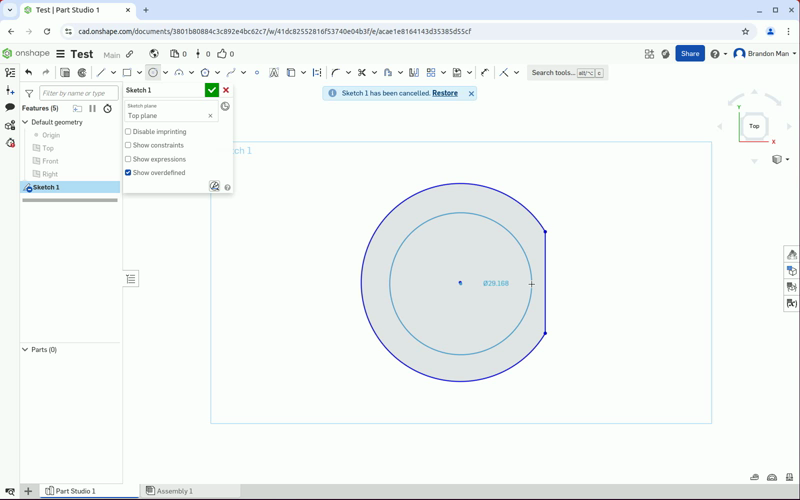
key(esc)
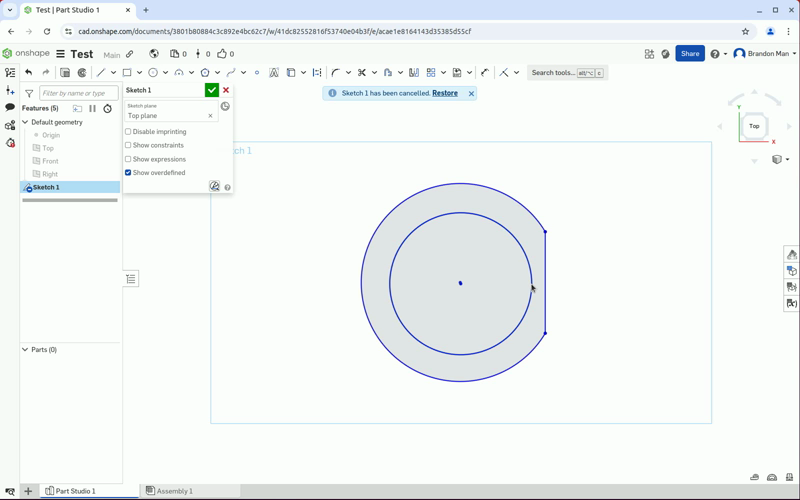
mouse_move(526, 338)
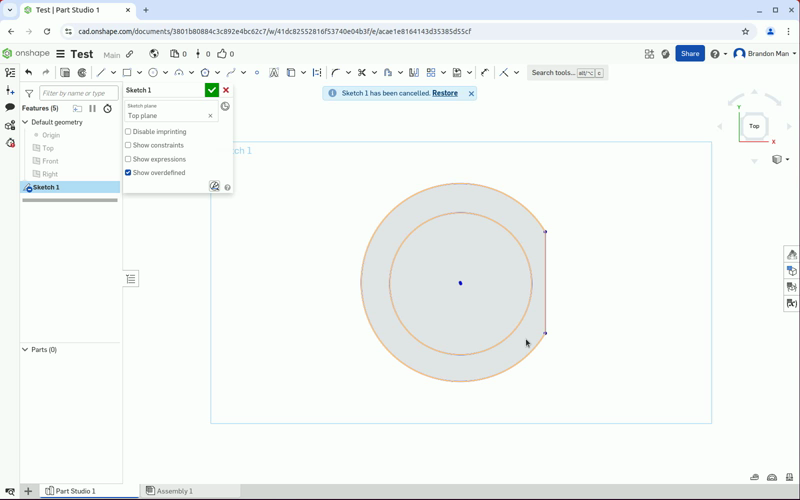
click(526, 338)
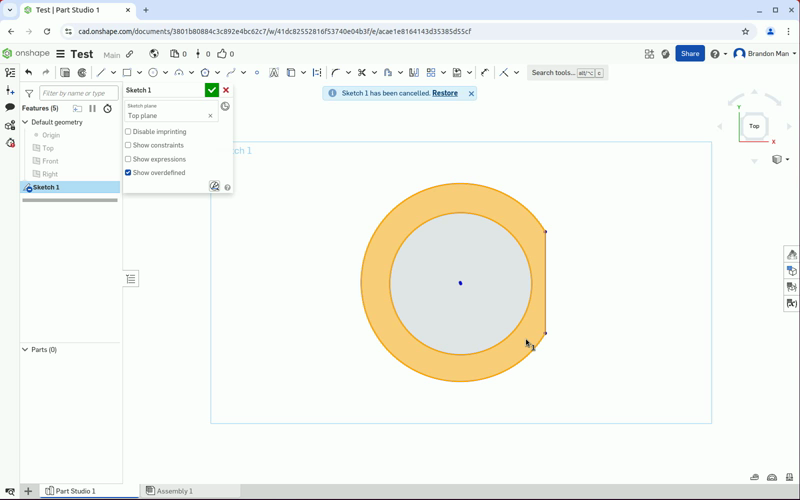
mouse_move(73, 352)
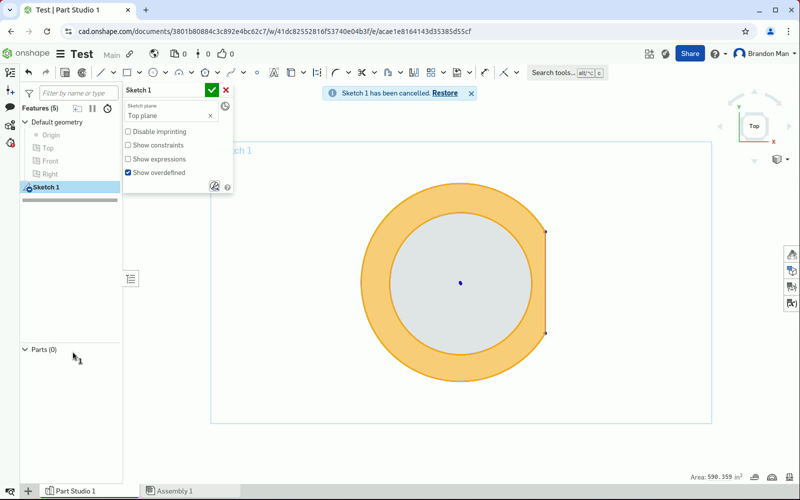
key(shift+y)
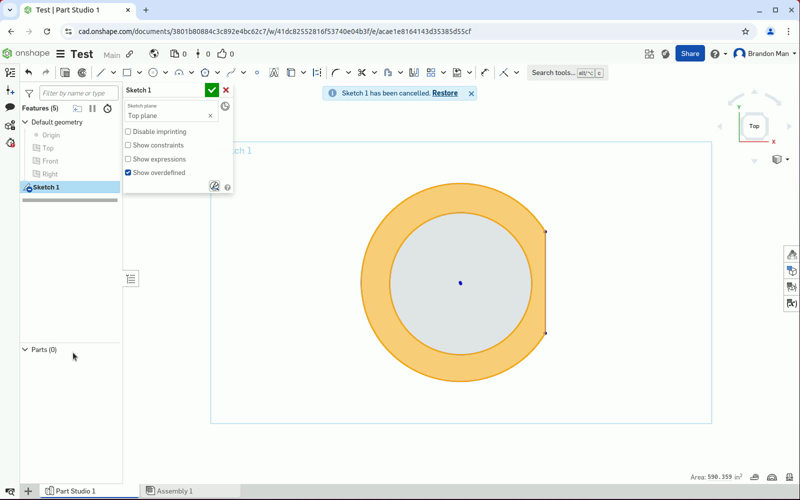
key(shift+e)
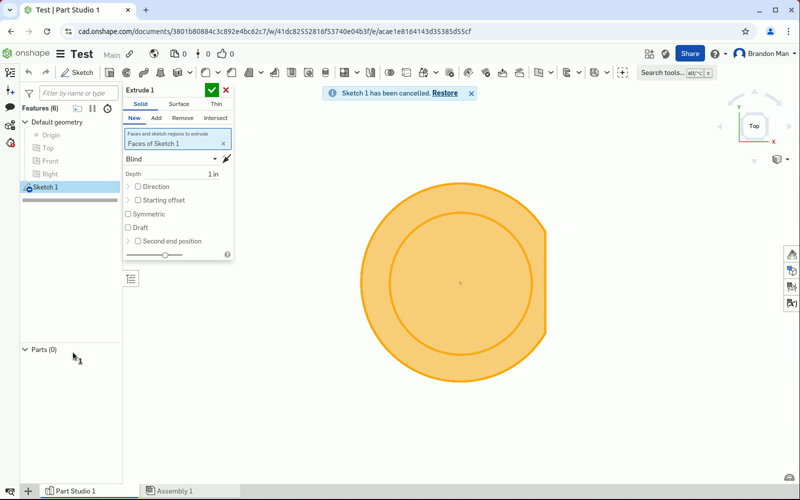
mouse_move(143, 106)
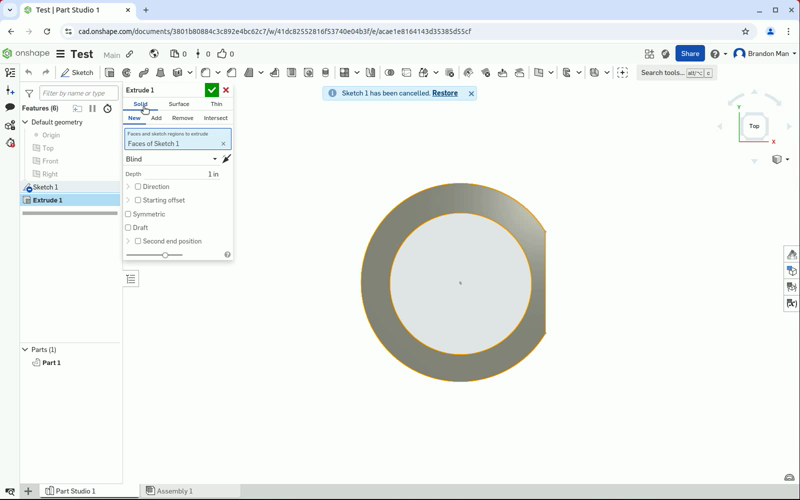
click(143, 106)
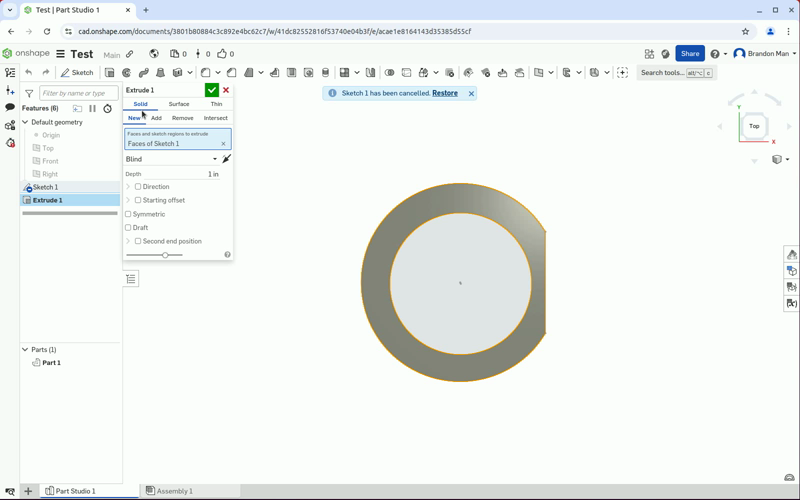
mouse_move(137, 120)
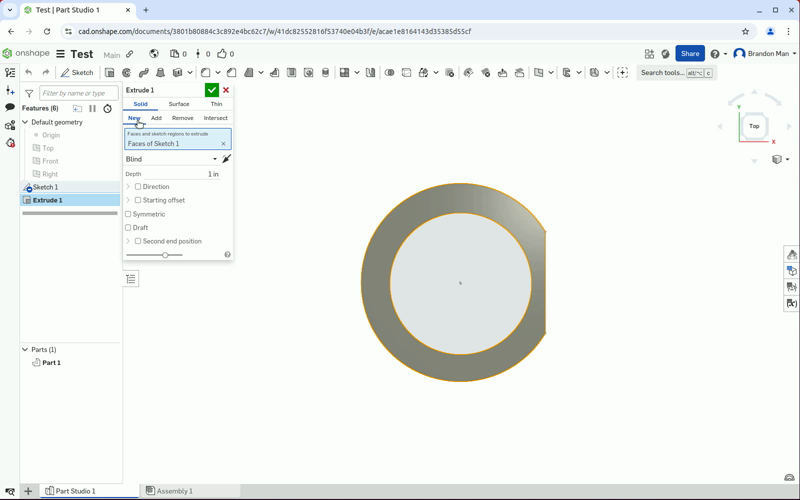
click(137, 120)
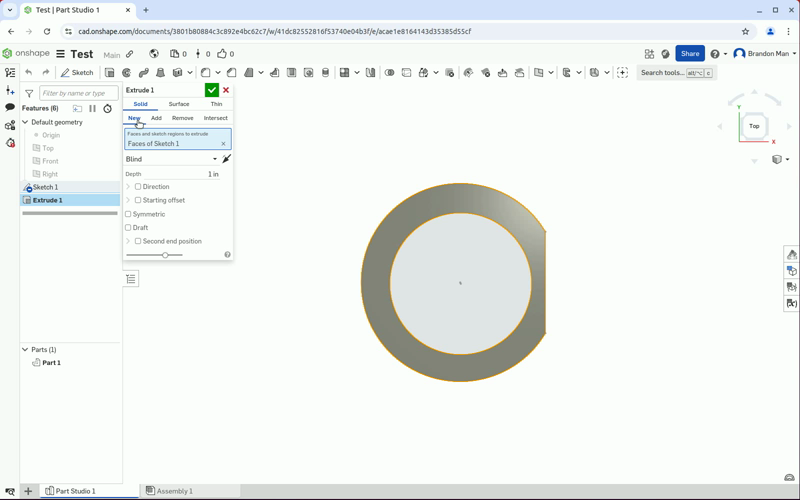
key(tab, 4)
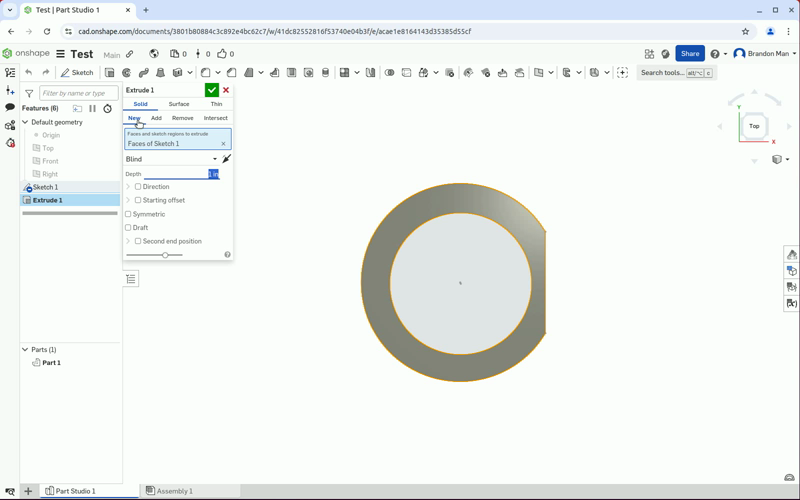
text(2.407)
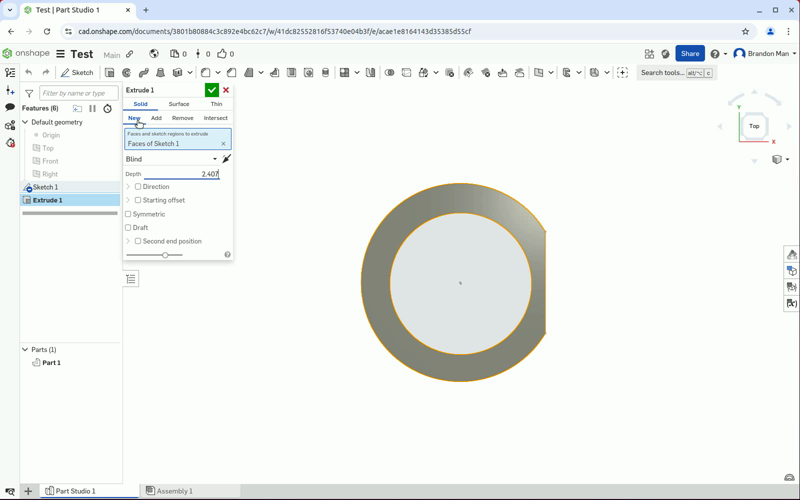
key(enter)
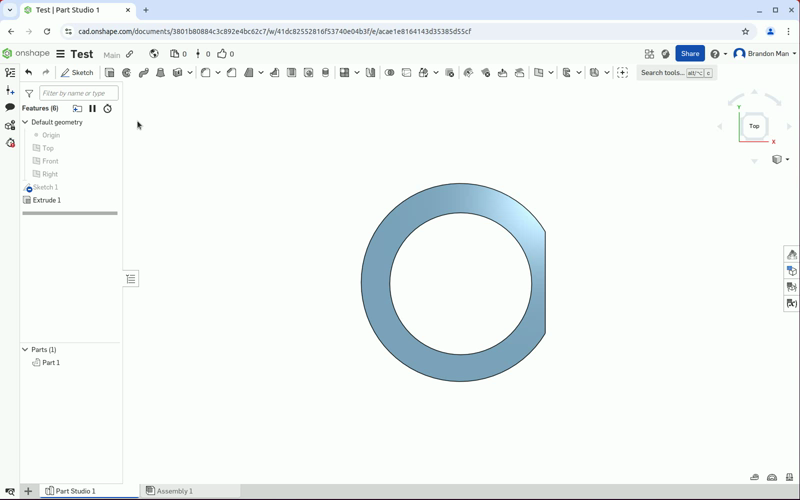
key(shift+h)
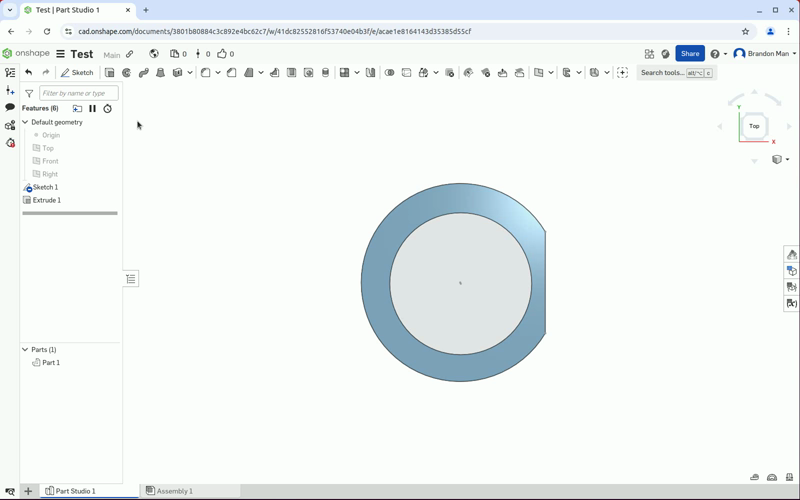
key(shift+h)
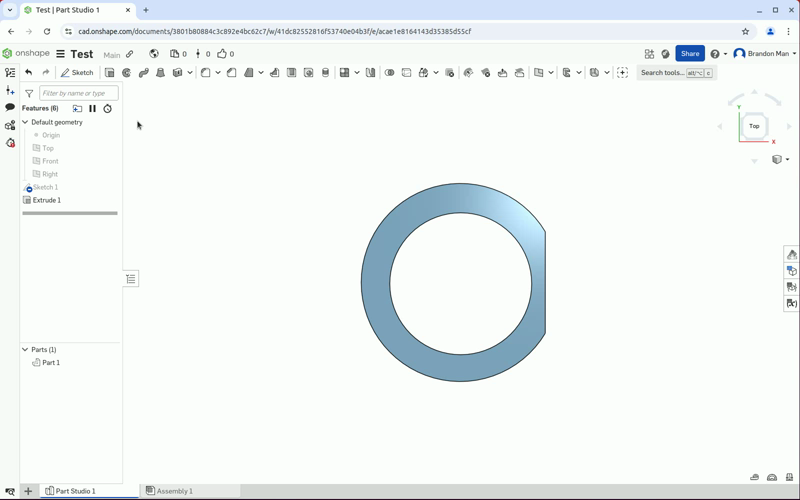
mouse_move(73, 189)
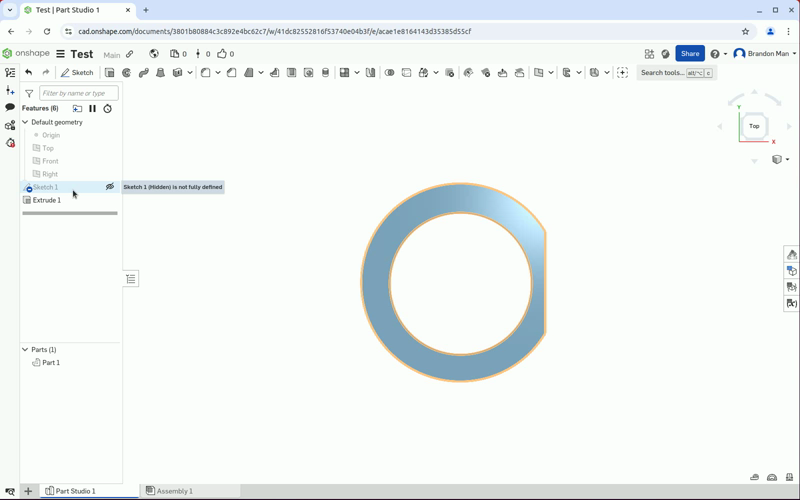
click(73, 189)
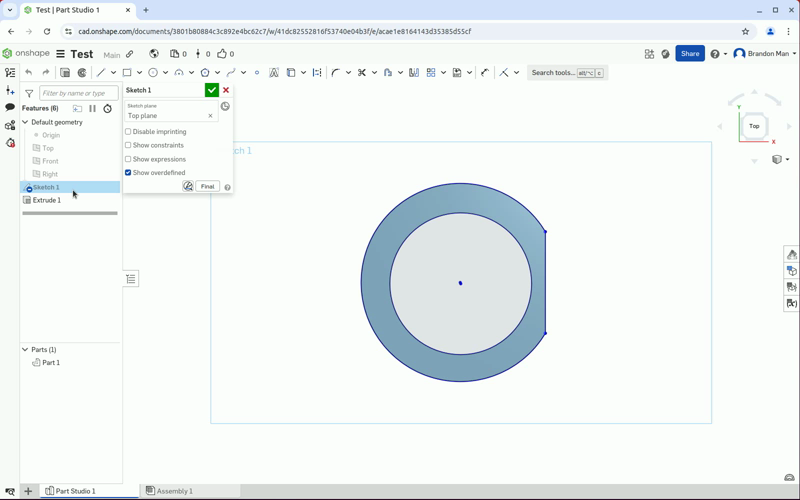
mouse_move(229, 92)
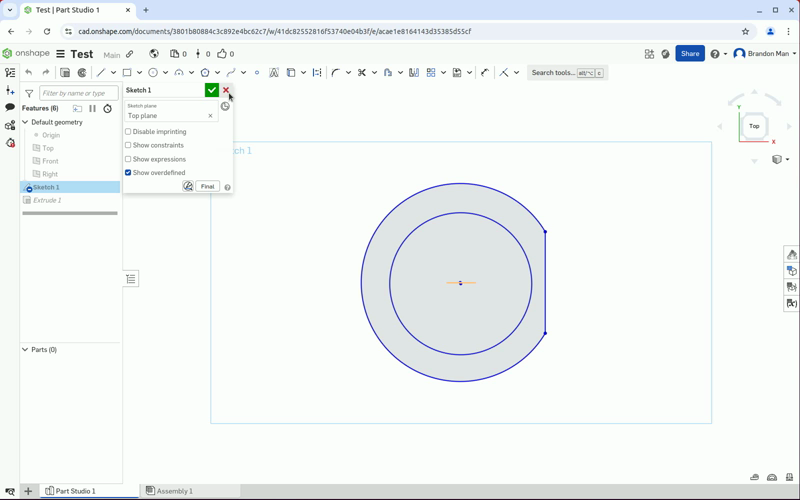
click(229, 92)
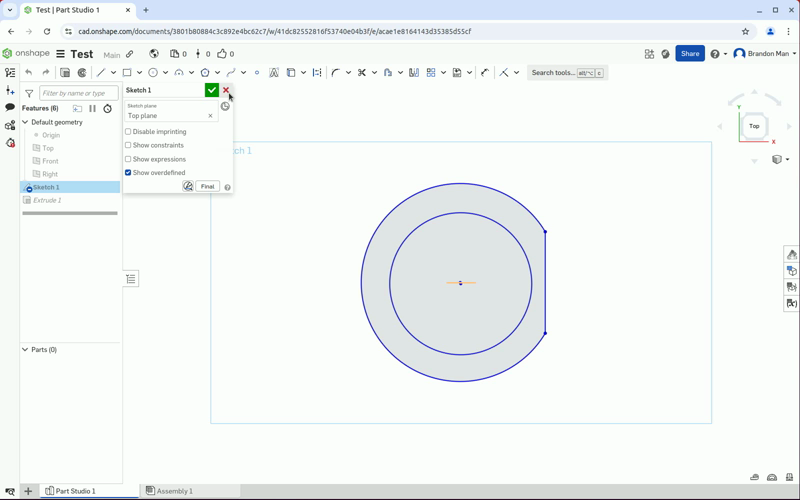
key(shift+s)
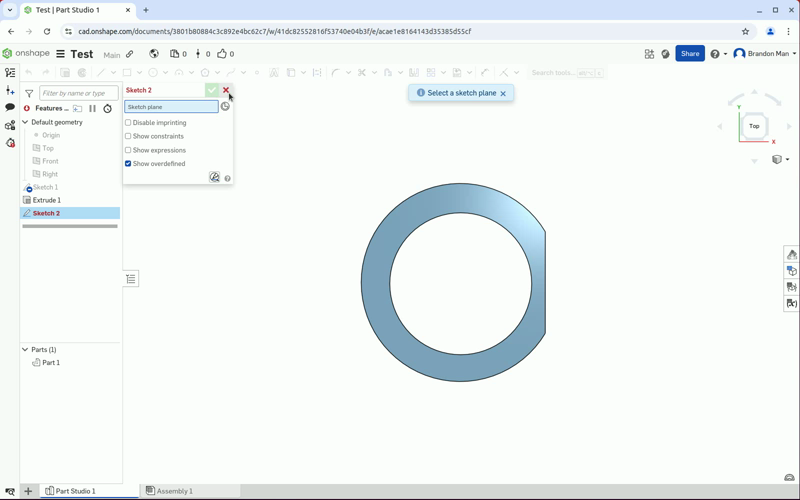
mouse_move(73, 150)
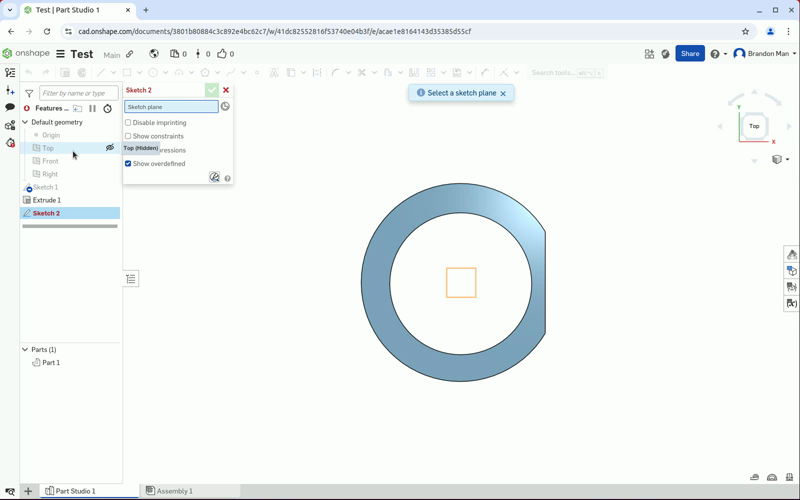
click(73, 150)
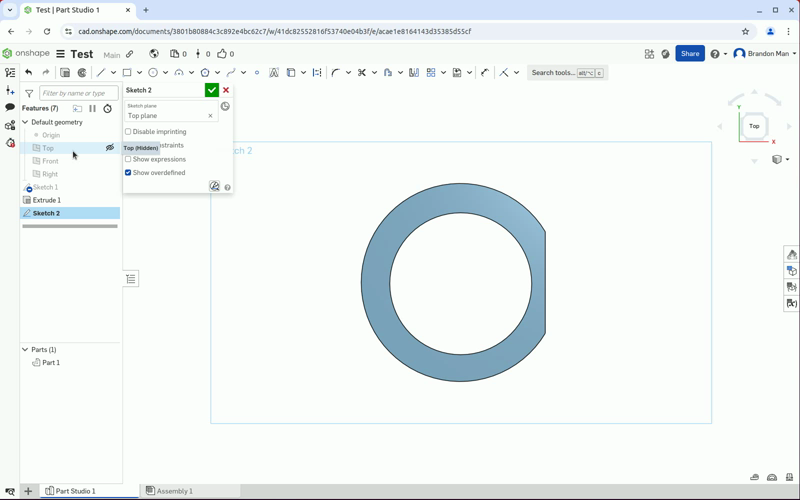
mouse_move(73, 352)
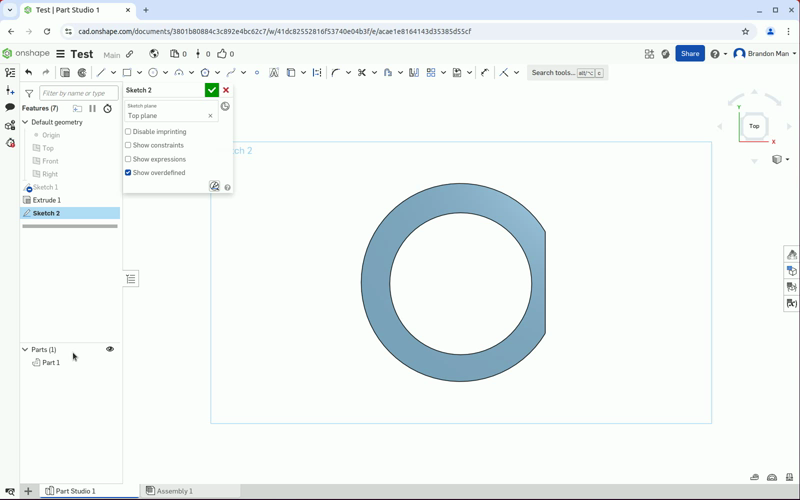
key(y)
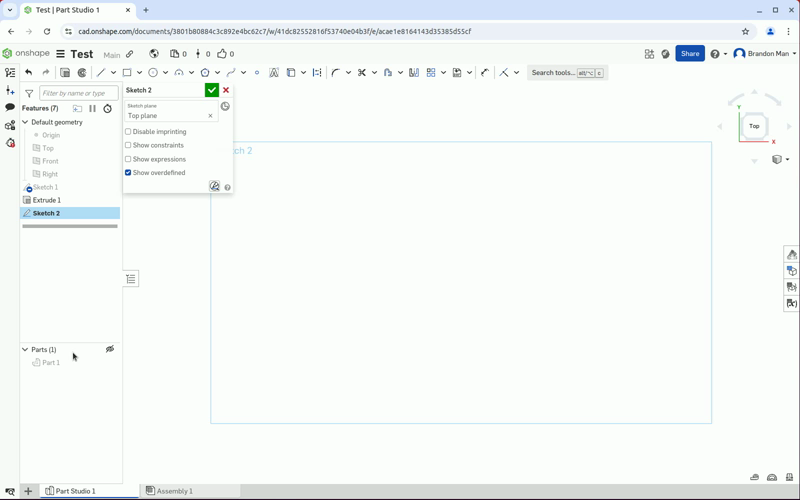
key(a)
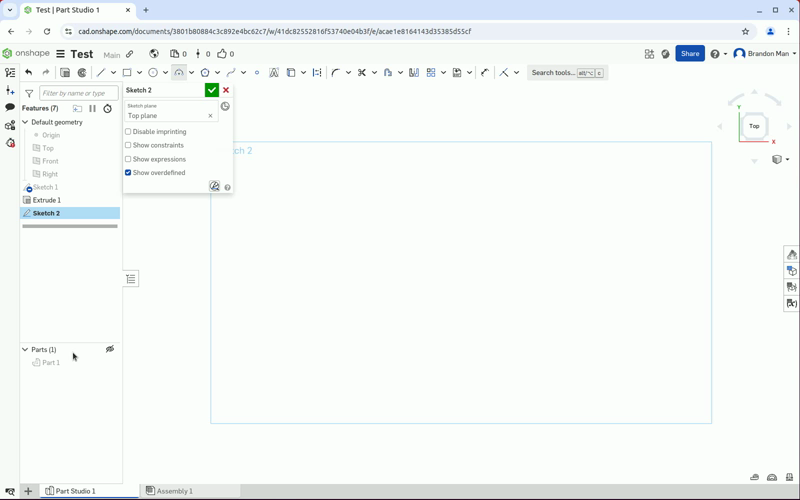
key_down(shift)
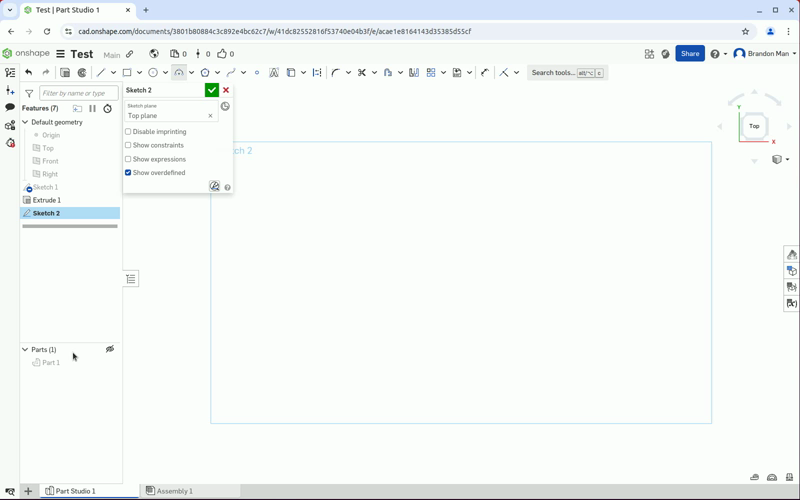
mouse_move(545, 333)
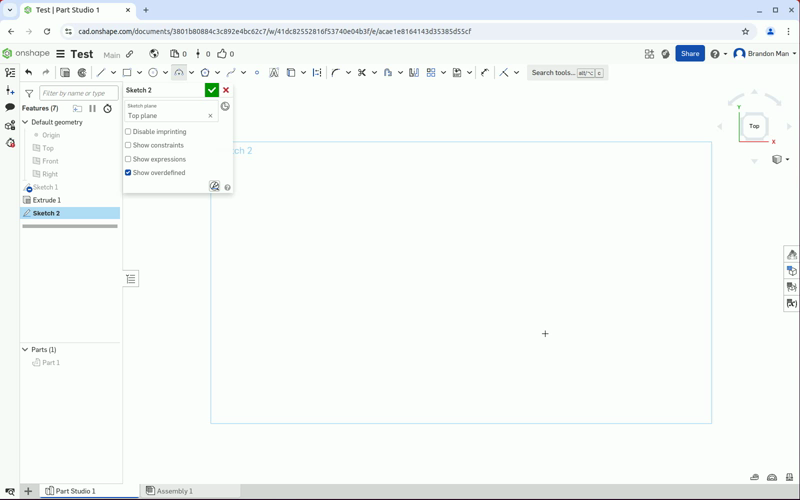
click(545, 333)
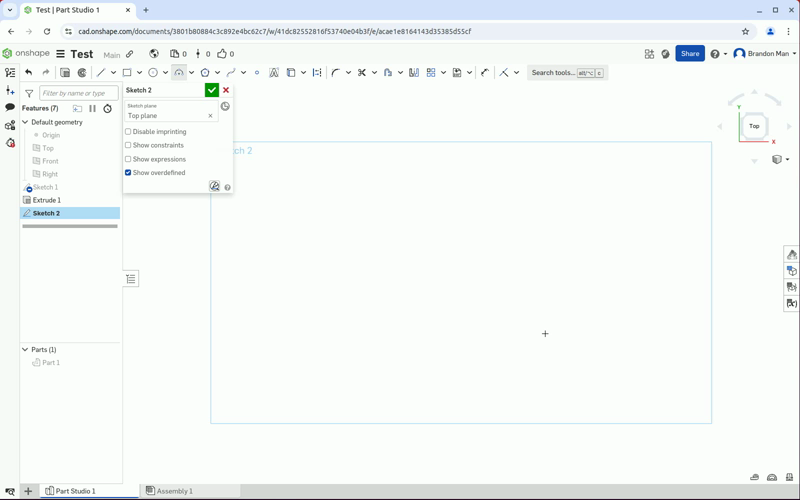
key_up(shift)
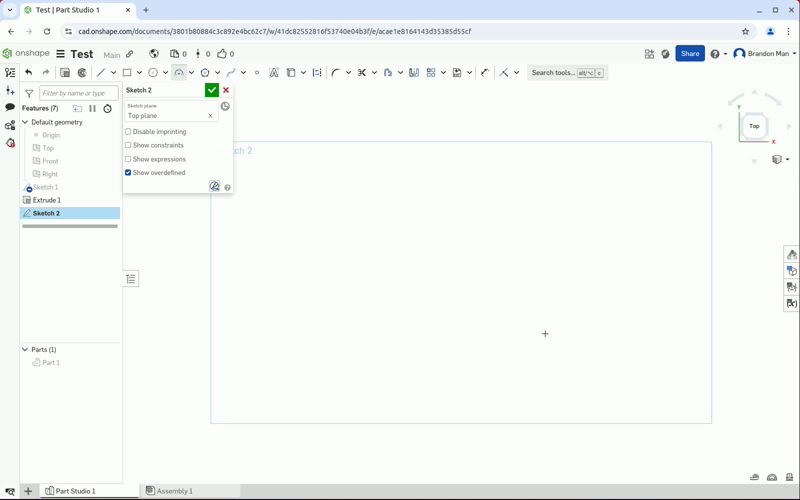
key_down(shift)
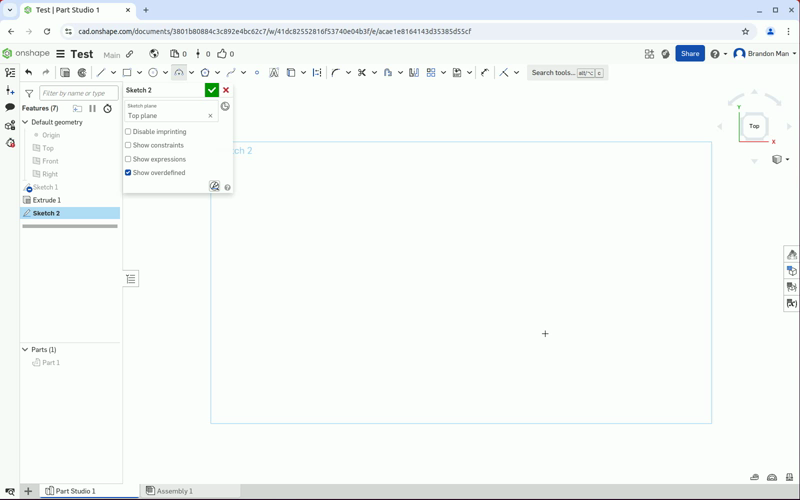
mouse_move(545, 231)
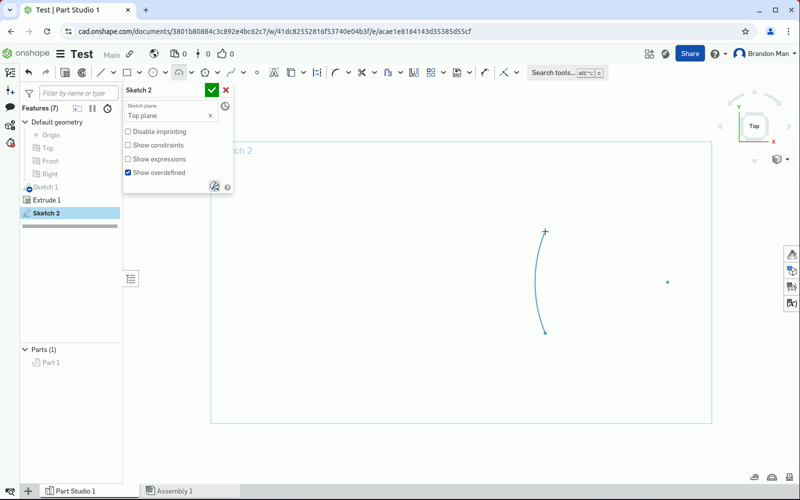
click(545, 231)
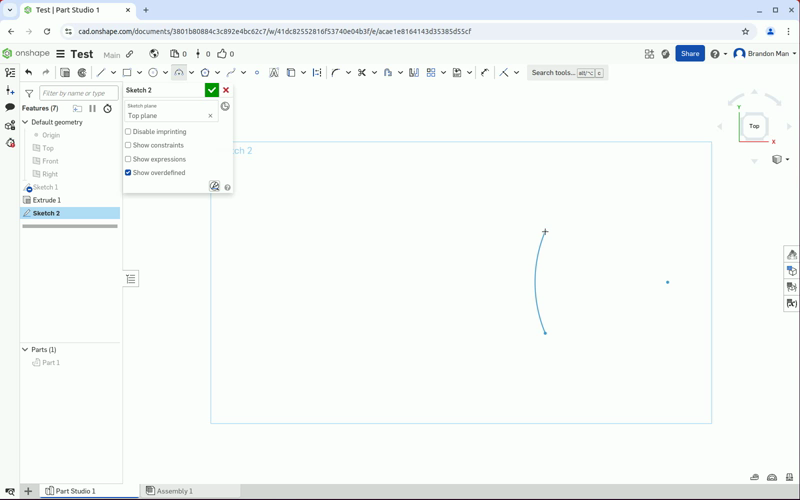
mouse_move(559, 282)
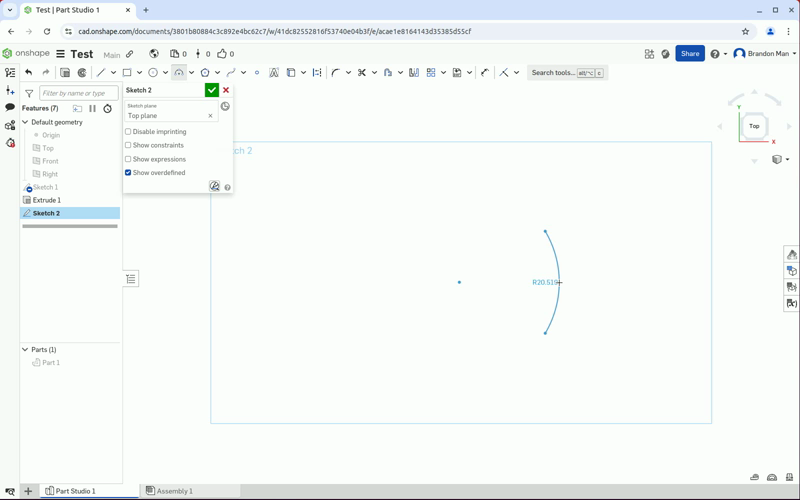
click(559, 282)
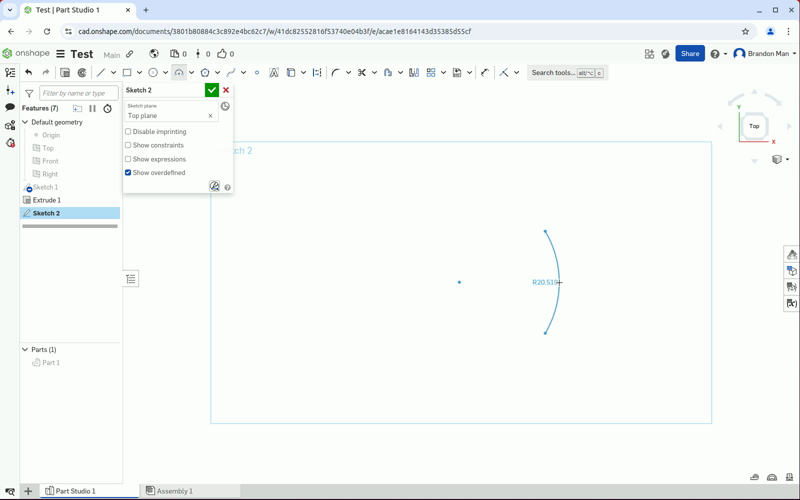
key_up(shift)
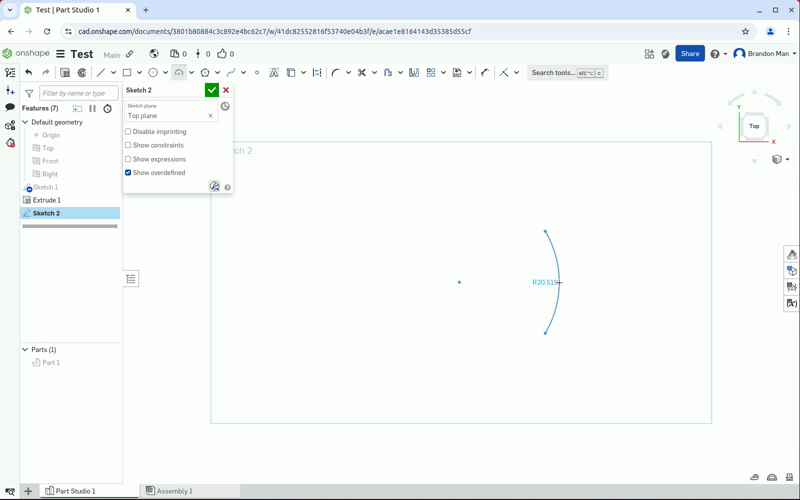
key(esc)
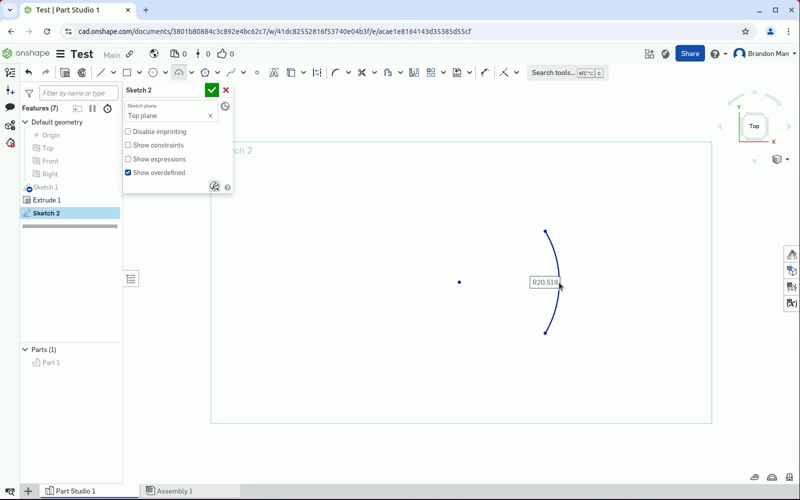
key(l)
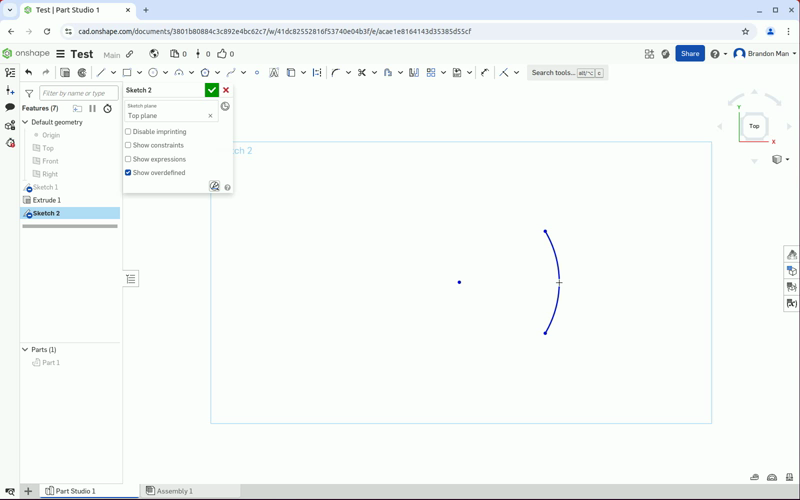
mouse_move(545, 231)
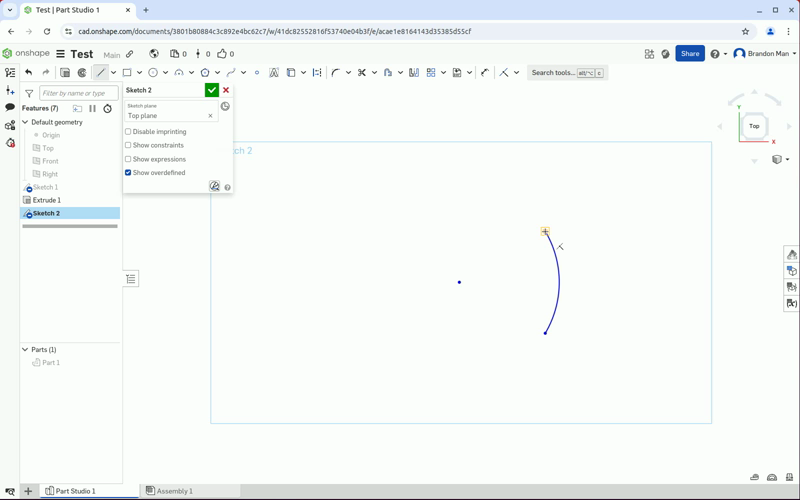
click(545, 231)
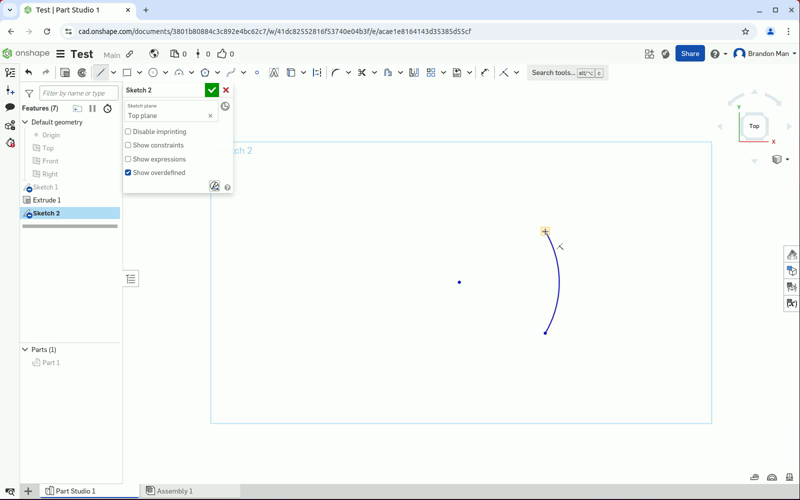
key_down(shift)
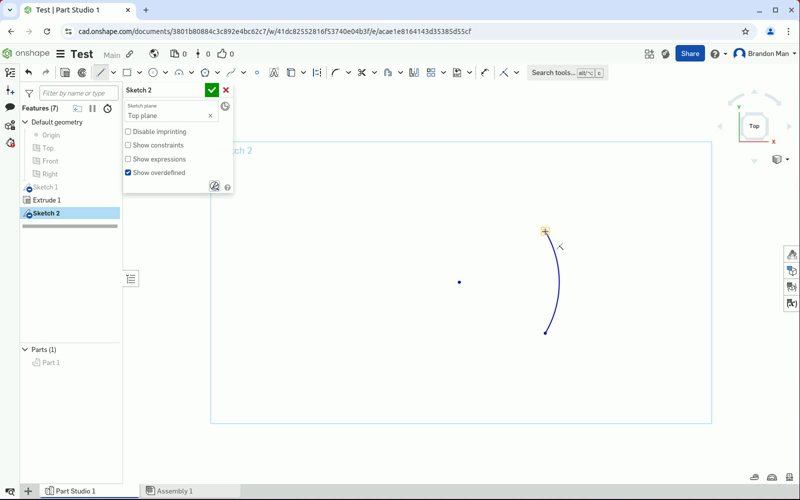
mouse_move(545, 333)
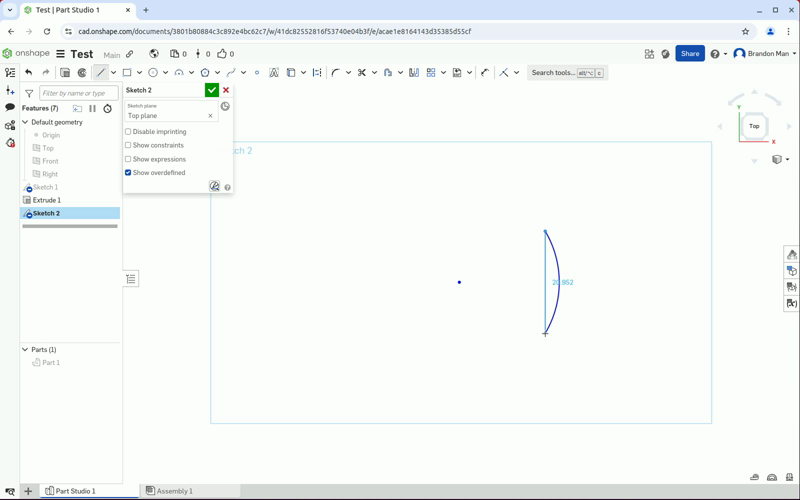
key_up(shift)
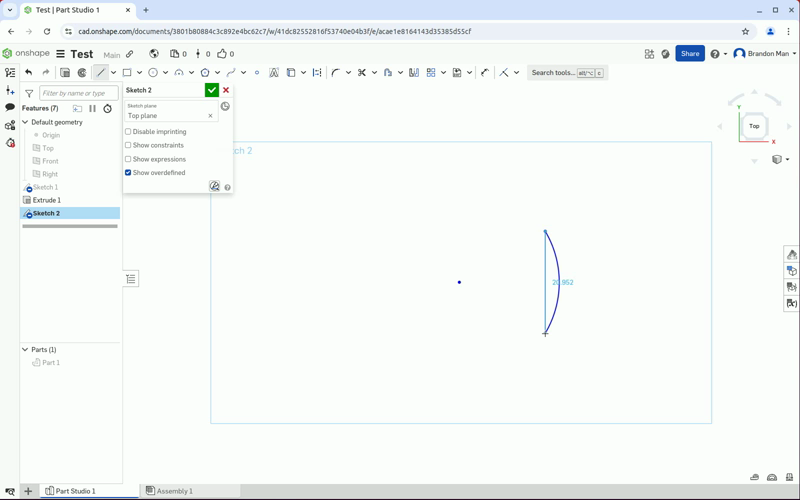
click(545, 333)
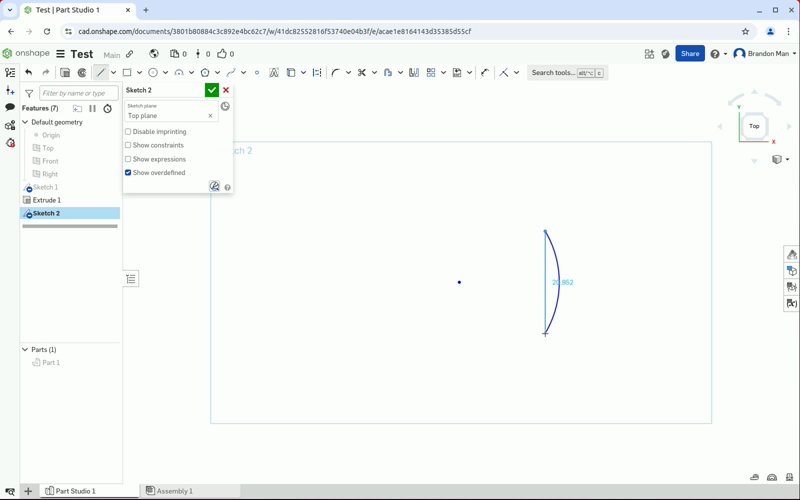
key(esc)
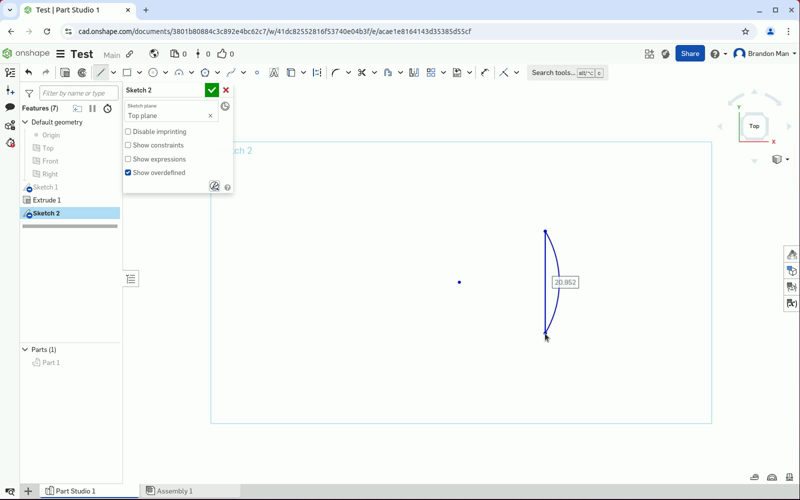
mouse_move(547, 323)
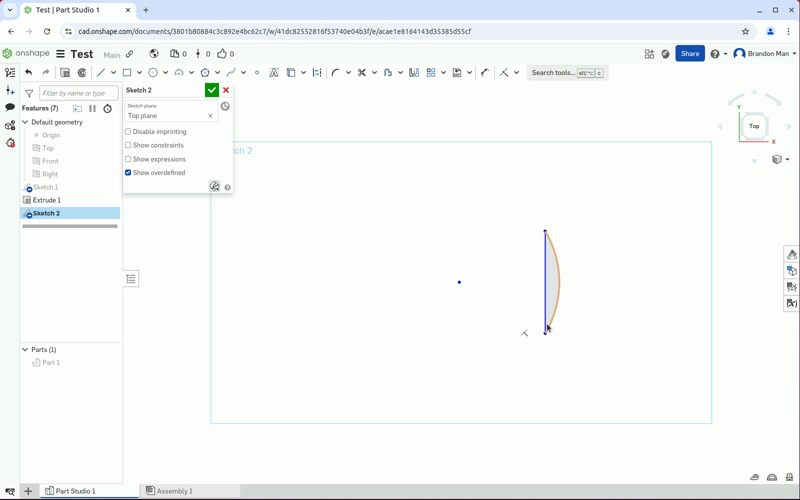
scroll(6)
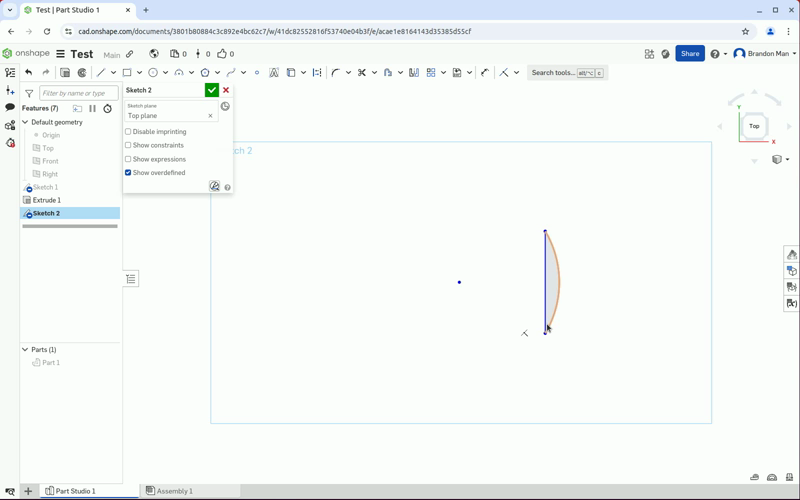
scroll(6)
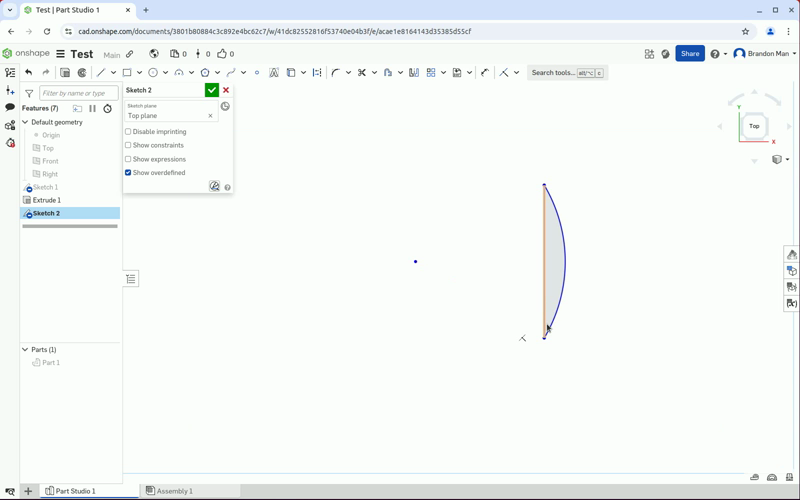
scroll(6)
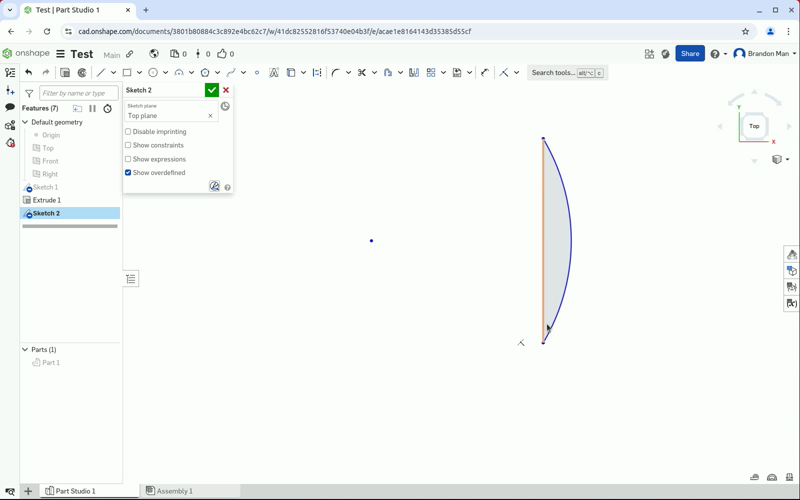
scroll(6)
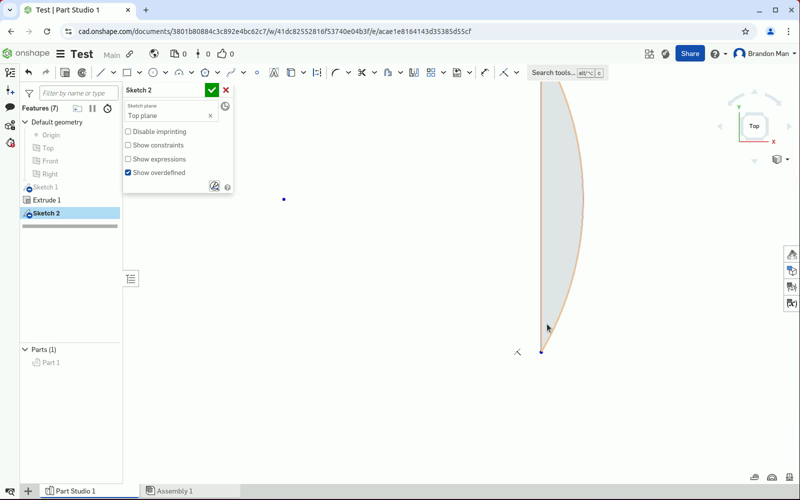
scroll(6)
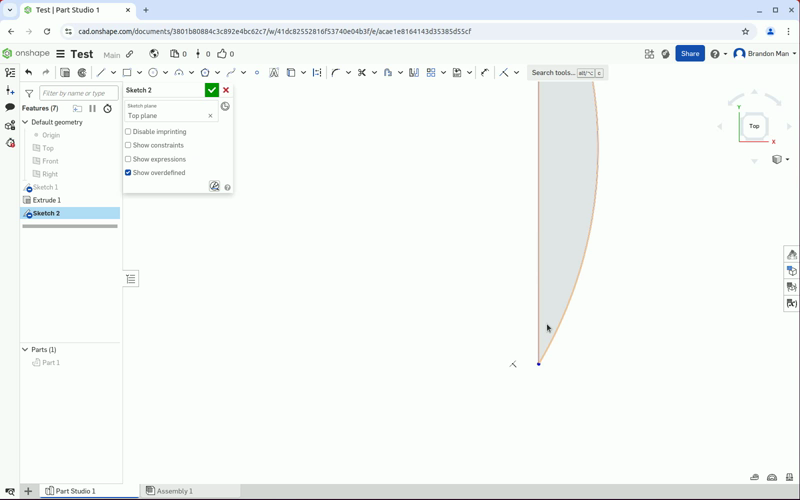
scroll(6)
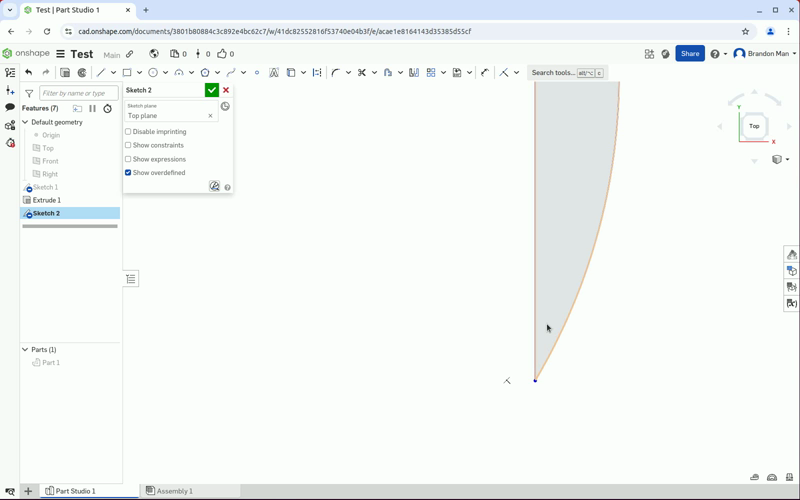
scroll(6)
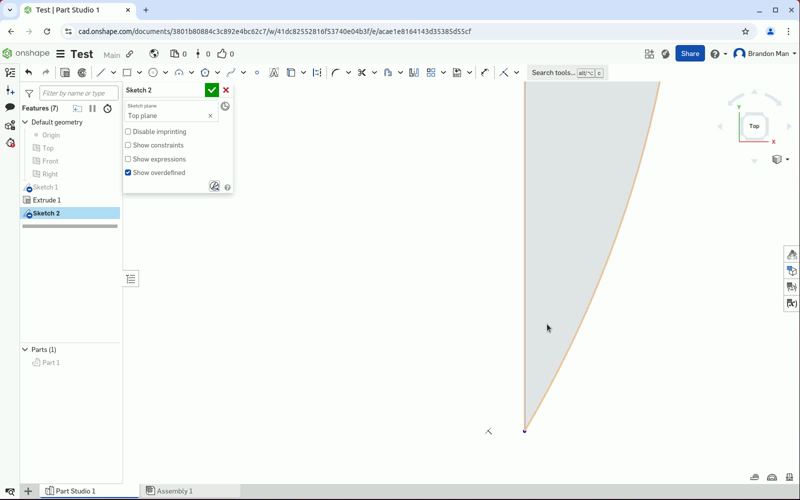
click(547, 323)
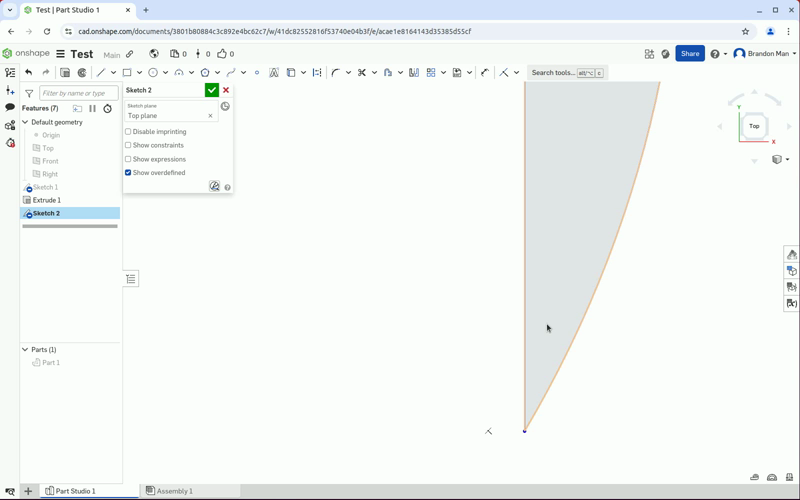
scroll(-6)
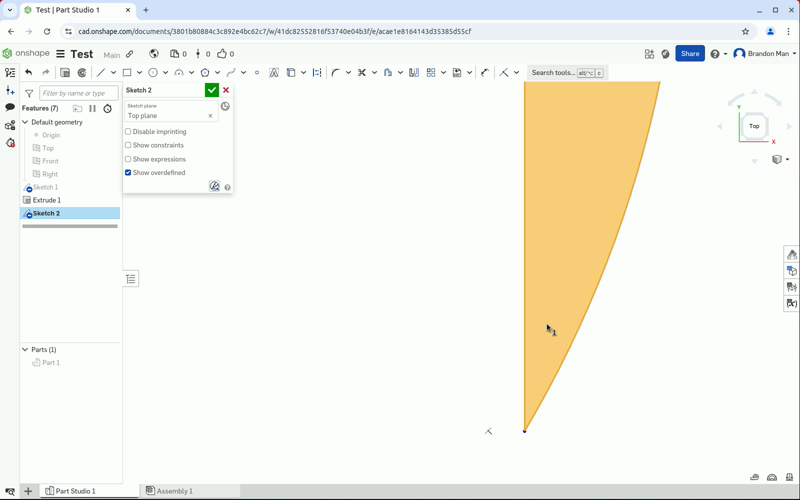
scroll(-6)
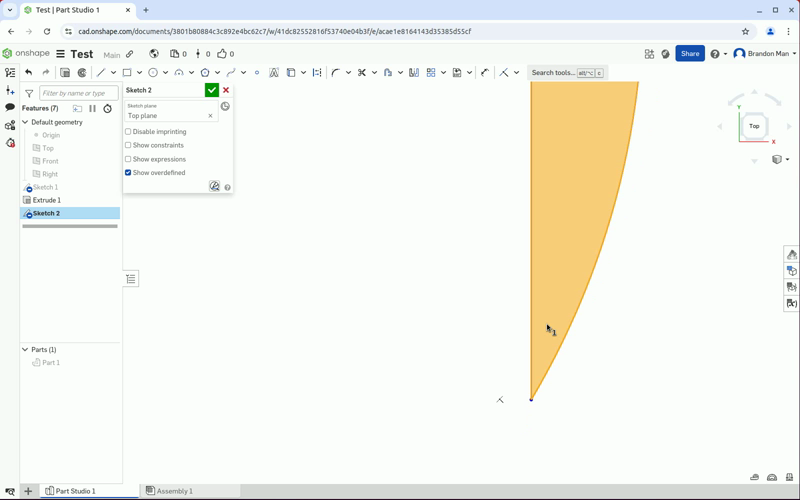
scroll(-6)
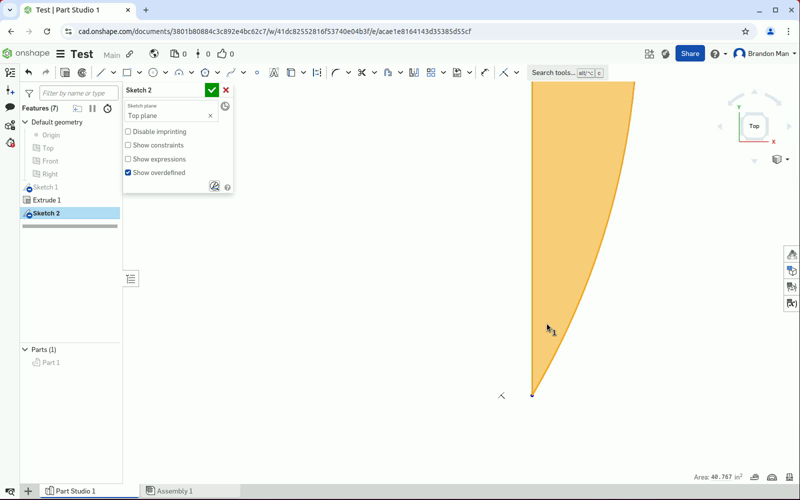
scroll(-6)
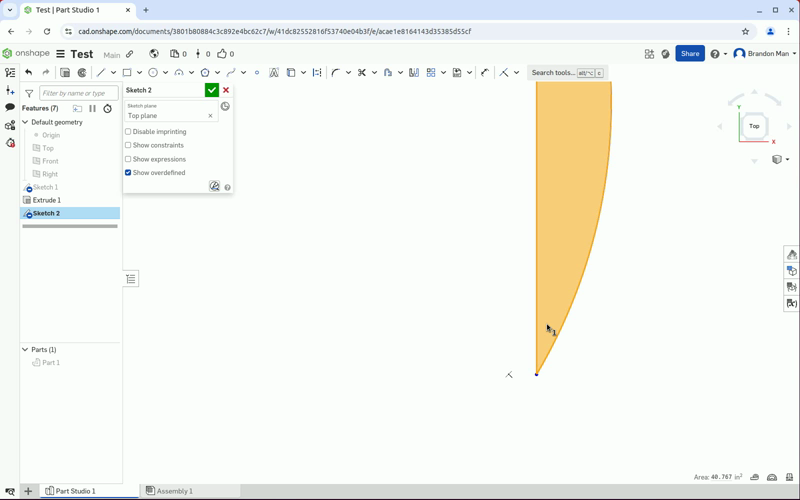
scroll(-6)
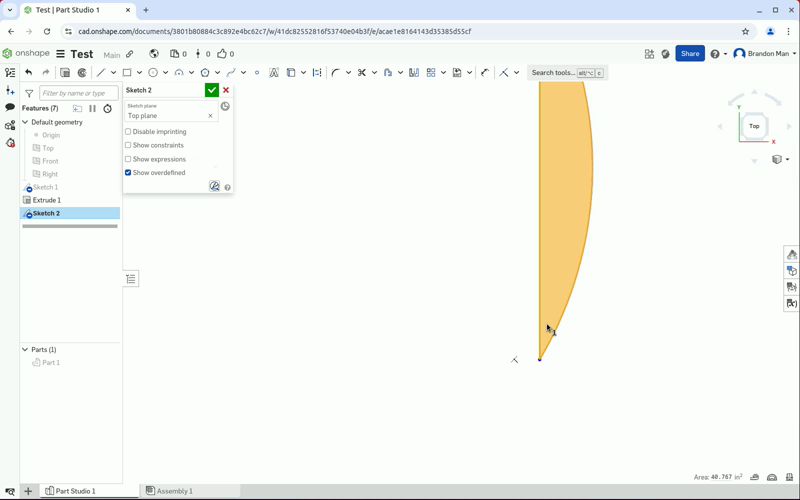
scroll(-6)
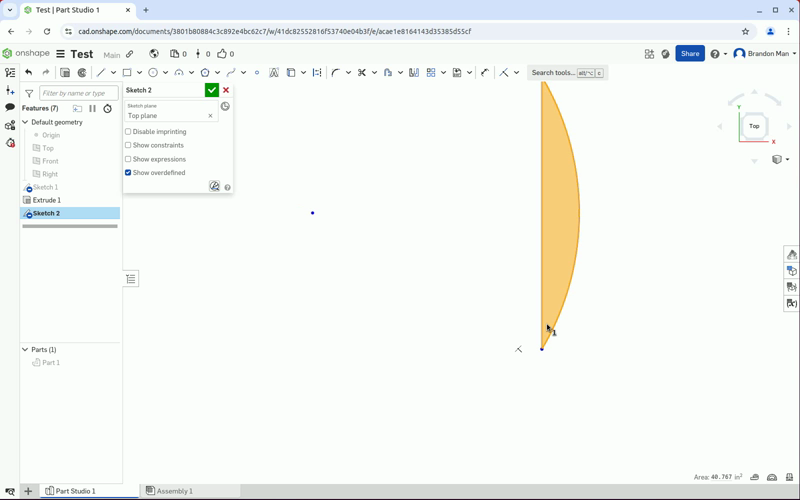
scroll(-6)
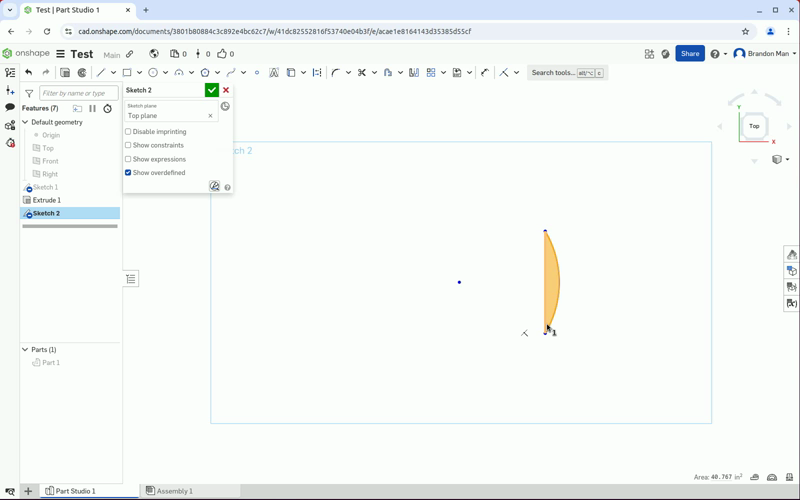
mouse_move(73, 352)
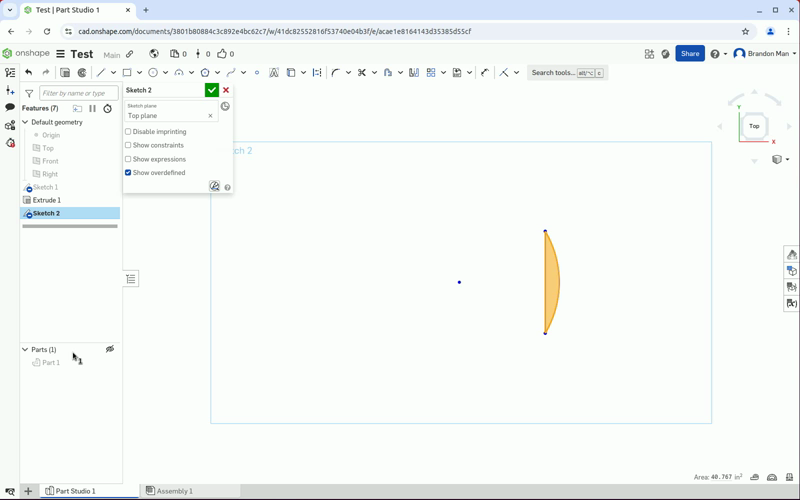
key(shift+y)
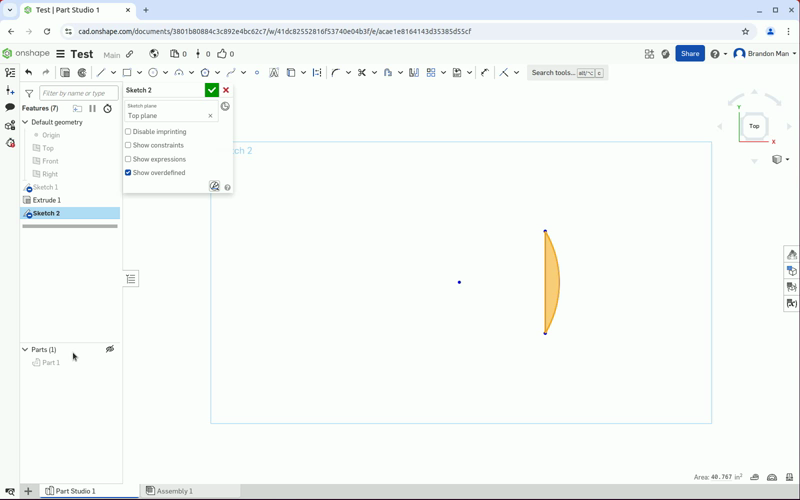
key(shift+e)
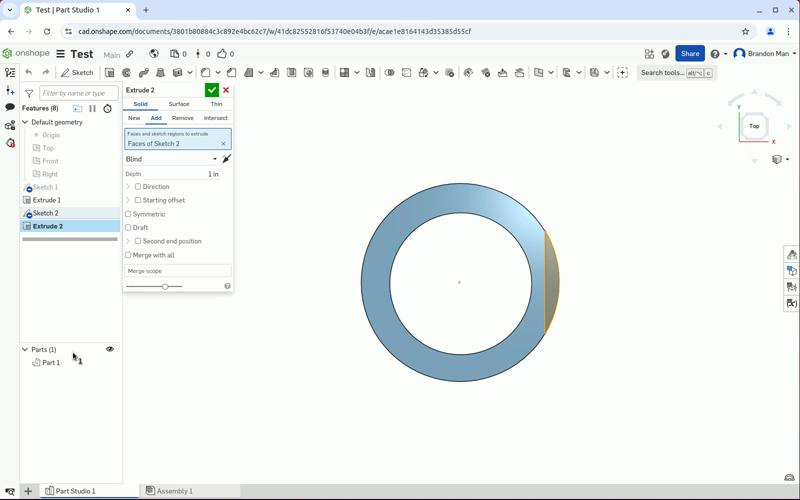
mouse_move(143, 106)
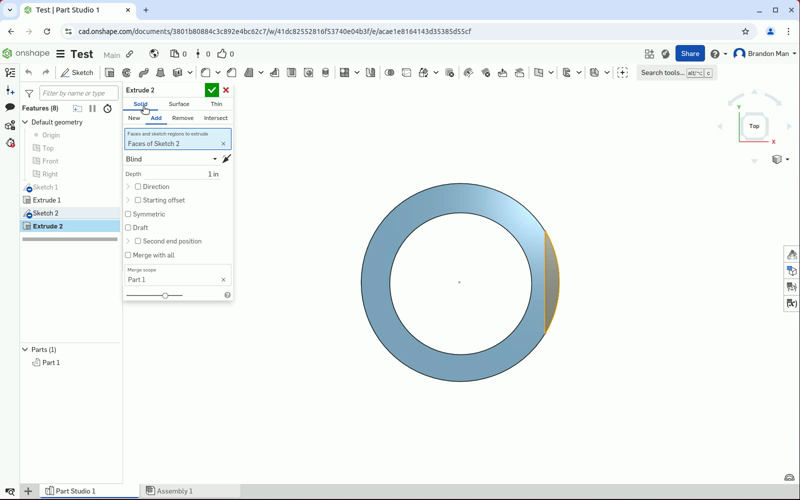
click(143, 106)
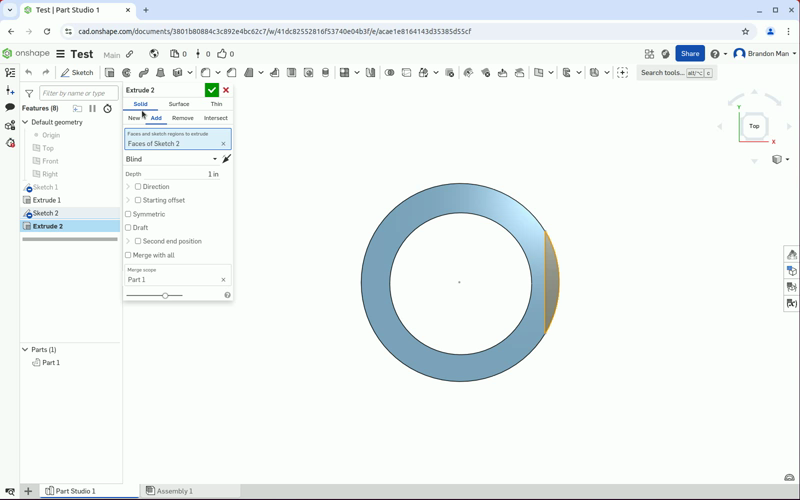
mouse_move(137, 120)
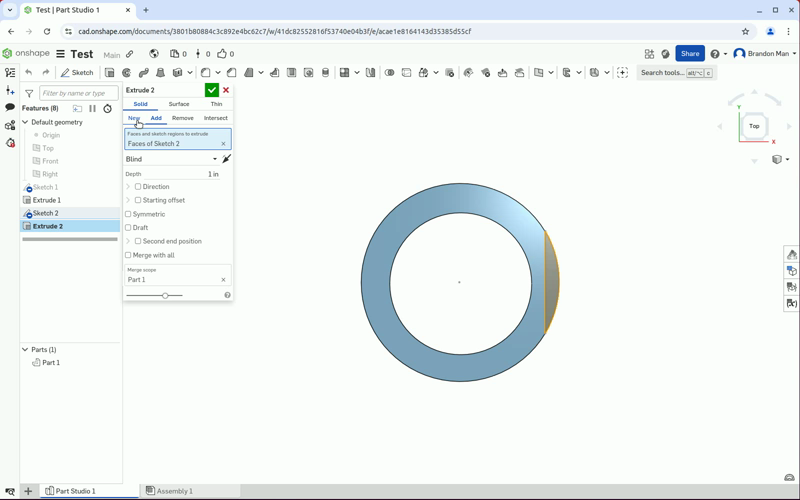
click(137, 120)
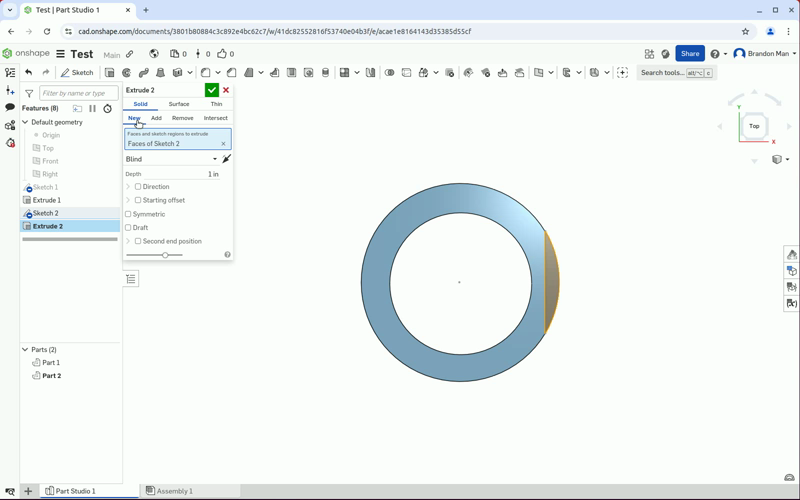
key(tab, 4)
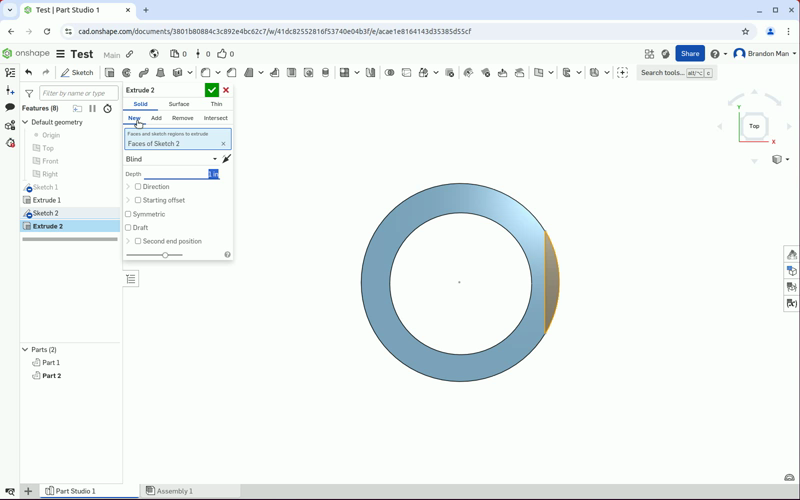
text(2.407)
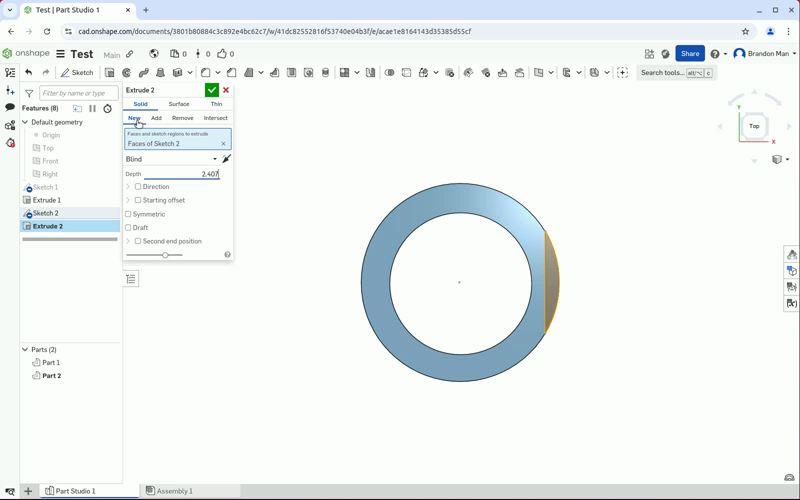
key(enter)
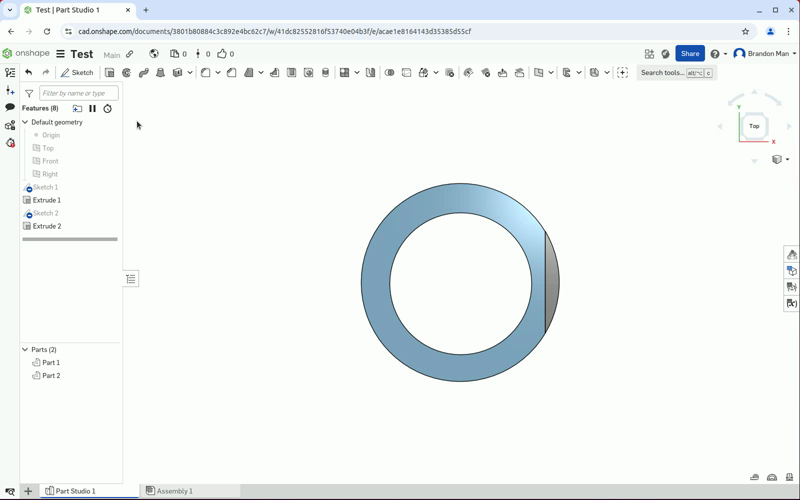
key(shift+h)
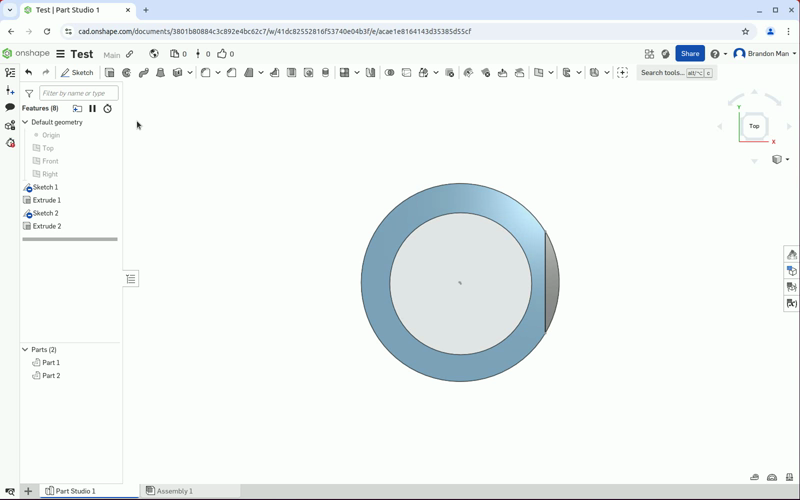
key(shift+h)
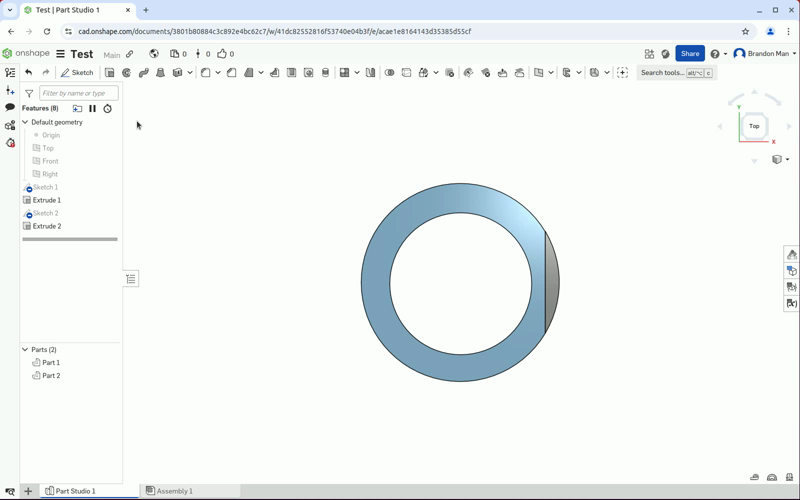
mouse_move(73, 189)
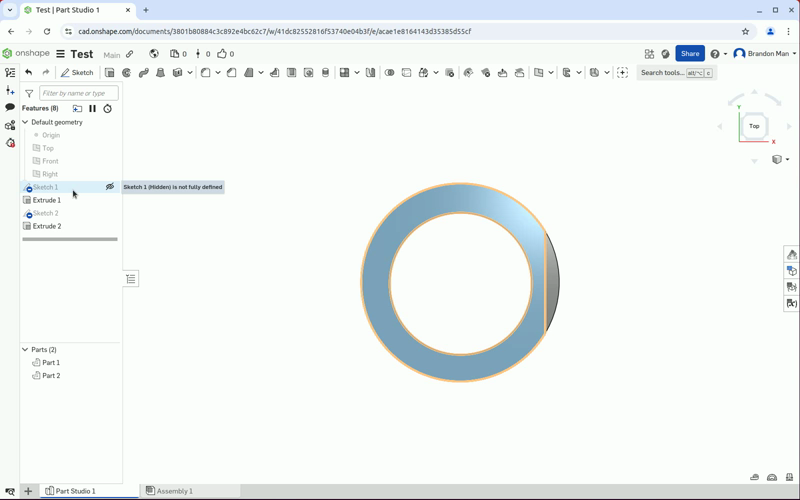
click(73, 189)
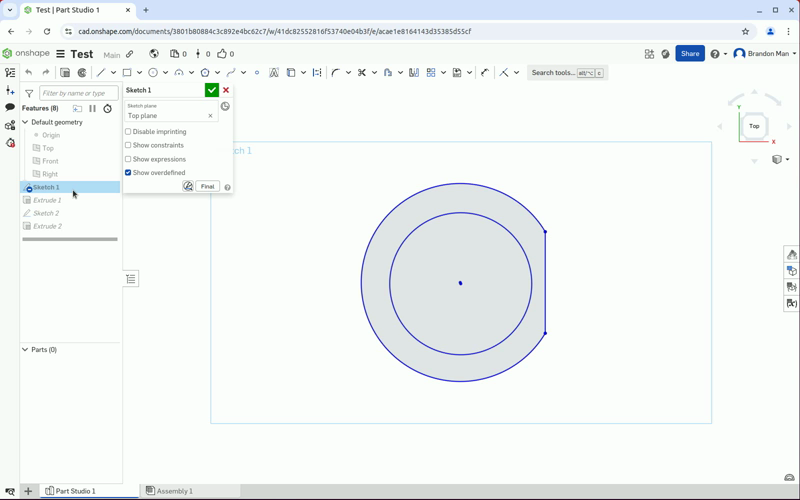
mouse_move(229, 92)
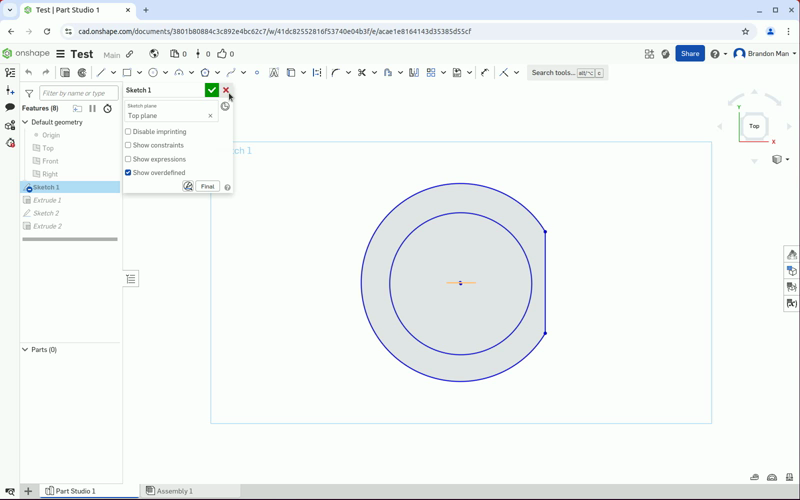
click(229, 92)
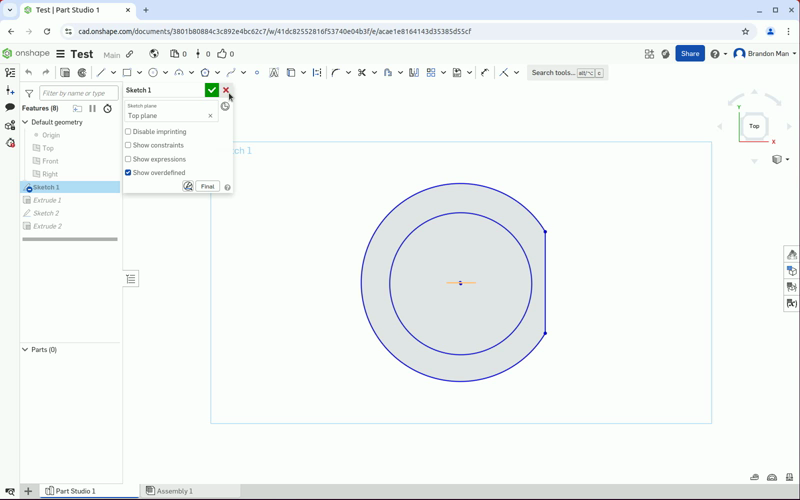
key(shift+s)
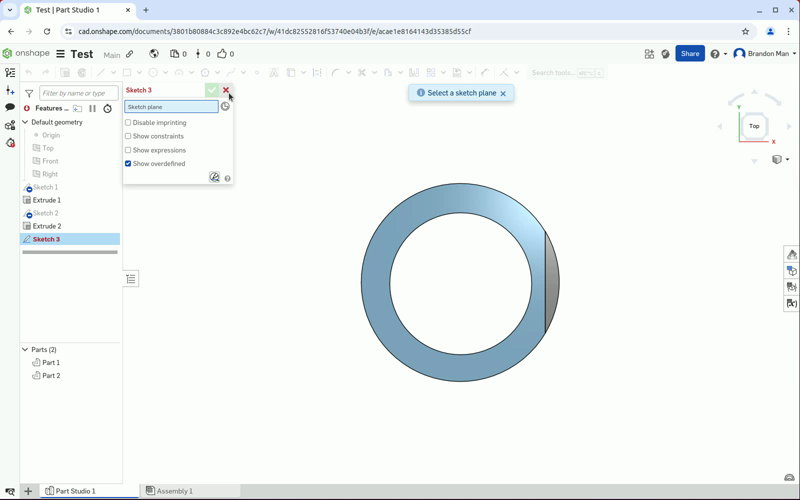
mouse_move(73, 150)
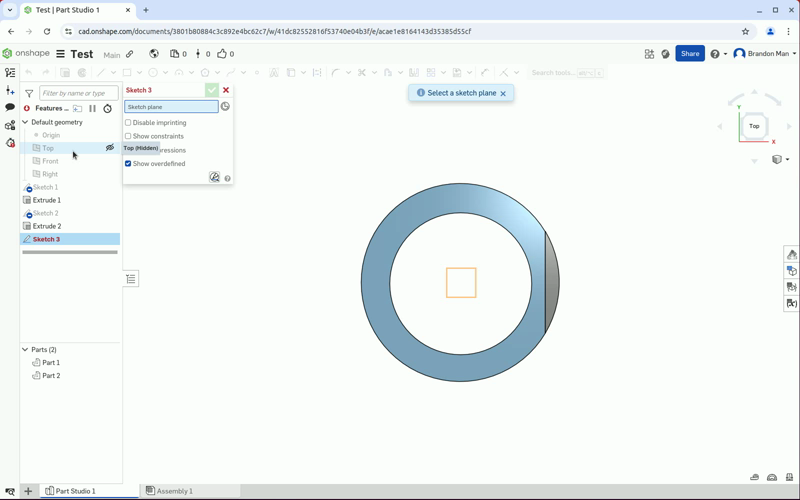
click(73, 150)
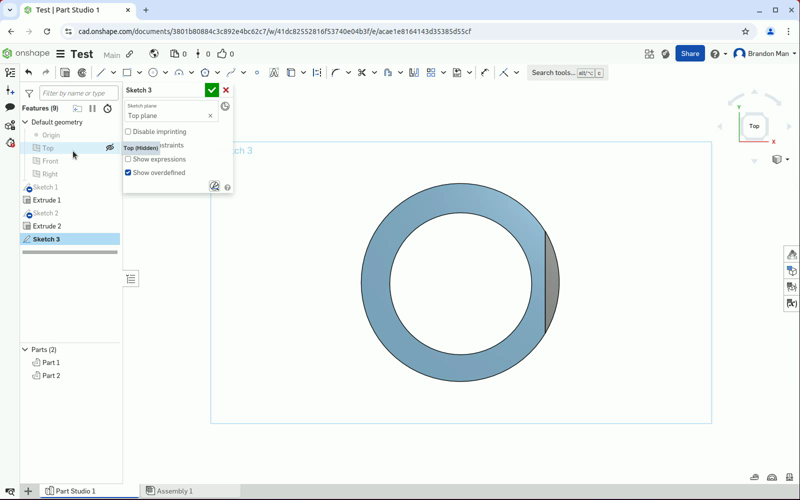
mouse_move(73, 352)
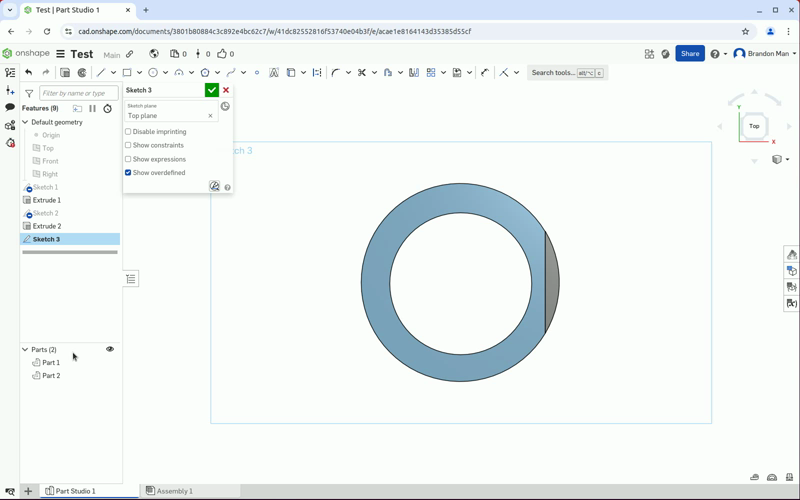
key(y)
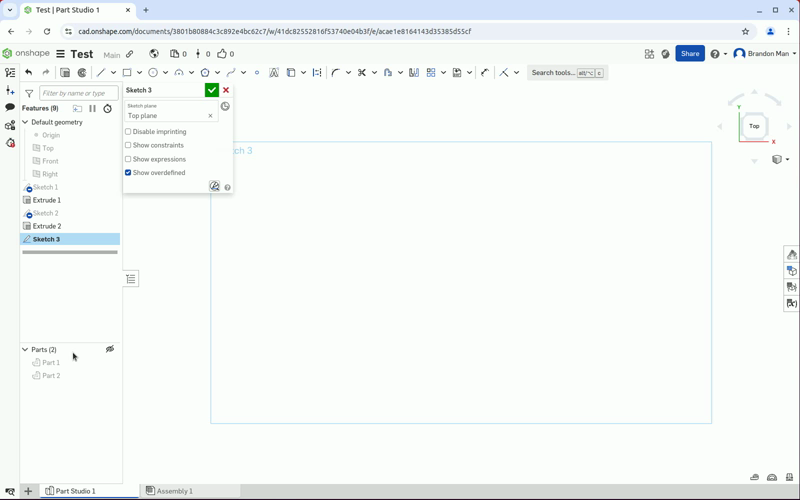
key(l)
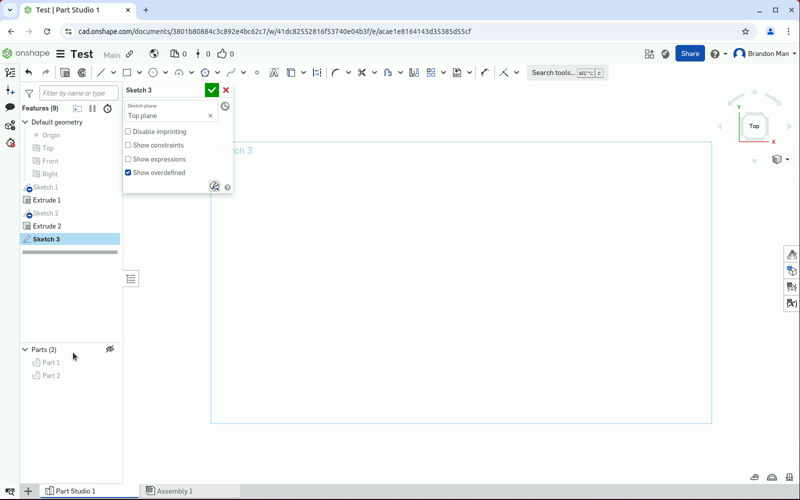
key_down(shift)
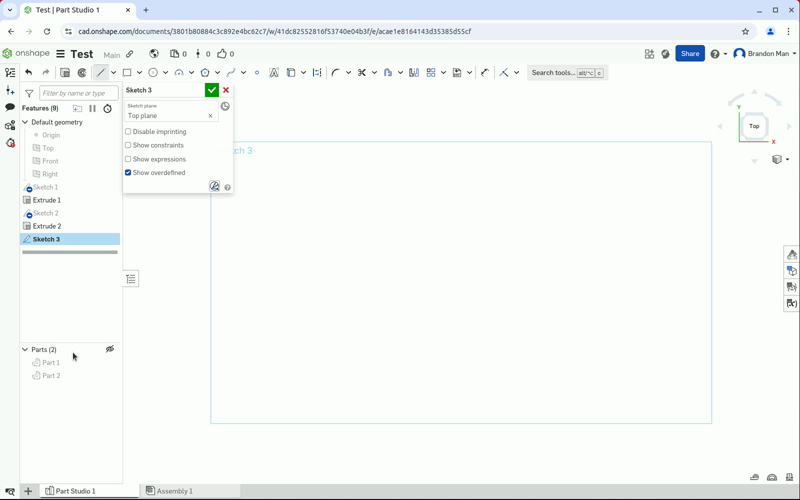
mouse_move(545, 381)
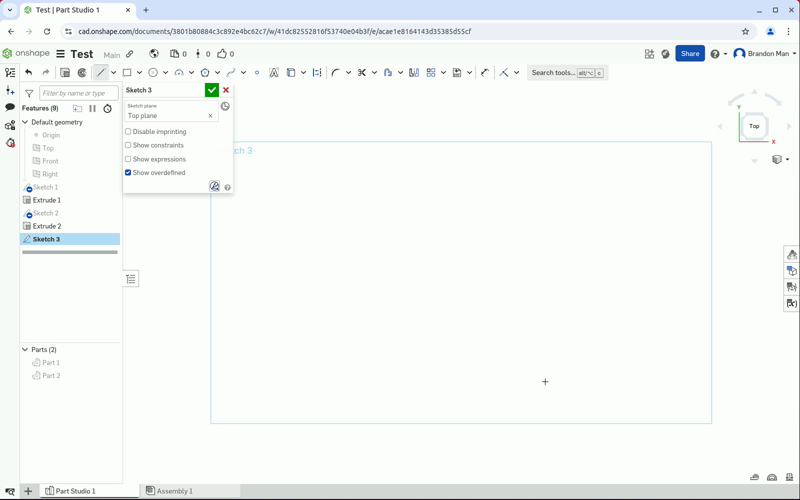
click(545, 381)
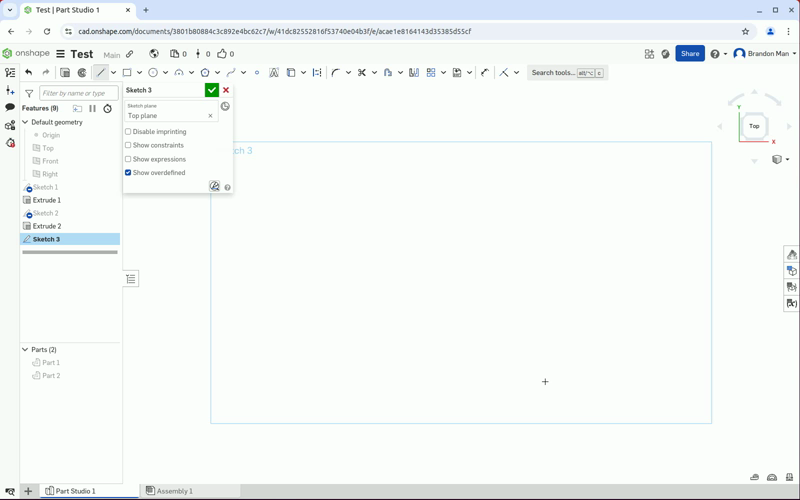
key_up(shift)
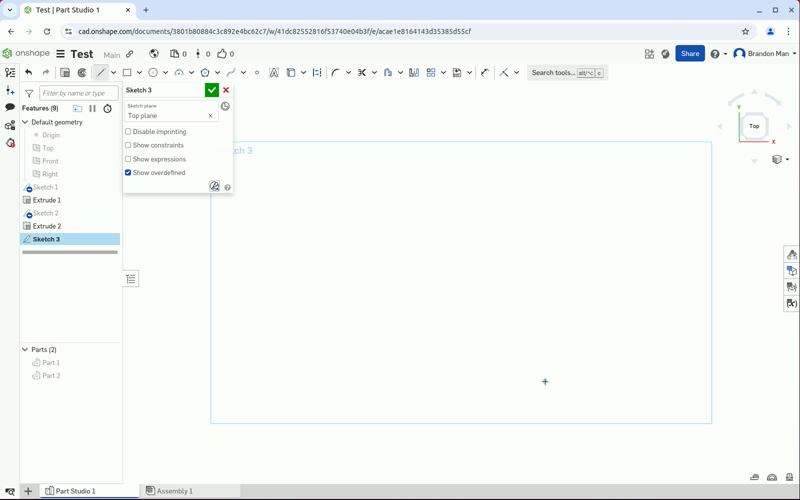
key_down(shift)
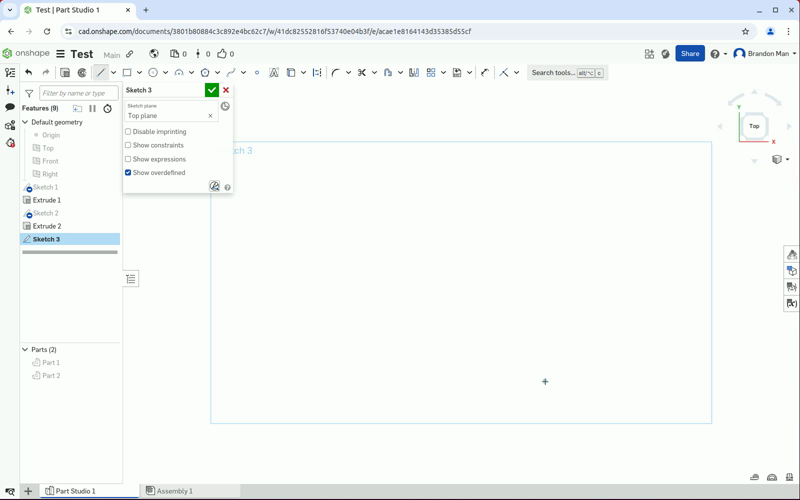
mouse_move(575, 381)
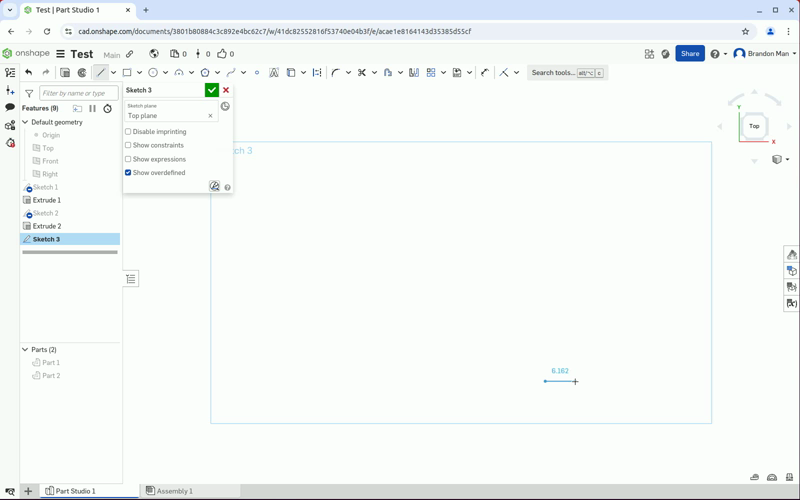
mouse_move(573, 381)
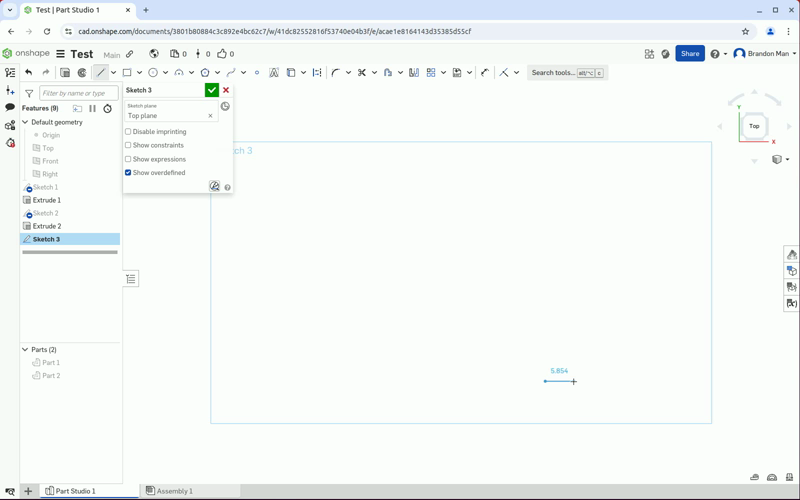
click(573, 381)
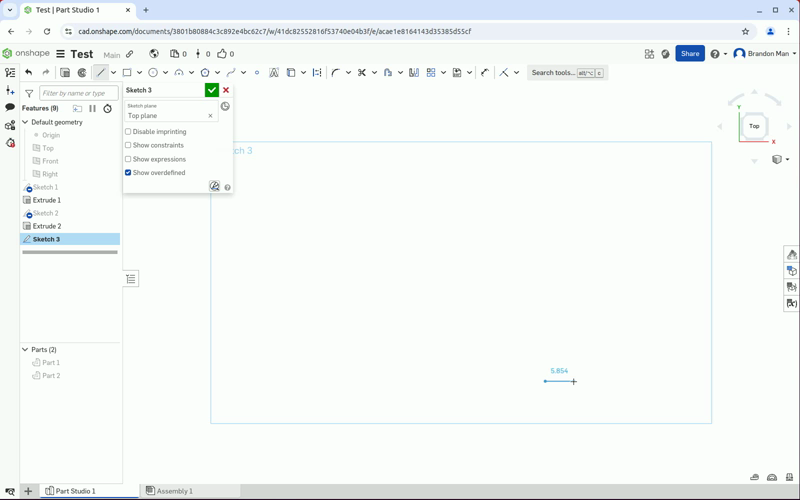
key_up(shift)
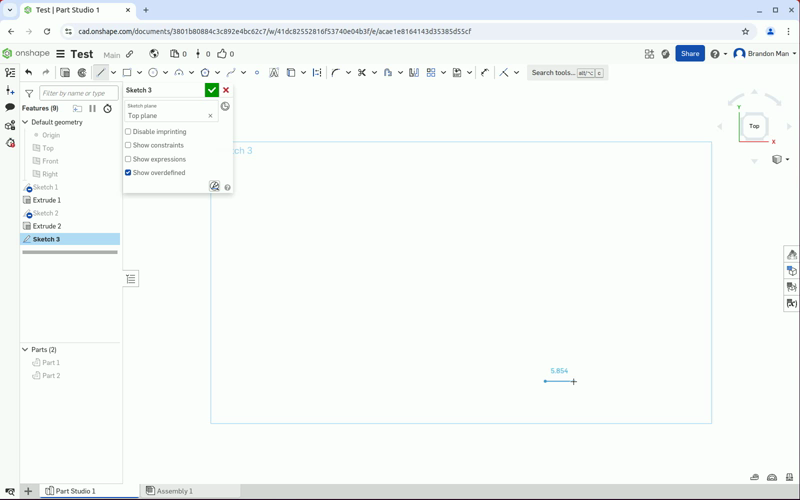
key_down(shift)
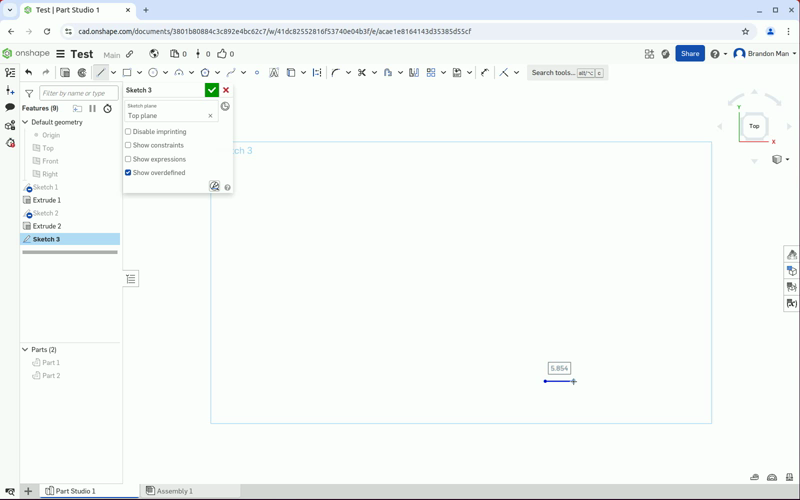
mouse_move(573, 185)
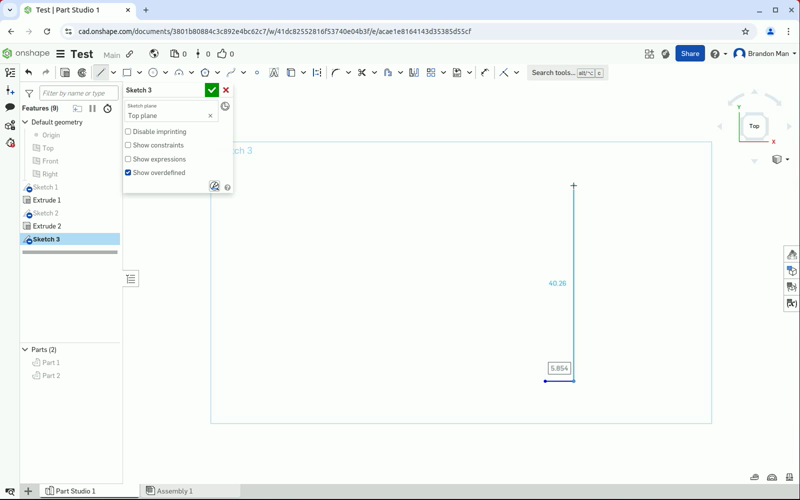
click(573, 185)
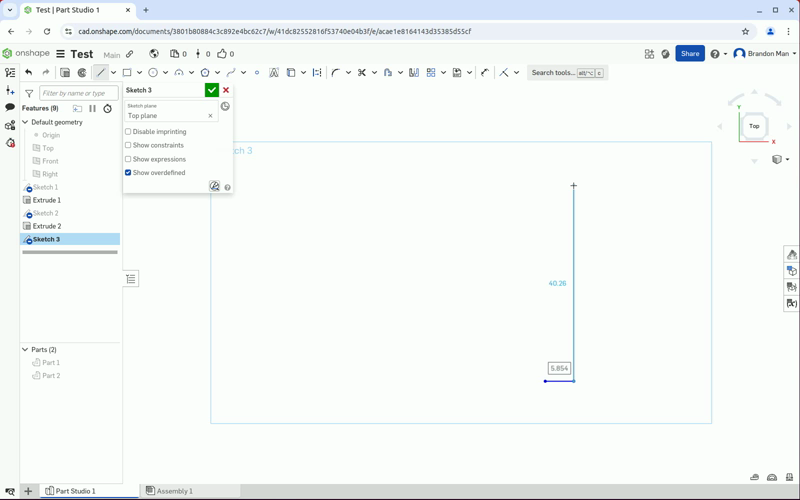
key_up(shift)
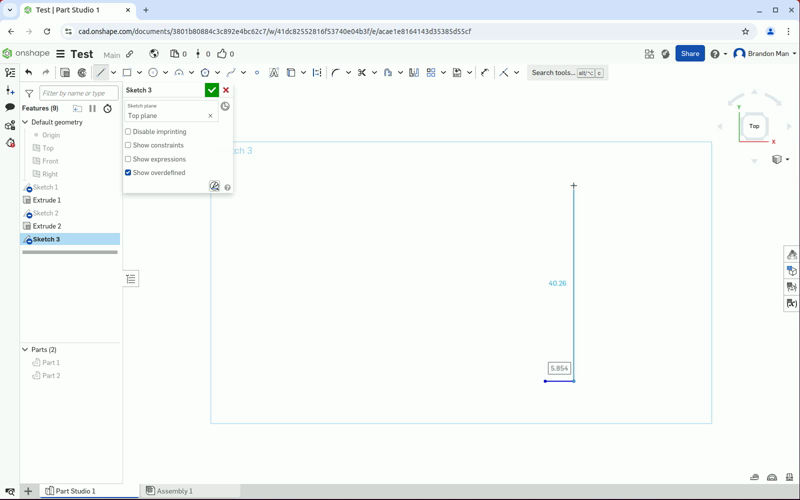
key_down(shift)
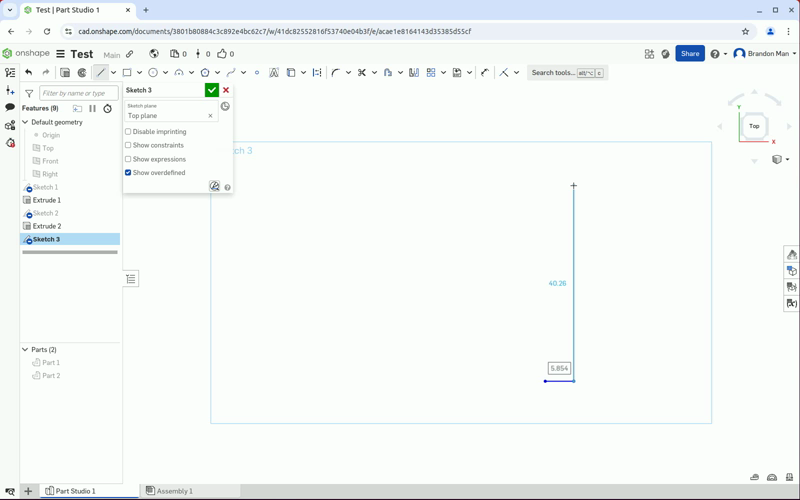
mouse_move(589, 185)
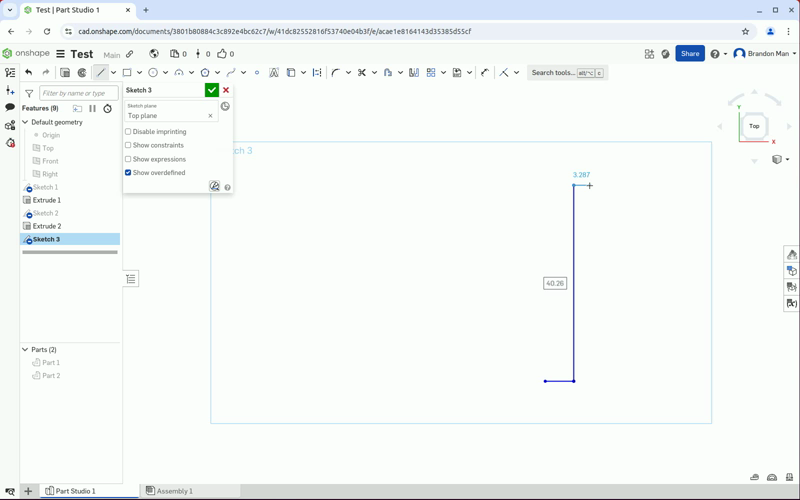
mouse_move(545, 185)
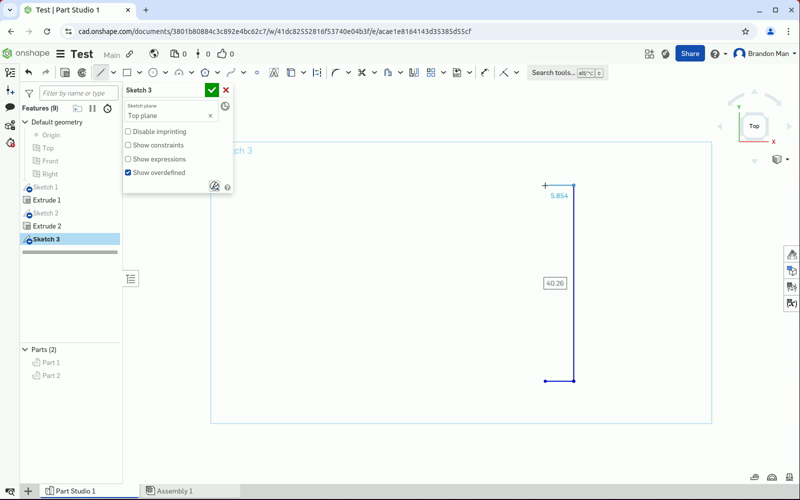
click(545, 185)
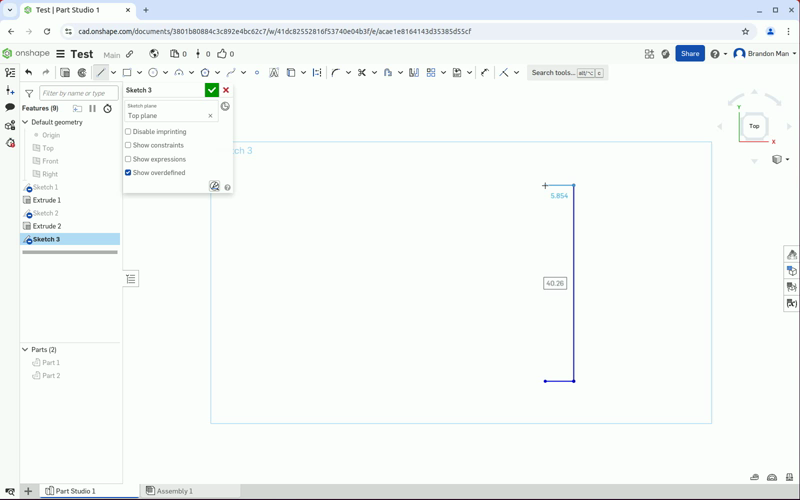
key_up(shift)
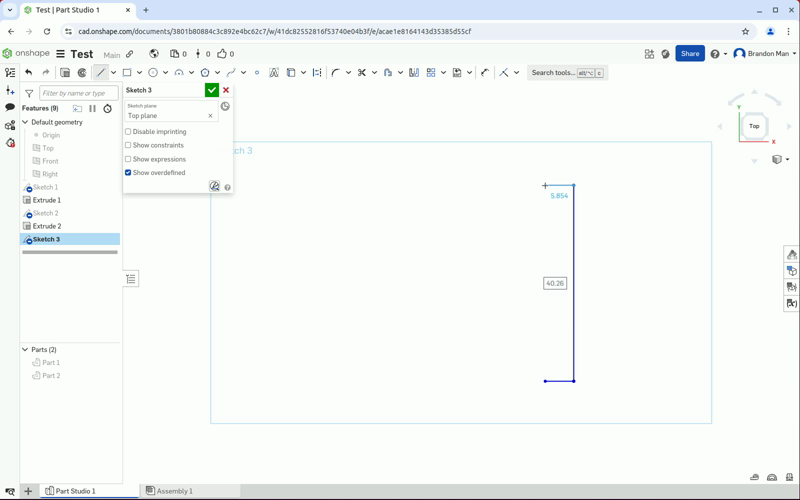
key_down(shift)
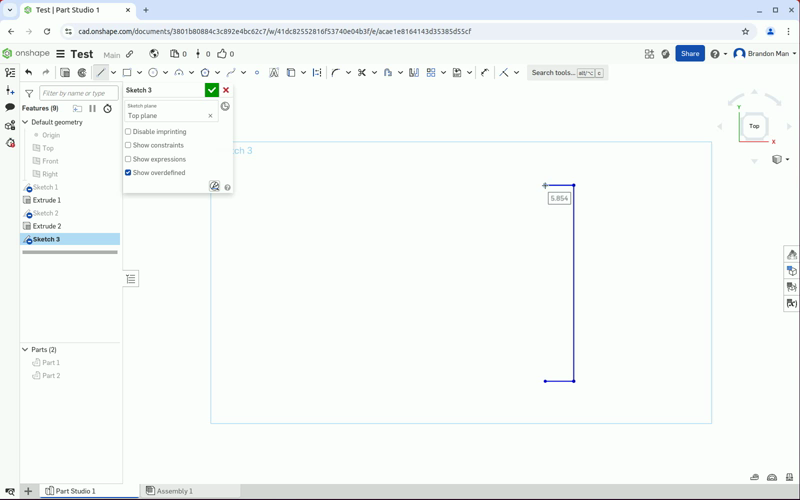
mouse_move(575, 185)
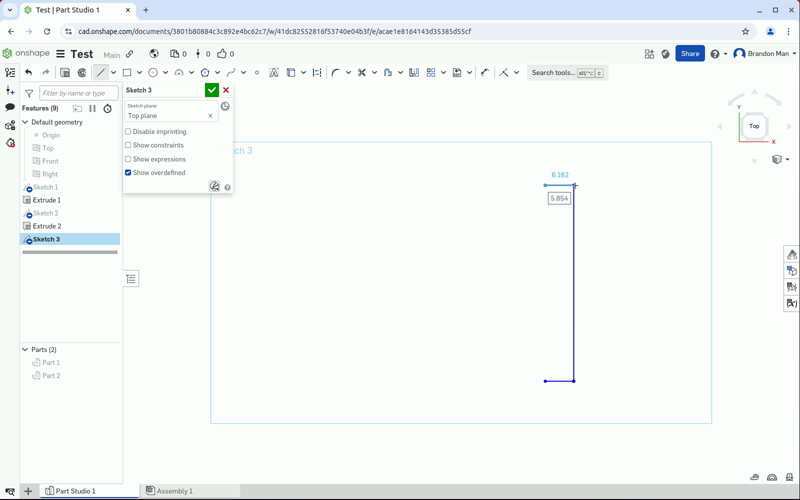
mouse_move(545, 232)
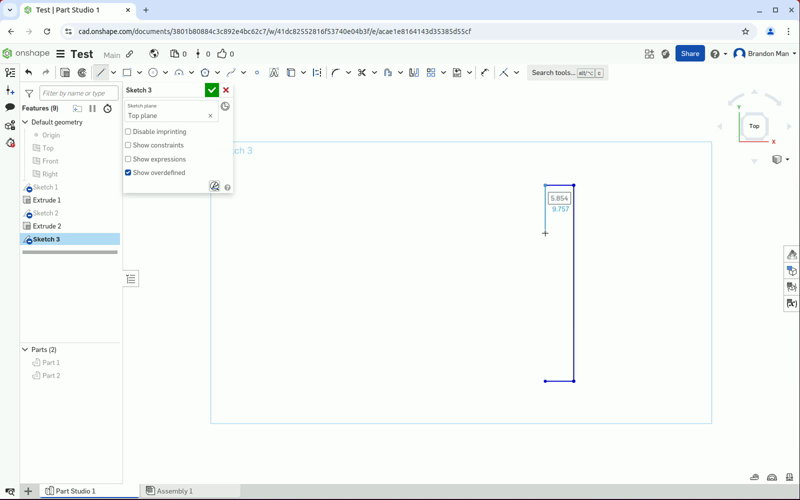
click(545, 232)
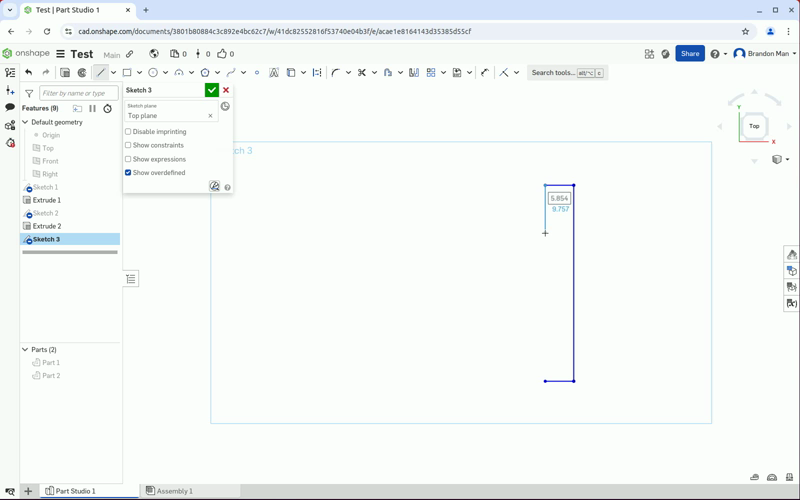
key_up(shift)
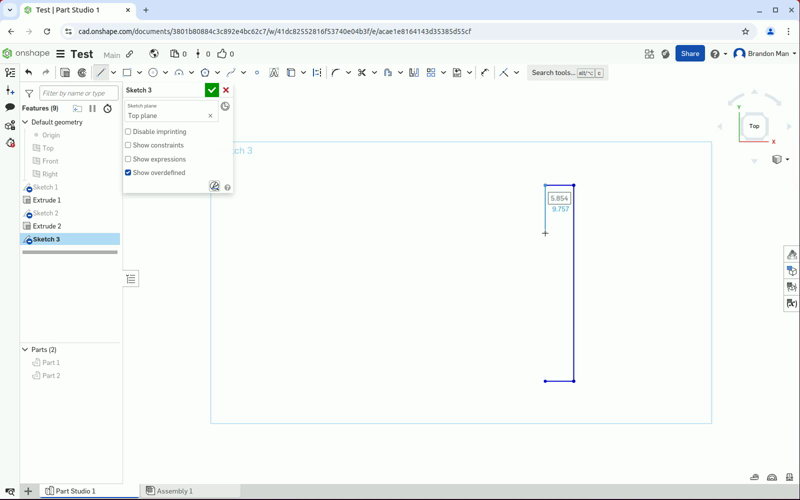
key(esc)
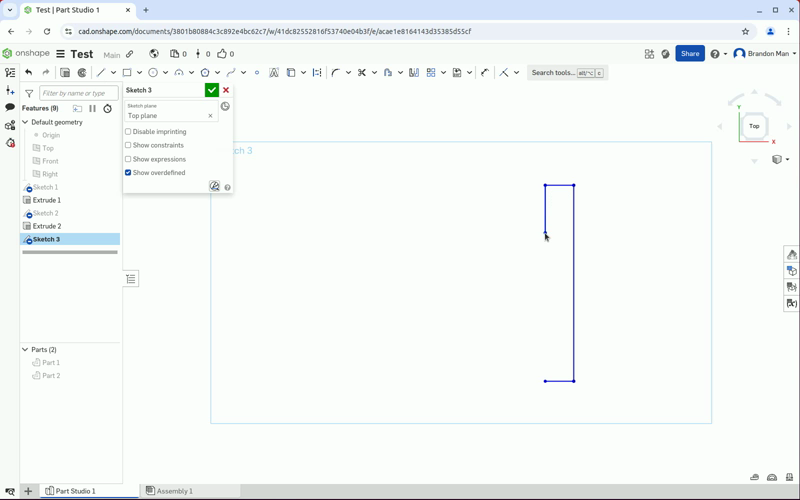
key(a)
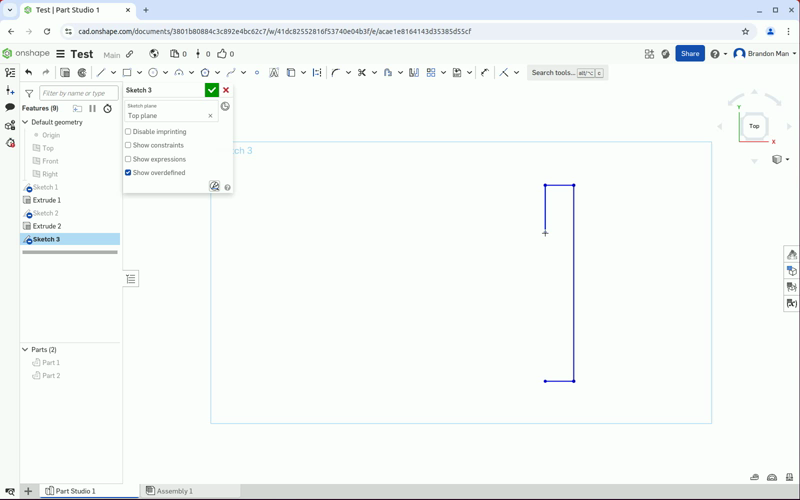
mouse_move(545, 232)
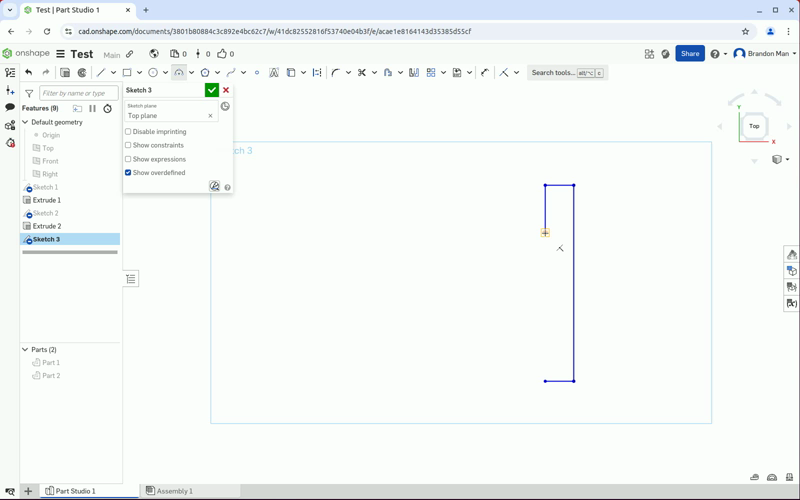
click(545, 232)
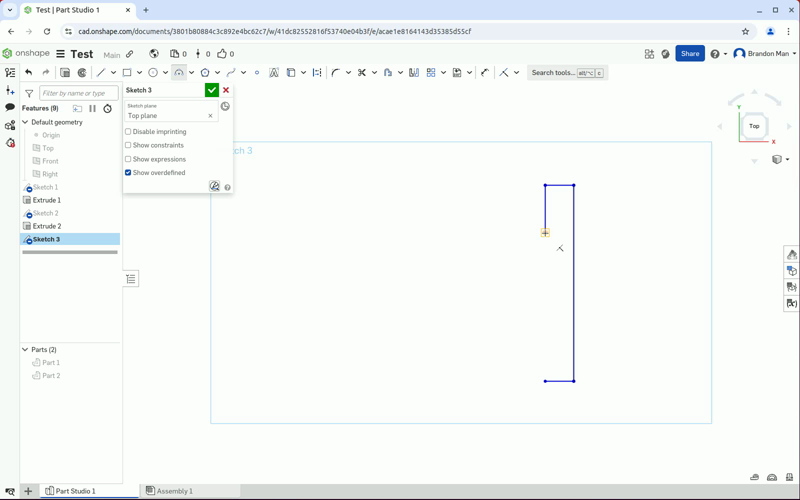
key_down(shift)
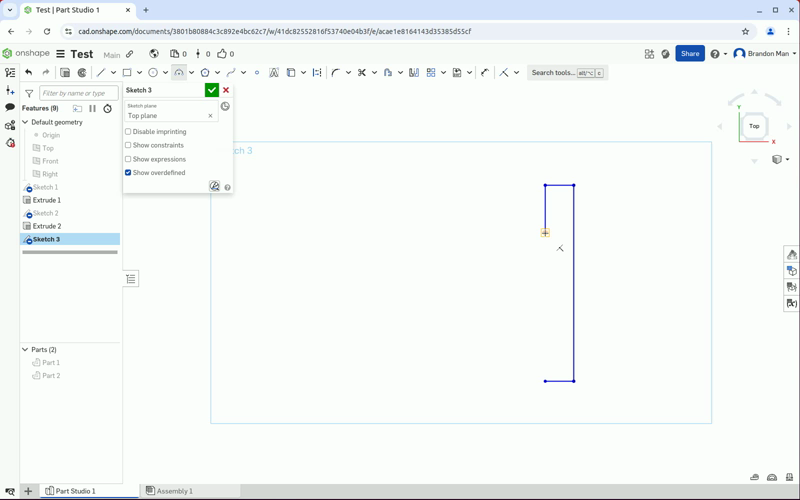
mouse_move(545, 333)
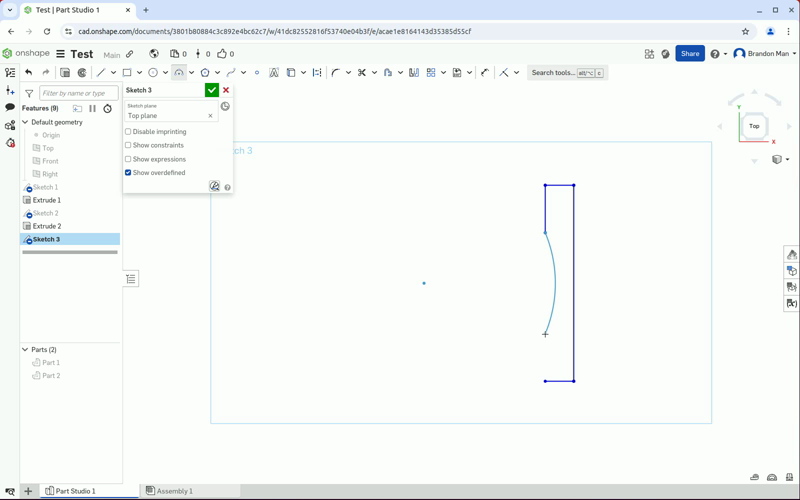
click(545, 333)
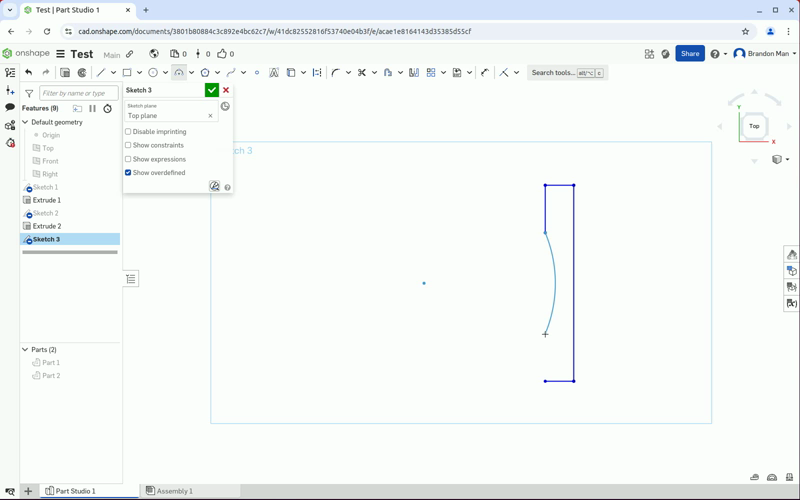
mouse_move(559, 283)
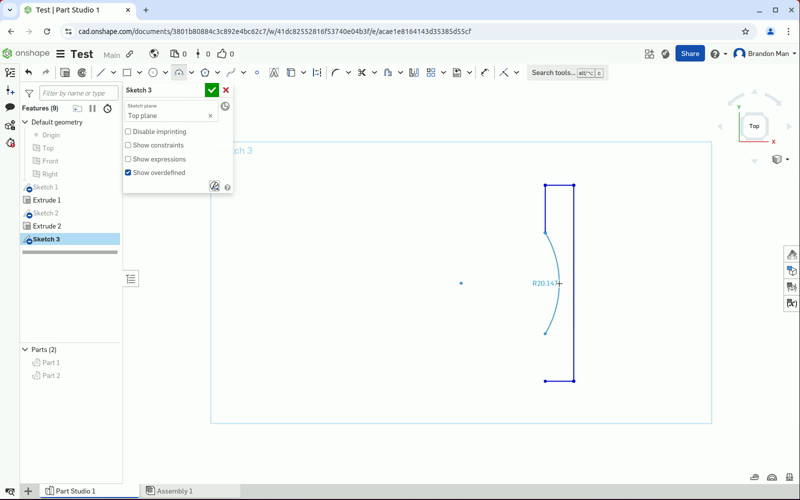
click(559, 283)
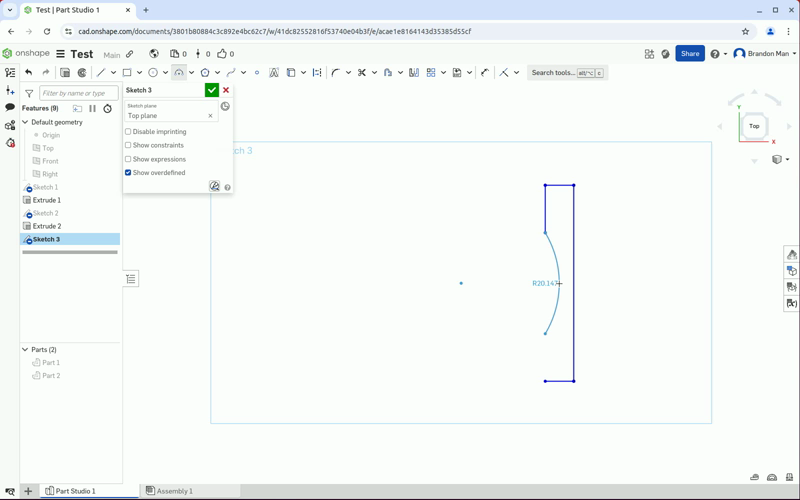
key_up(shift)
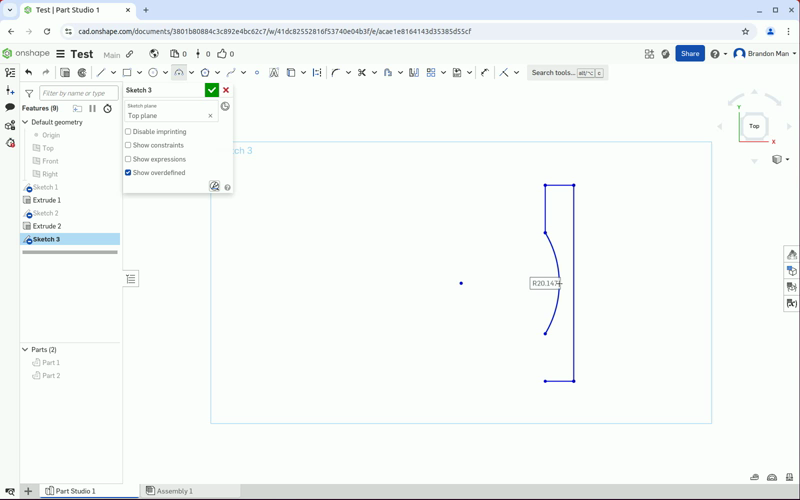
key(esc)
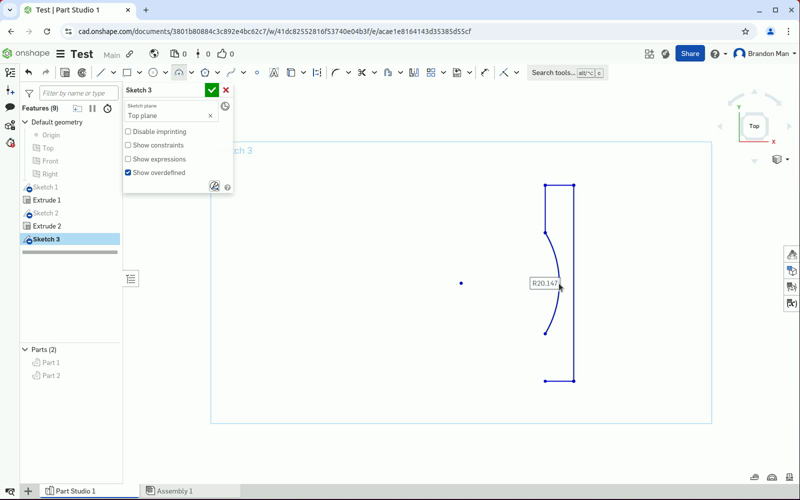
key(l)
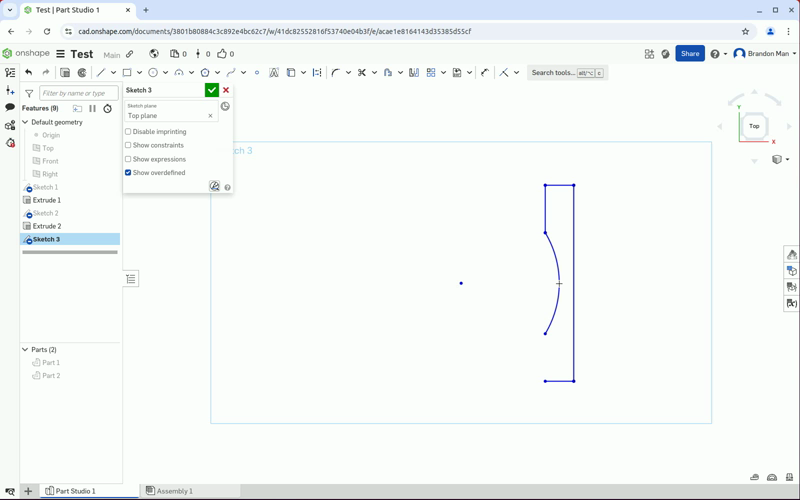
mouse_move(545, 333)
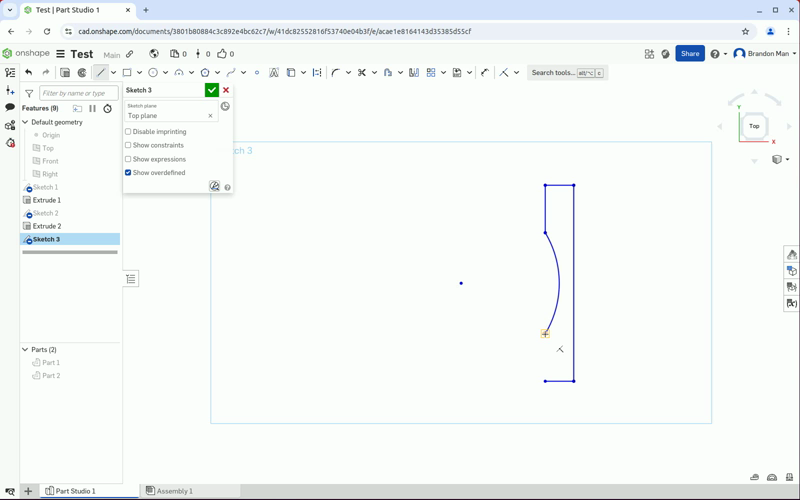
click(545, 333)
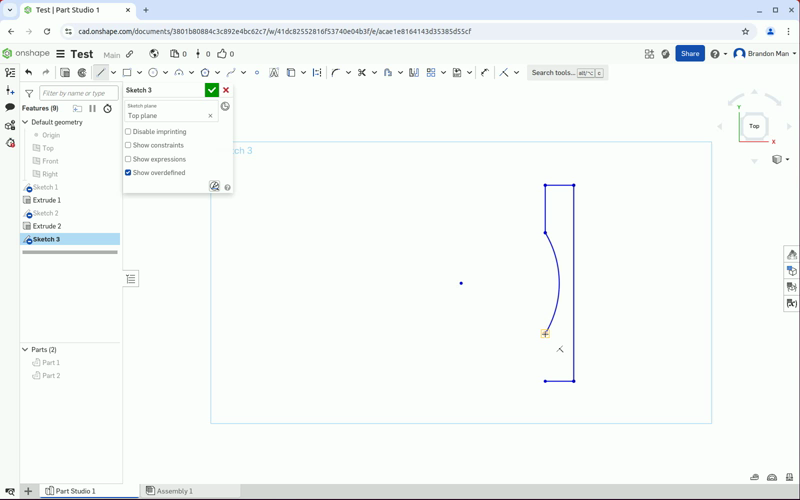
mouse_move(575, 333)
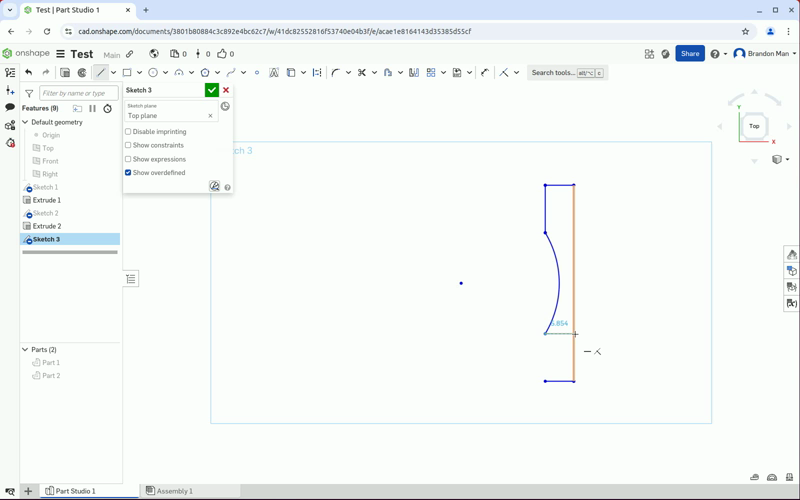
key_down(shift)
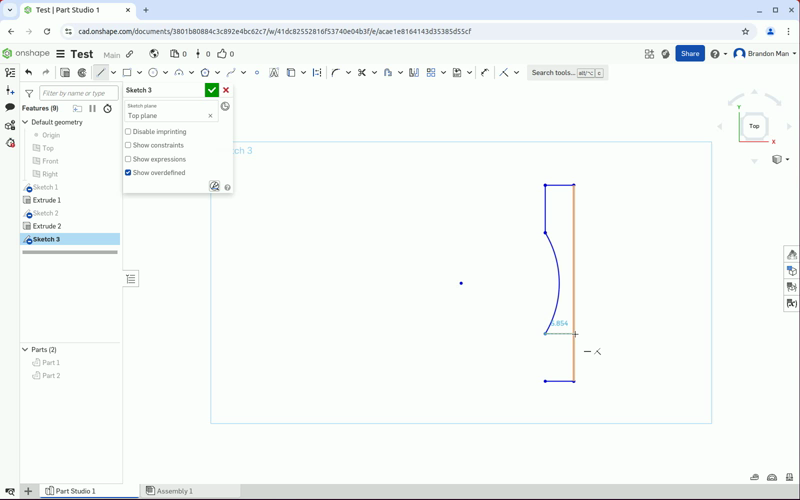
mouse_move(545, 381)
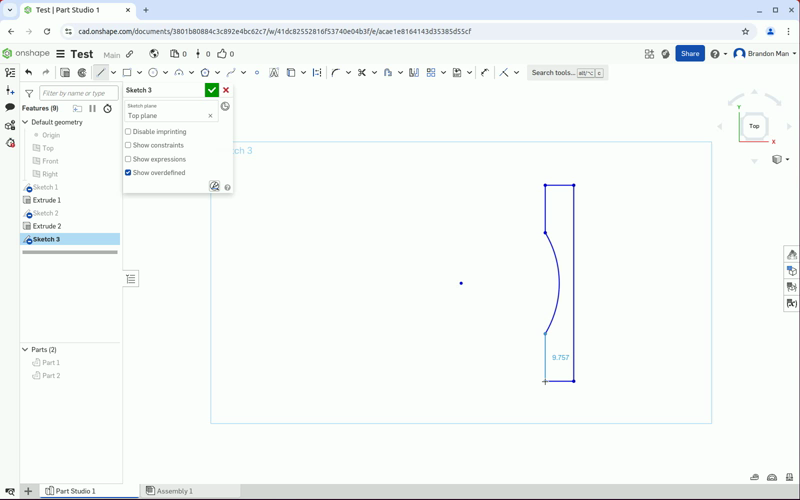
key_up(shift)
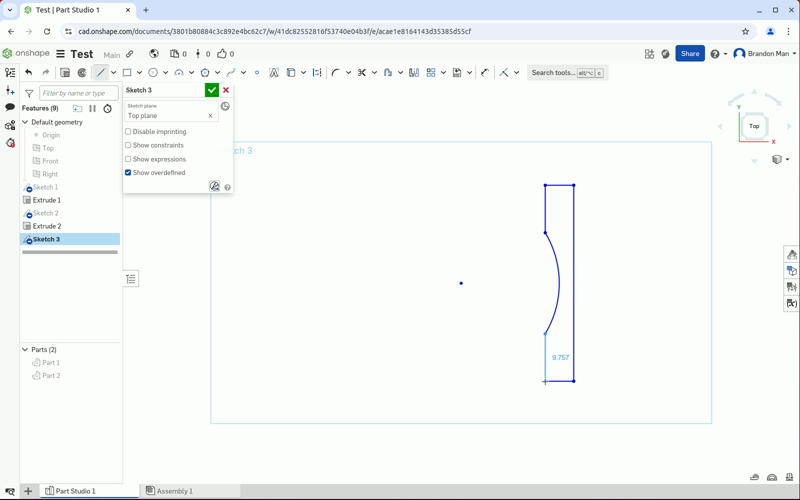
click(545, 381)
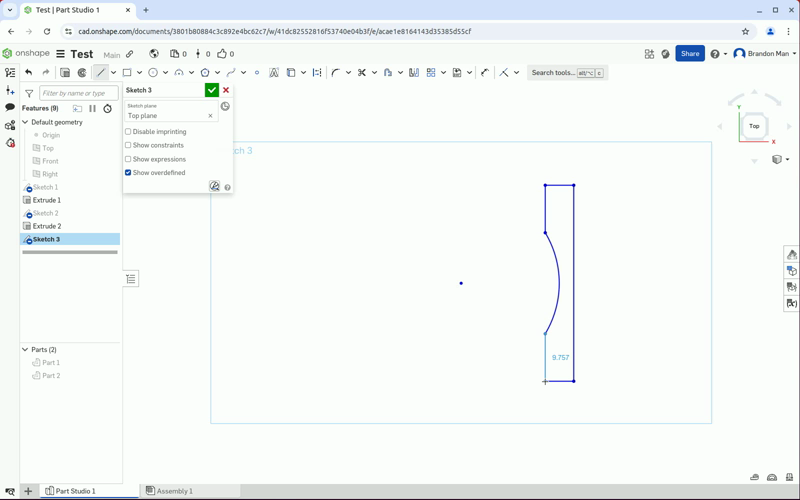
key(esc)
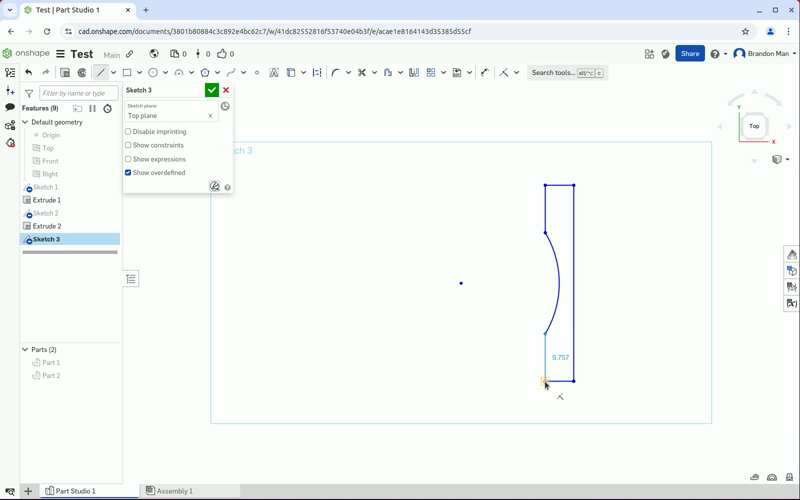
mouse_move(560, 234)
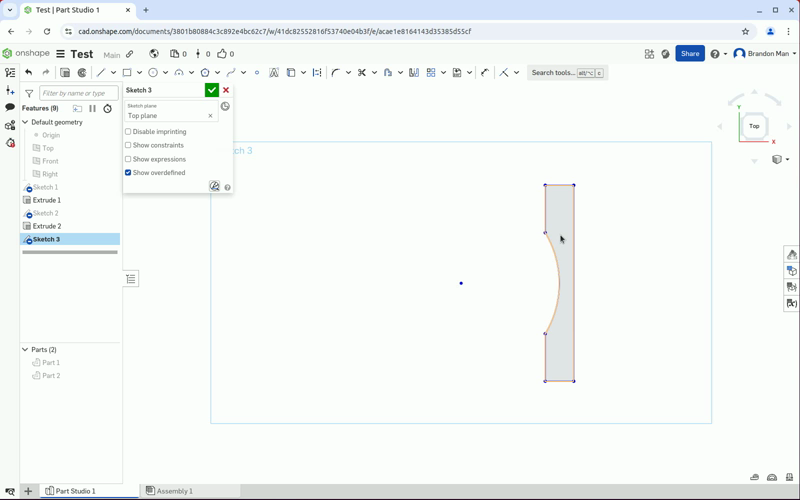
click(560, 234)
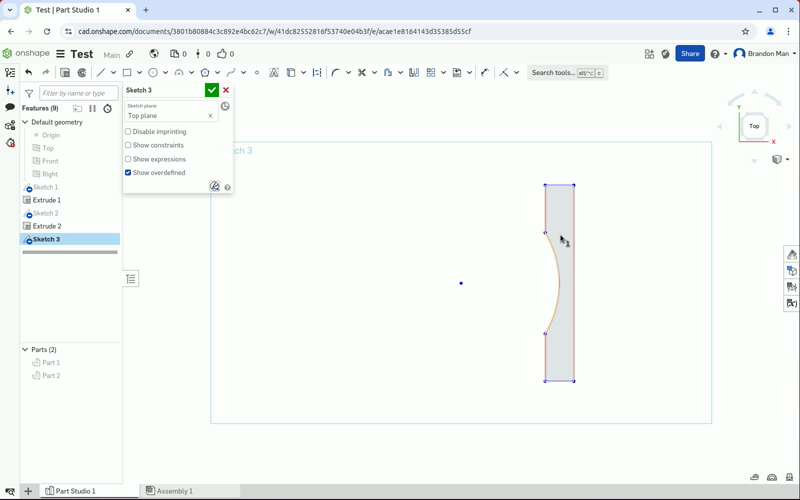
mouse_move(73, 352)
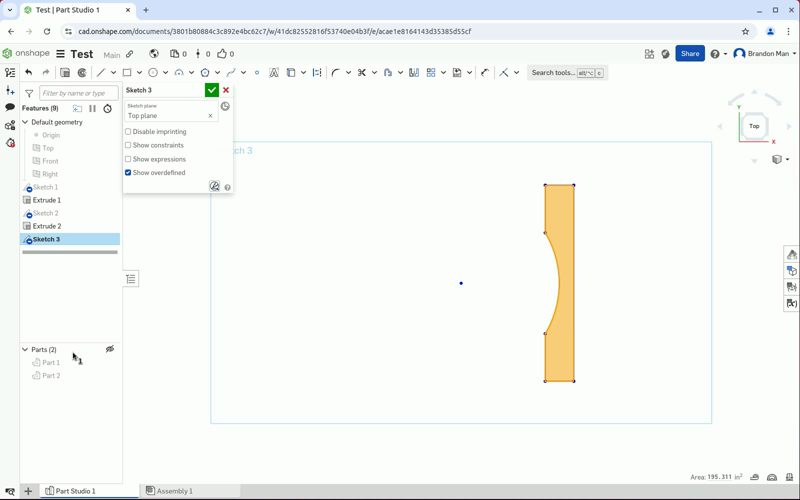
key(shift+y)
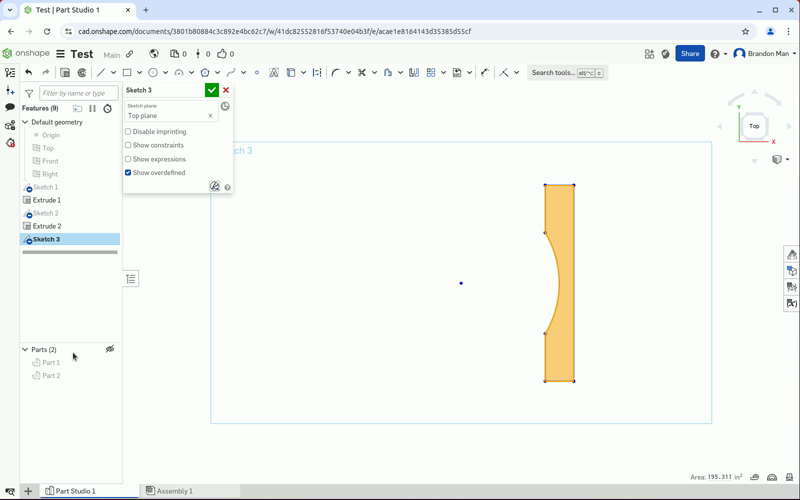
key(shift+e)
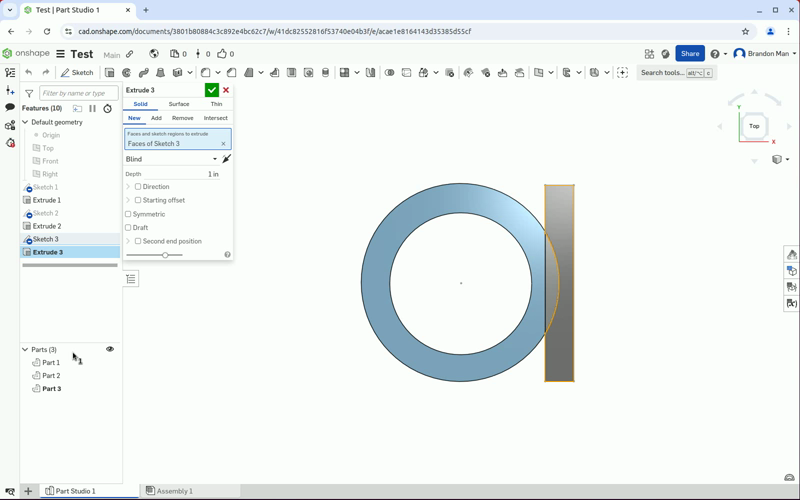
mouse_move(143, 106)
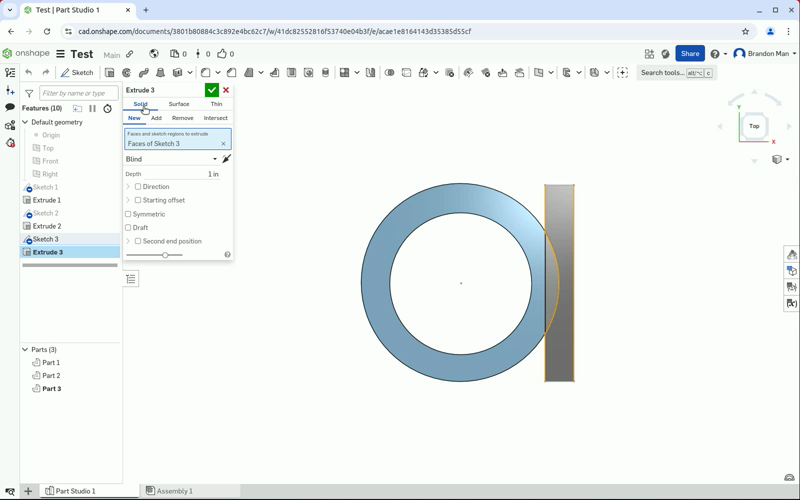
click(143, 106)
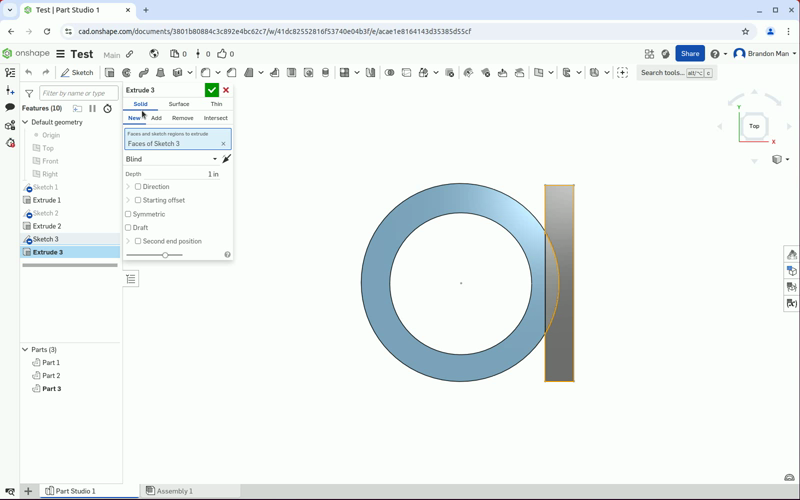
mouse_move(137, 120)
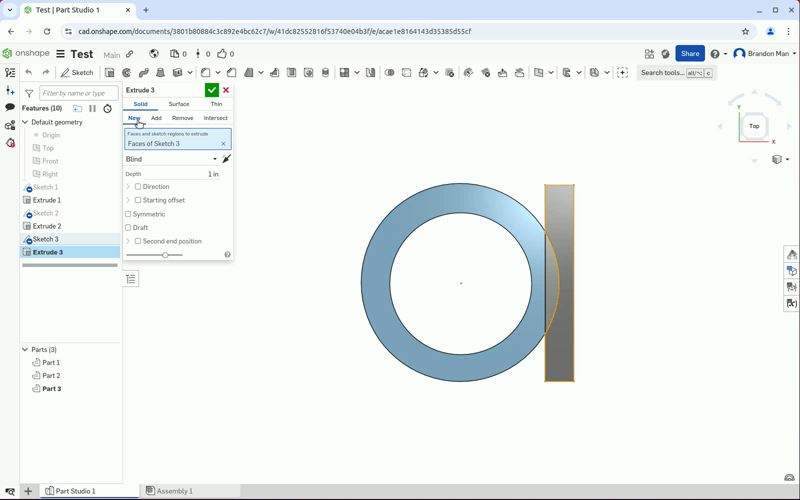
click(137, 120)
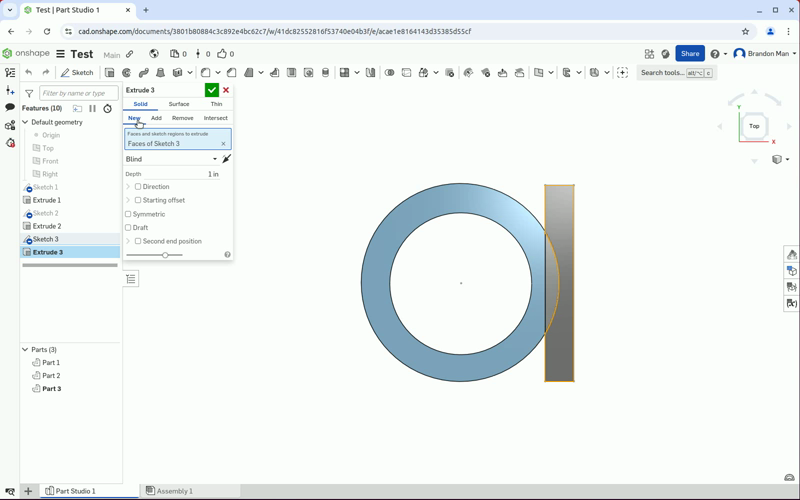
key(tab, 4)
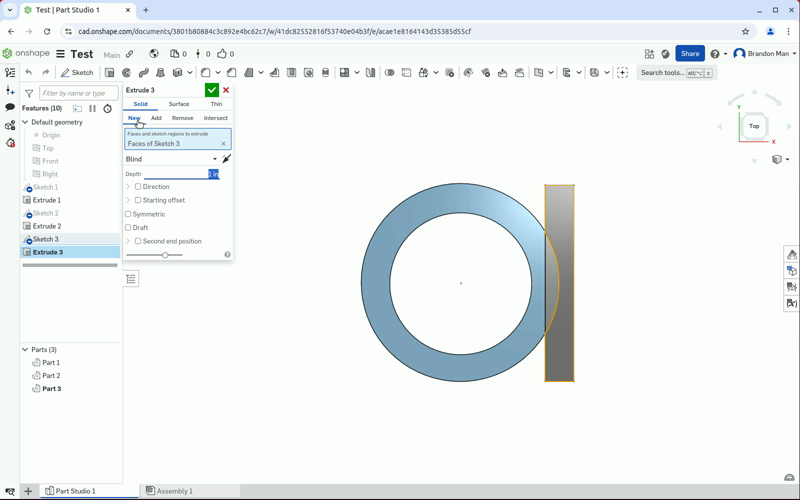
text(2.407)
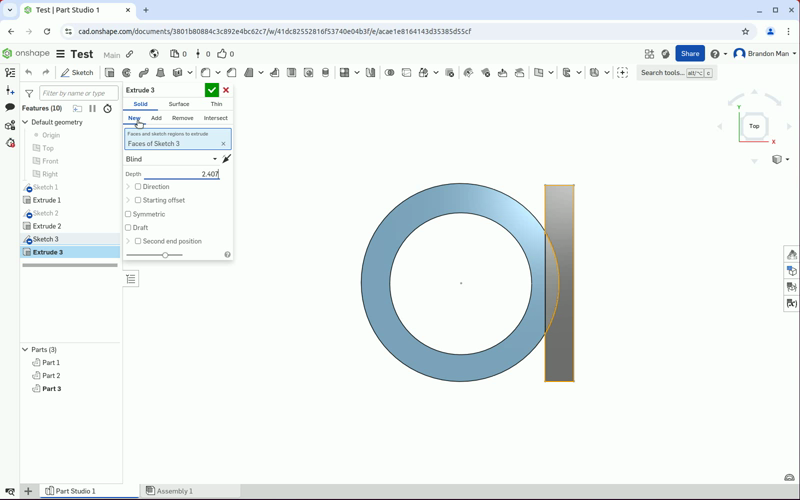
key(enter)
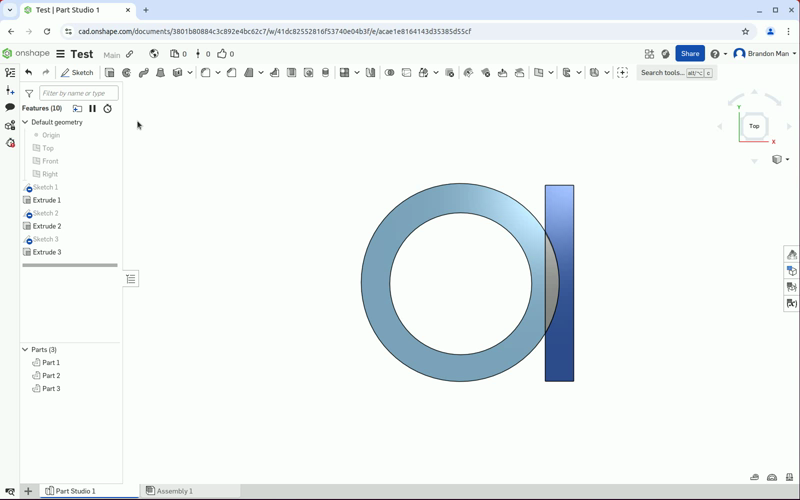
key(shift+h)
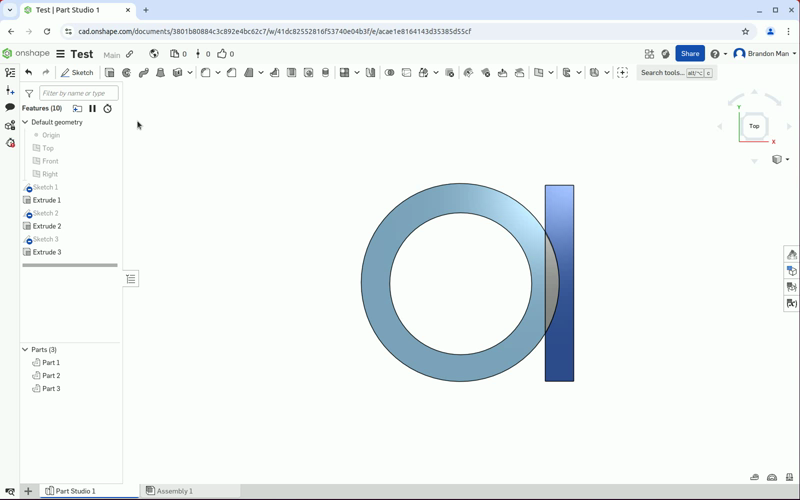
key(shift+h)
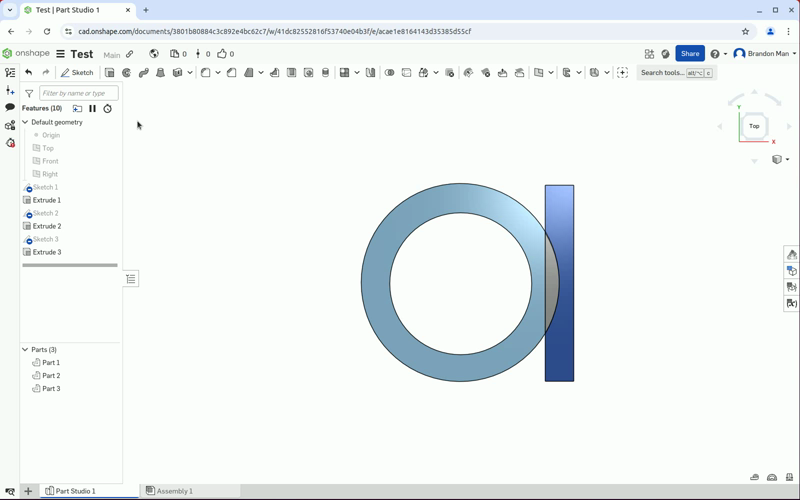
mouse_move(73, 189)
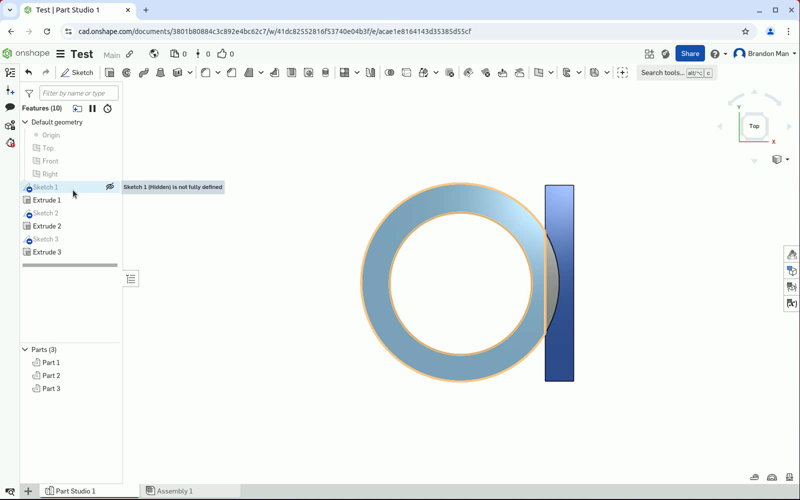
click(73, 189)
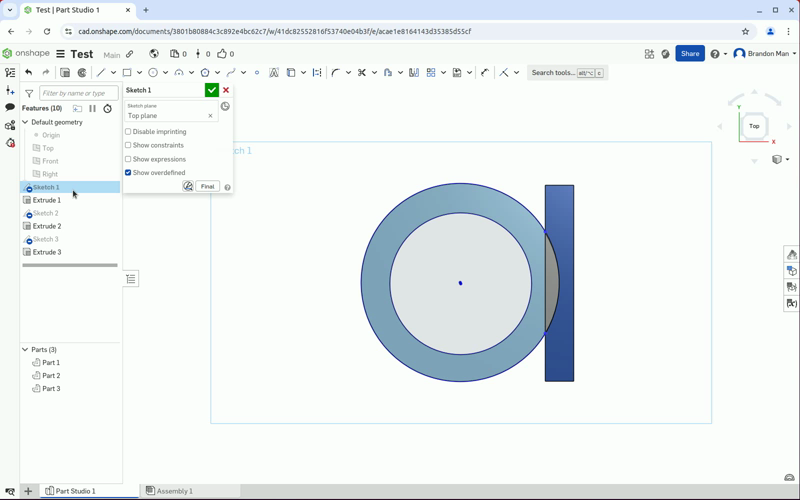
mouse_move(229, 92)
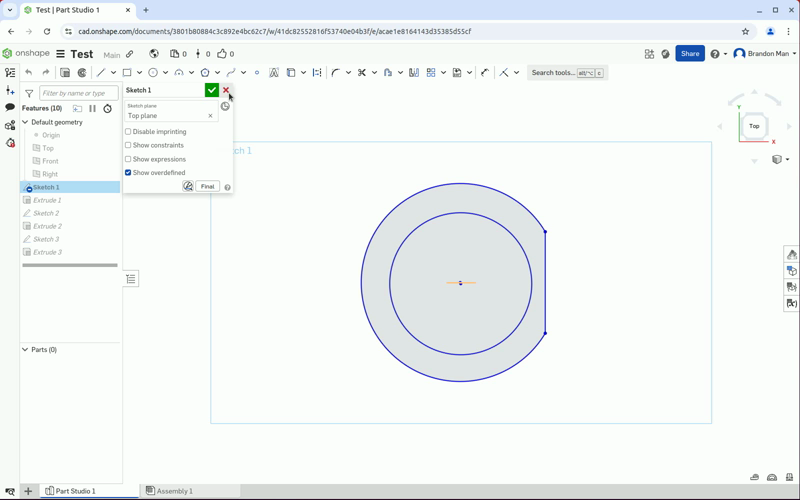
click(229, 92)
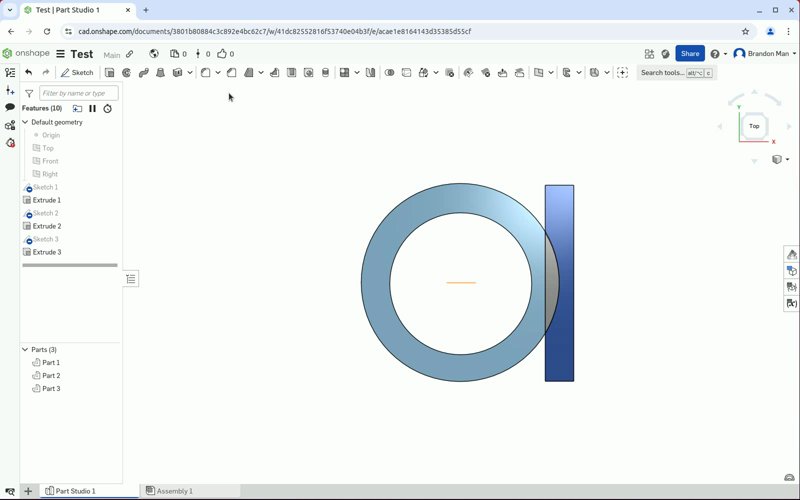
mouse_move(541, 75)
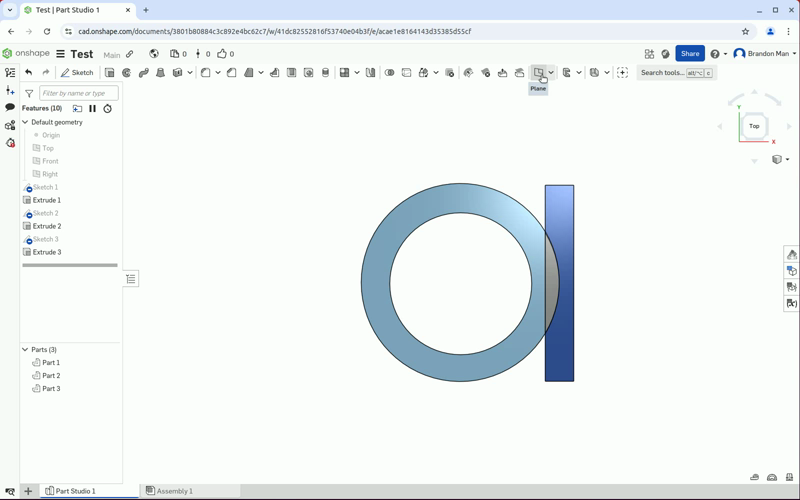
click(541, 75)
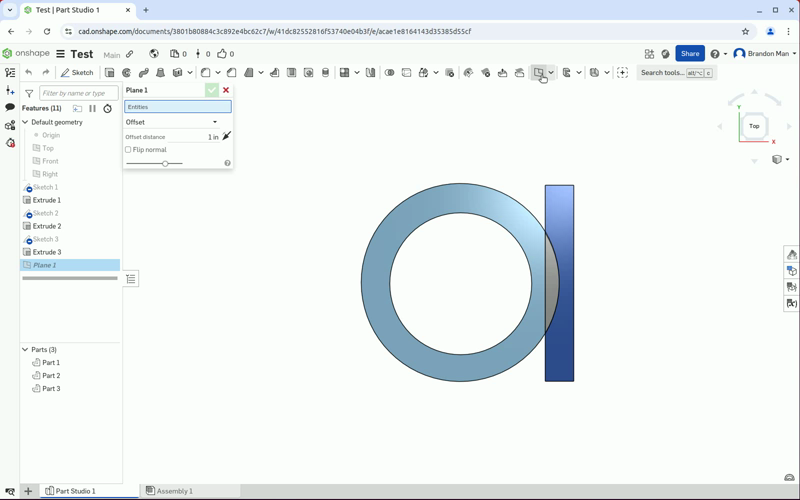
mouse_move(73, 150)
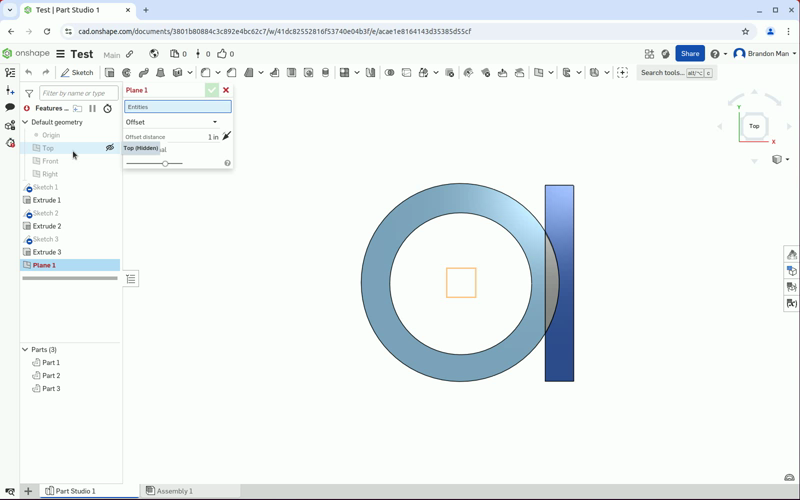
click(73, 150)
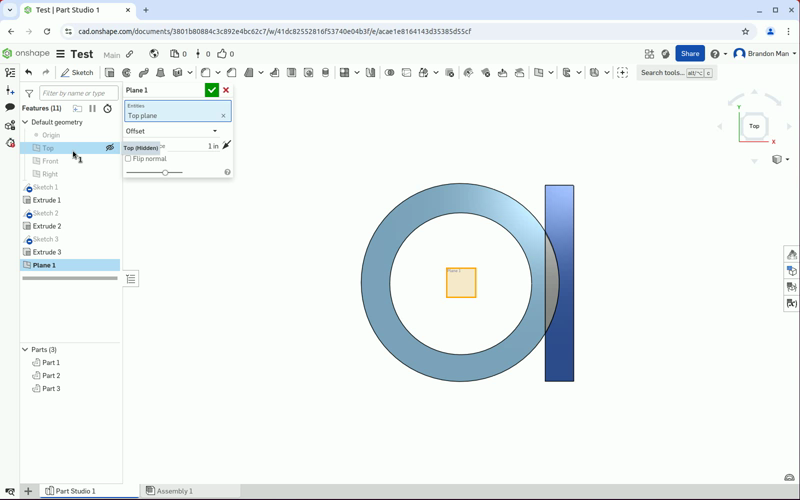
key(tab, 2)
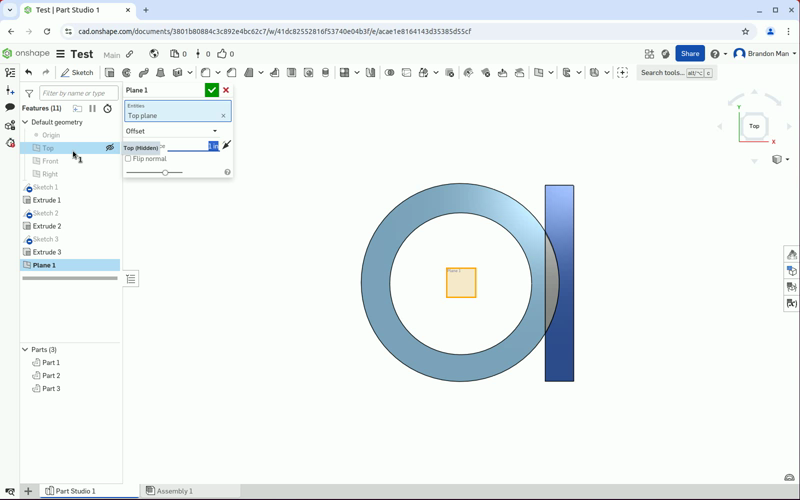
text(2.403)
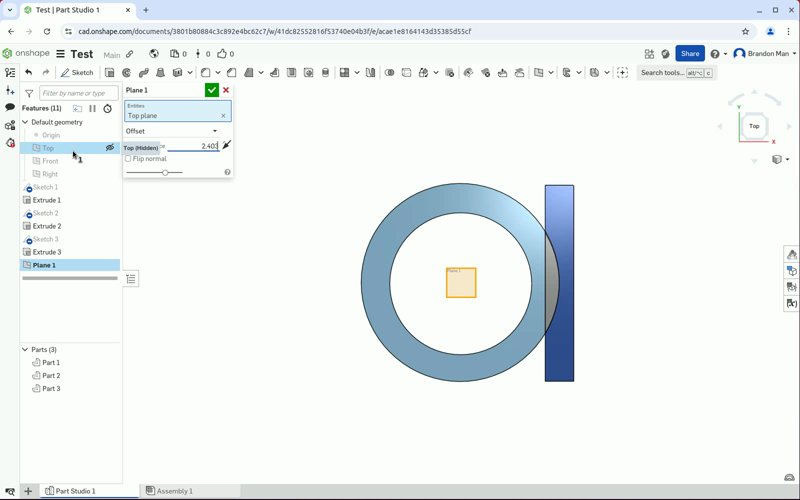
key(enter, 2)
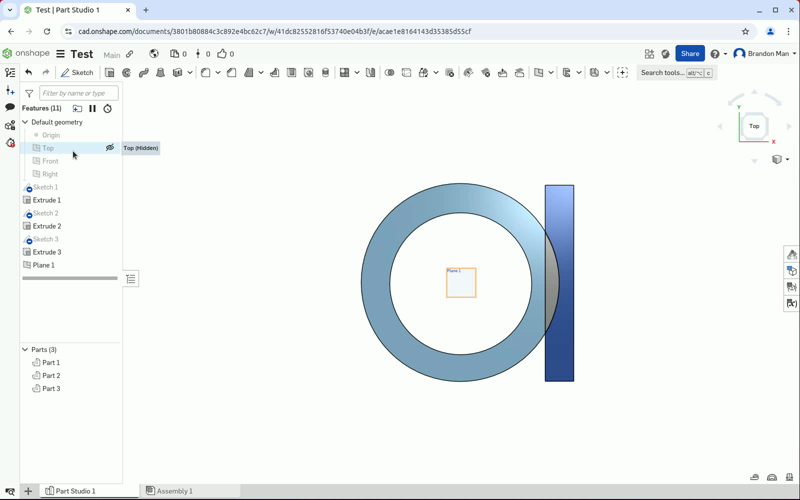
key(shift+s)
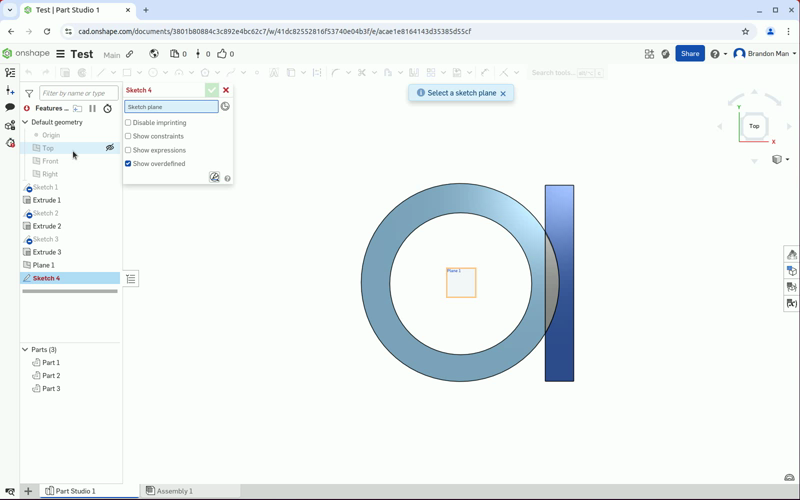
mouse_move(73, 267)
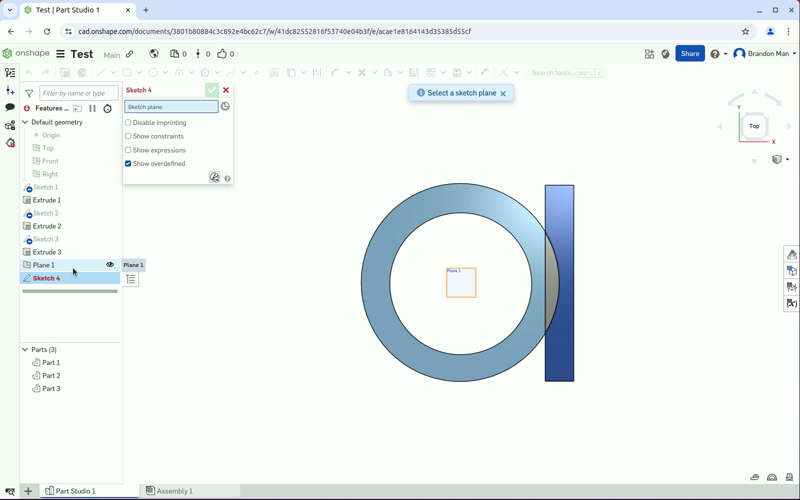
click(73, 267)
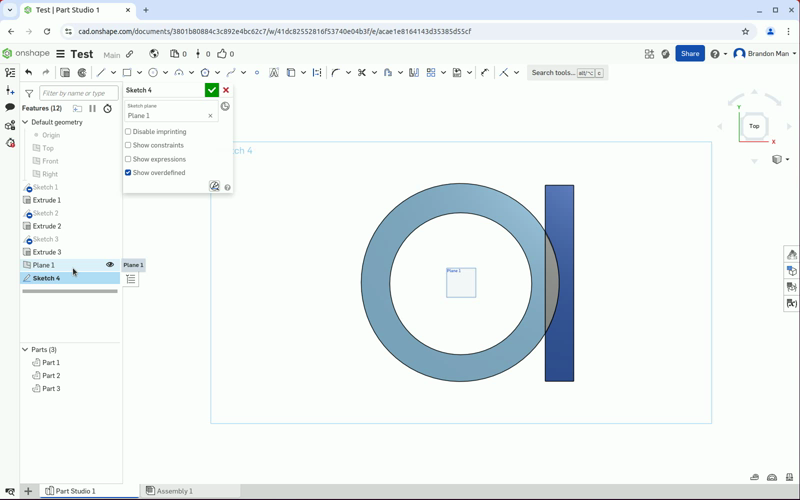
mouse_move(73, 352)
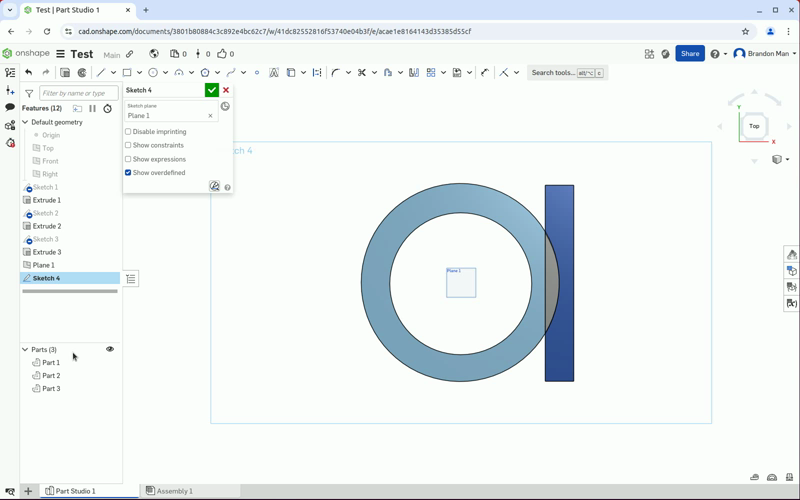
key(y)
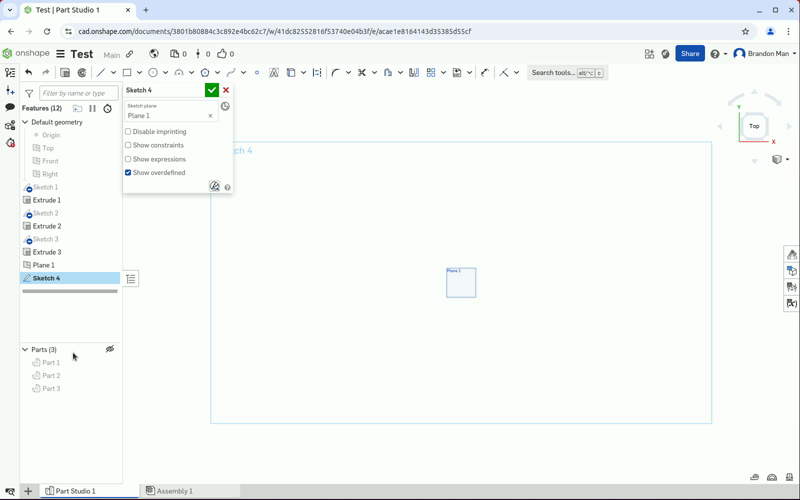
key(c)
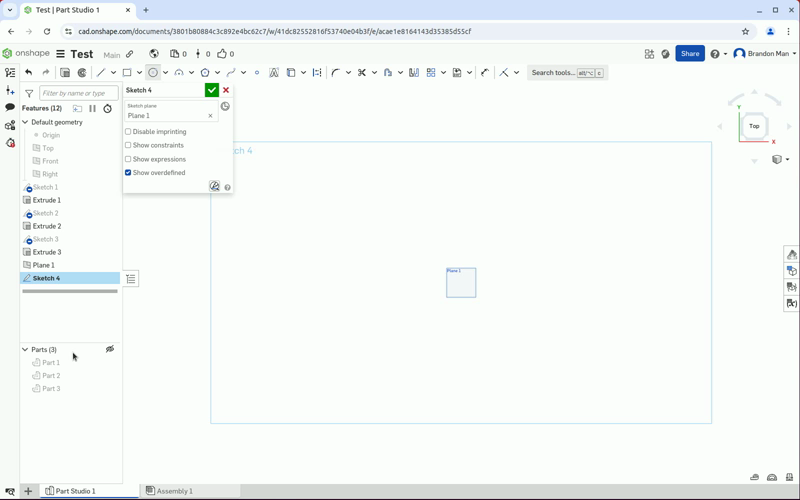
key_down(shift)
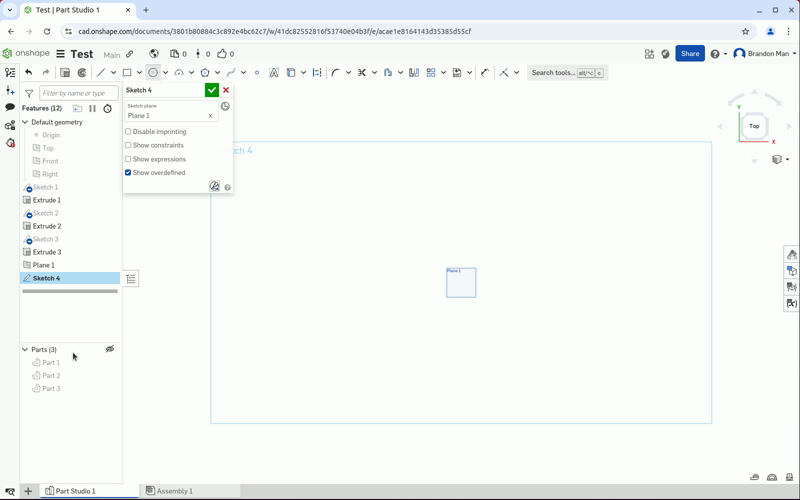
mouse_move(559, 198)
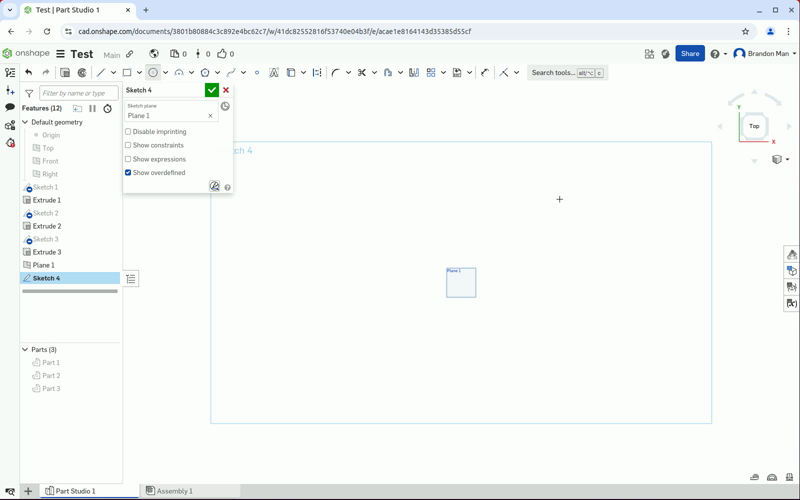
click(559, 198)
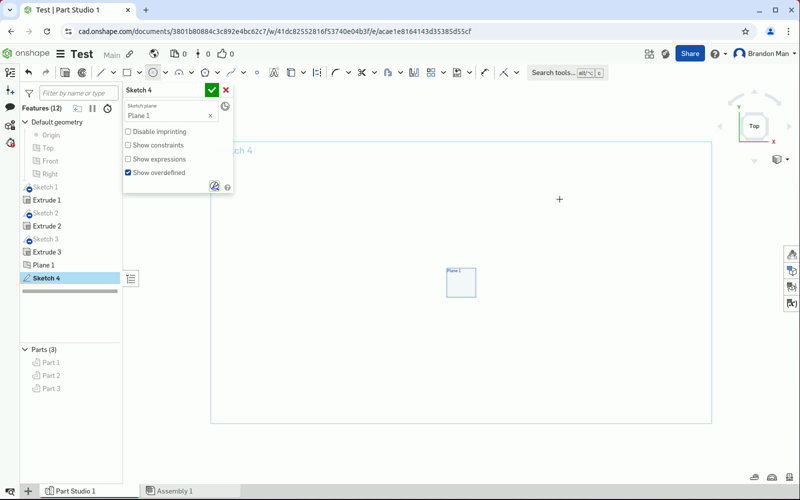
key_up(shift)
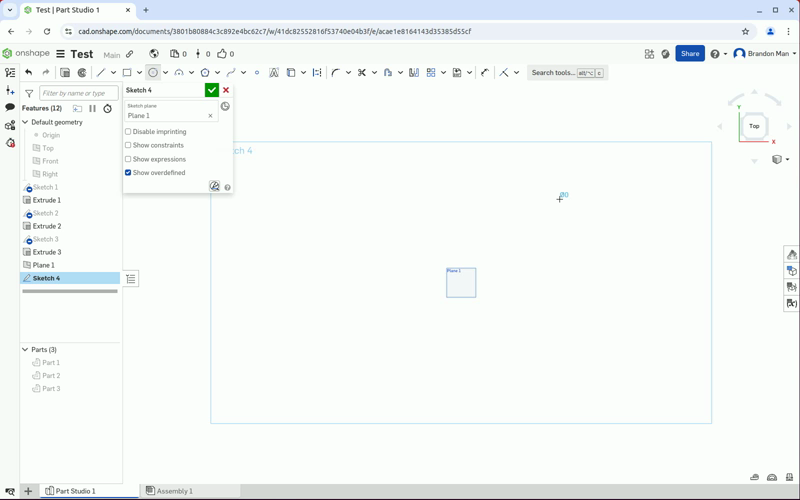
mouse_move(566, 198)
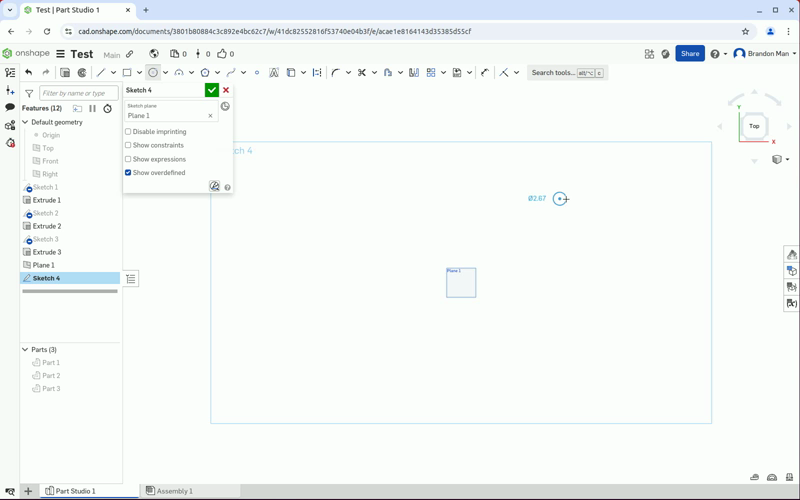
click(566, 198)
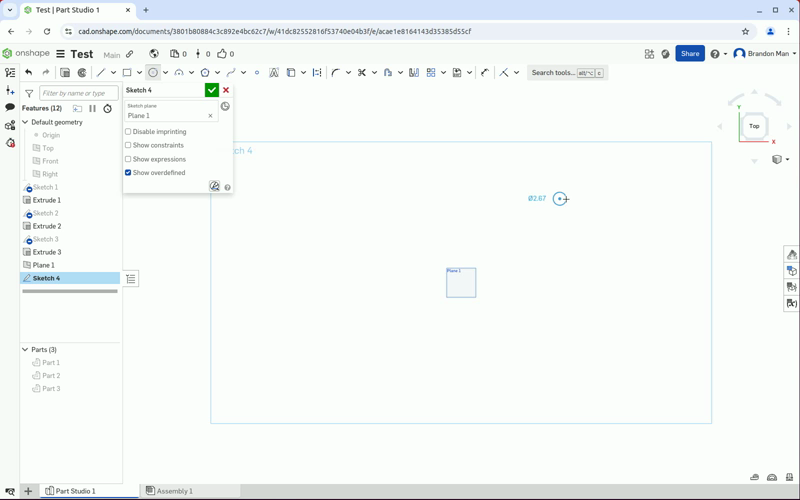
key(esc)
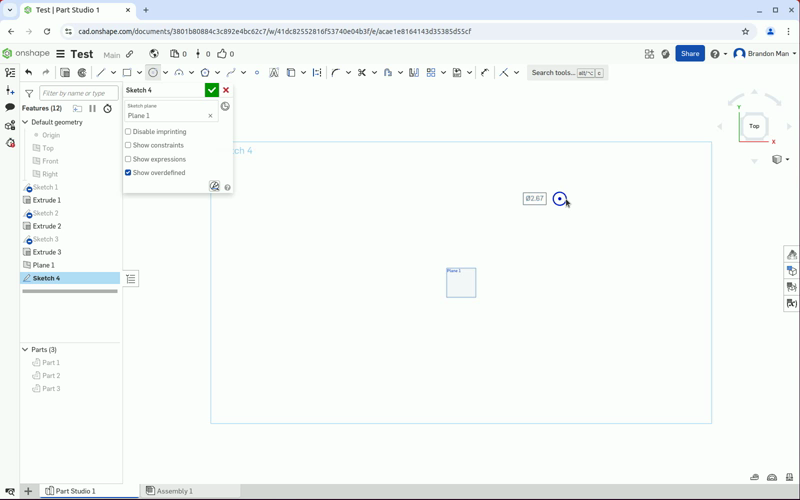
mouse_move(558, 203)
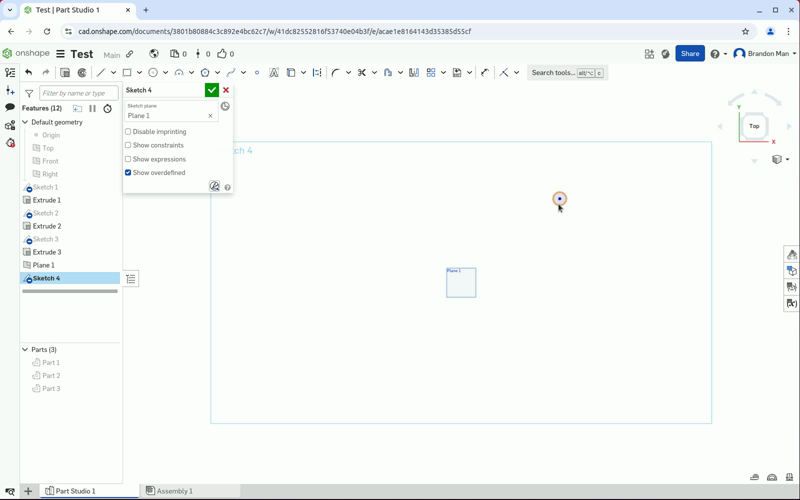
scroll(6)
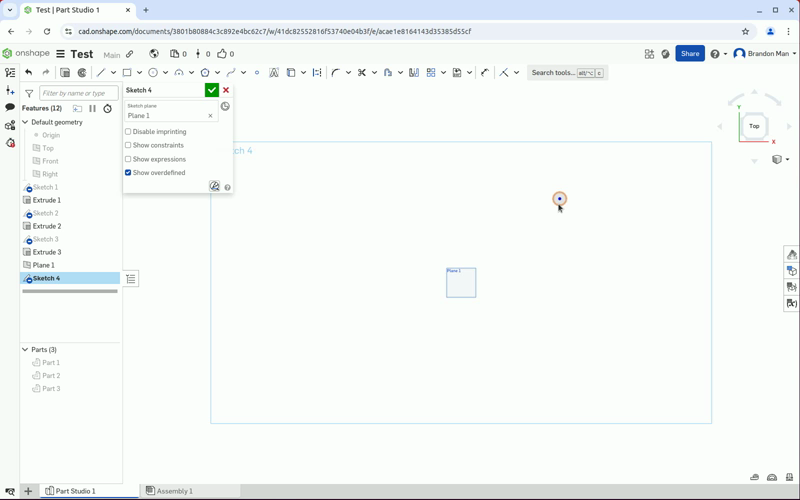
scroll(6)
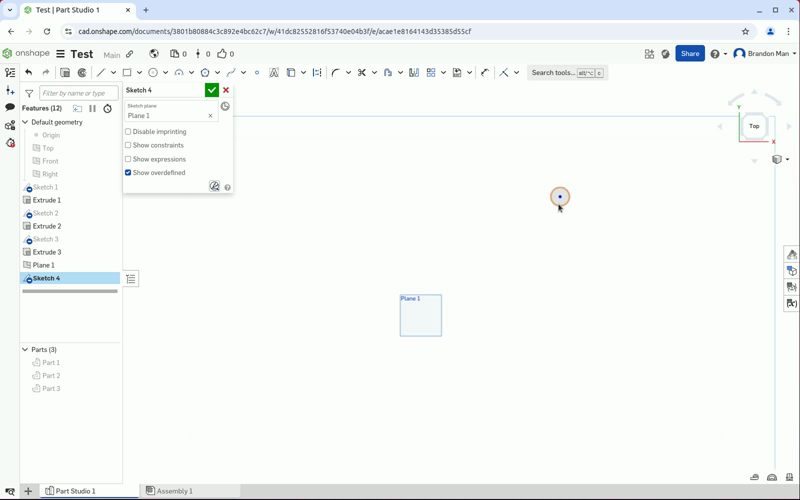
scroll(6)
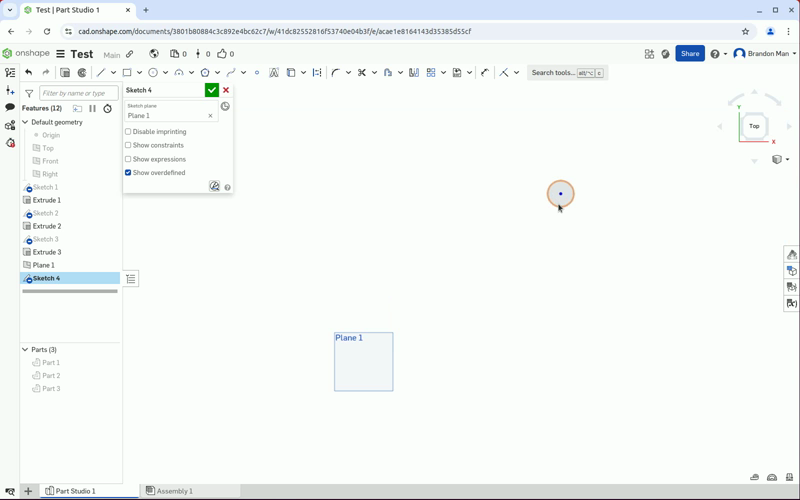
scroll(6)
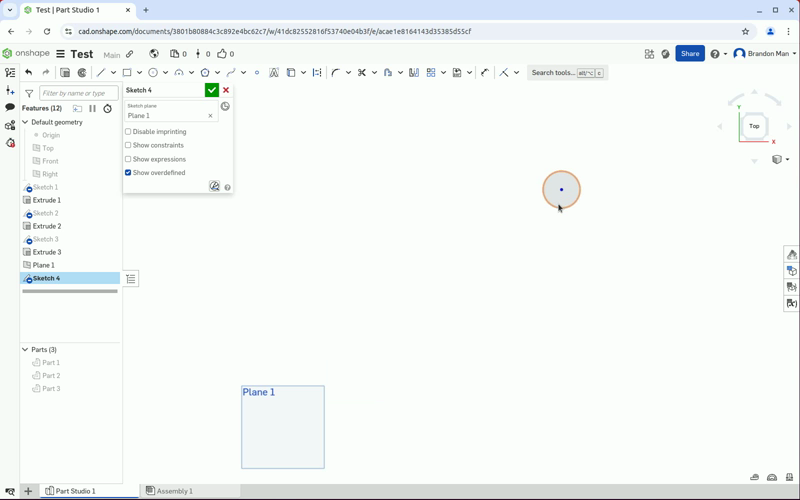
scroll(6)
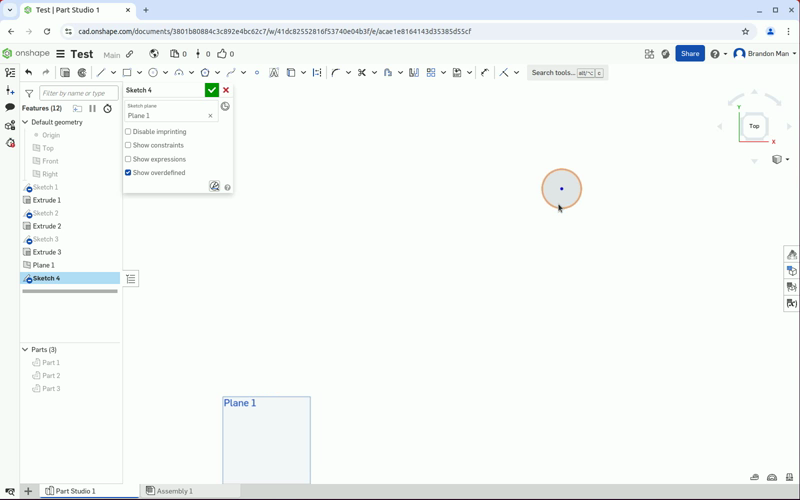
scroll(6)
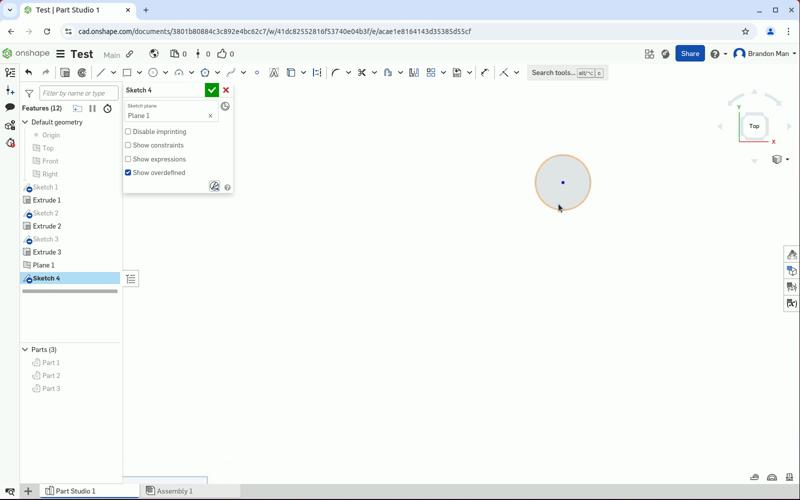
scroll(6)
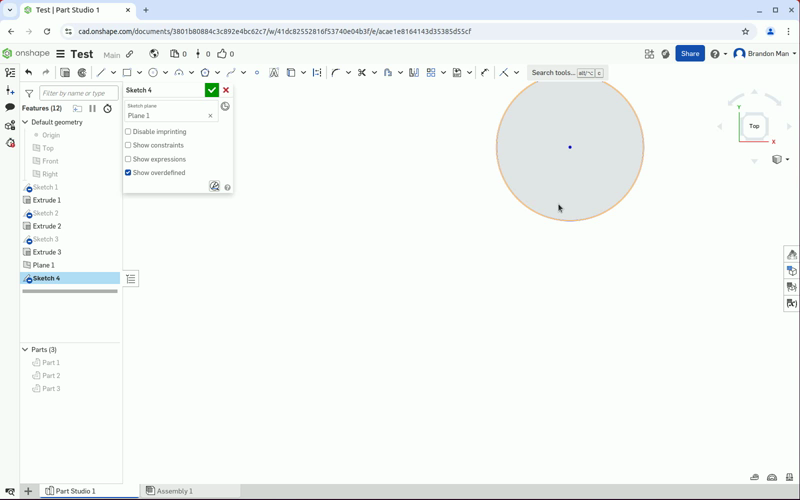
click(558, 203)
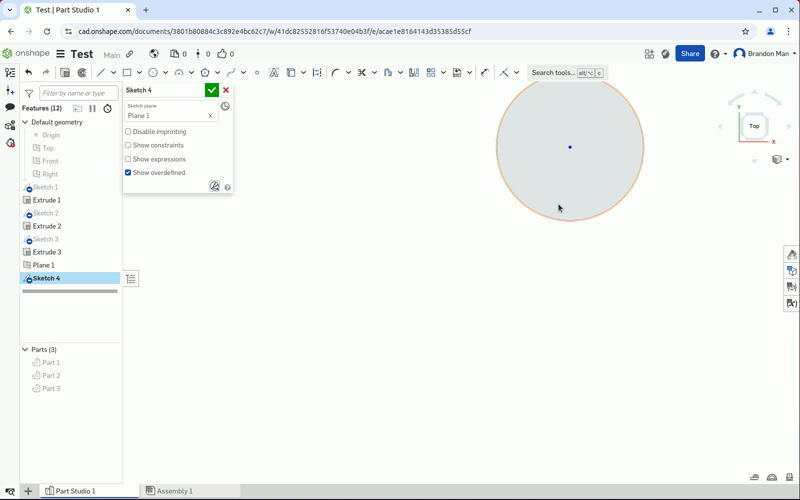
scroll(-6)
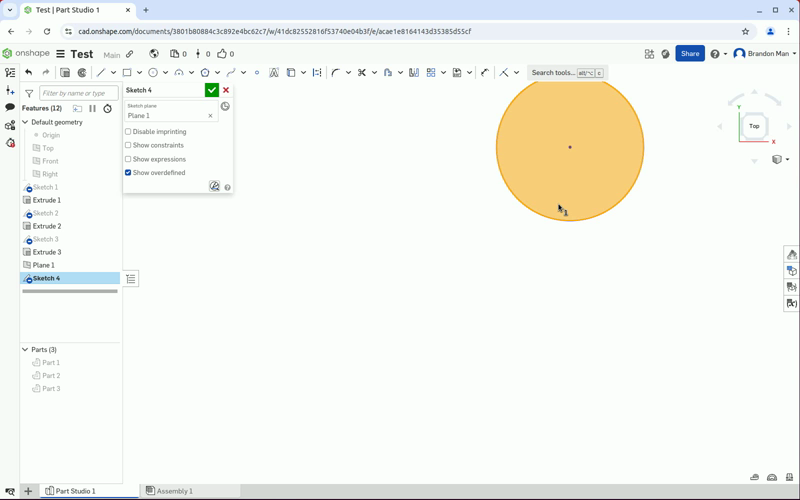
scroll(-6)
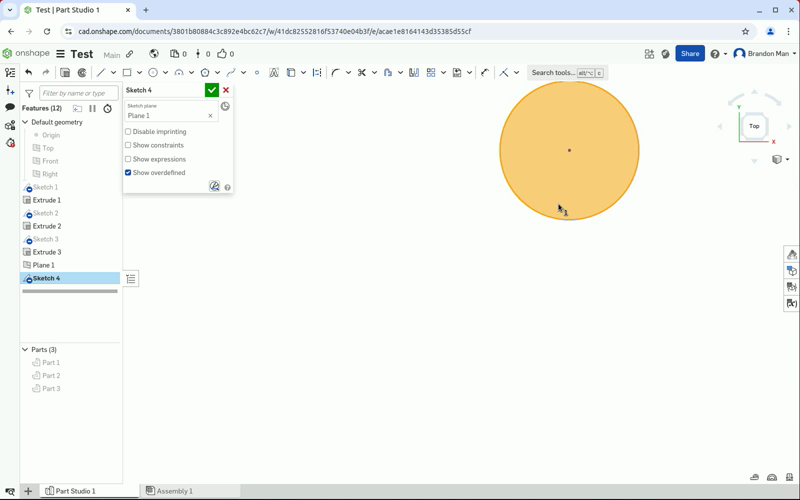
scroll(-6)
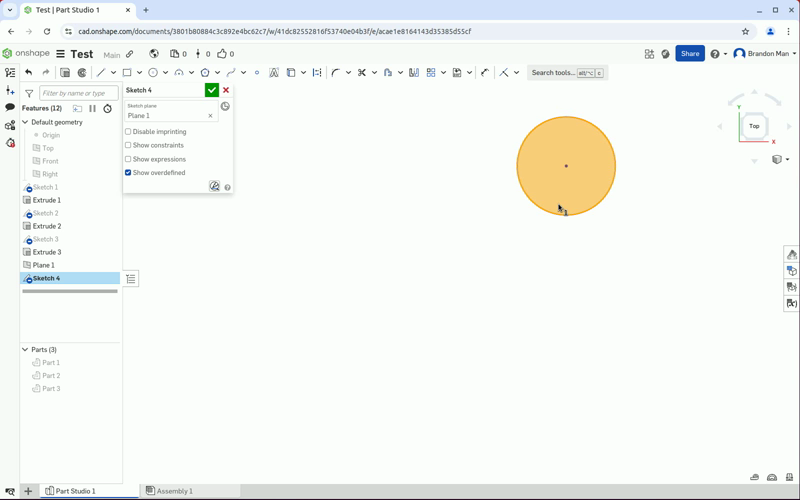
scroll(-6)
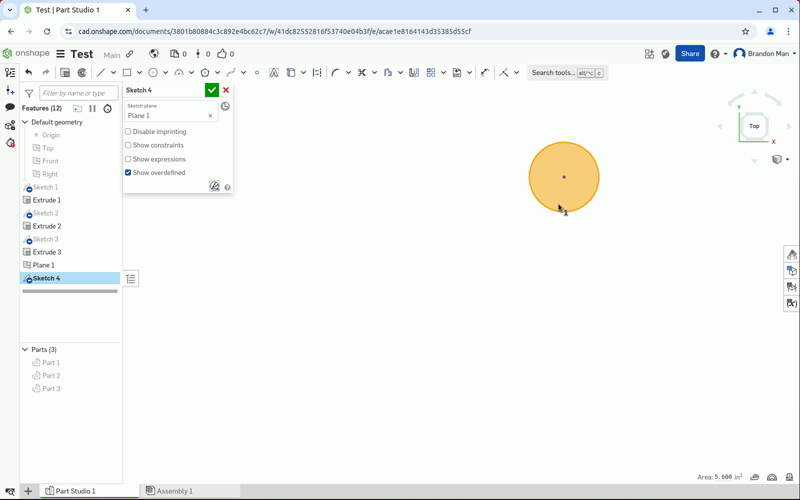
scroll(-6)
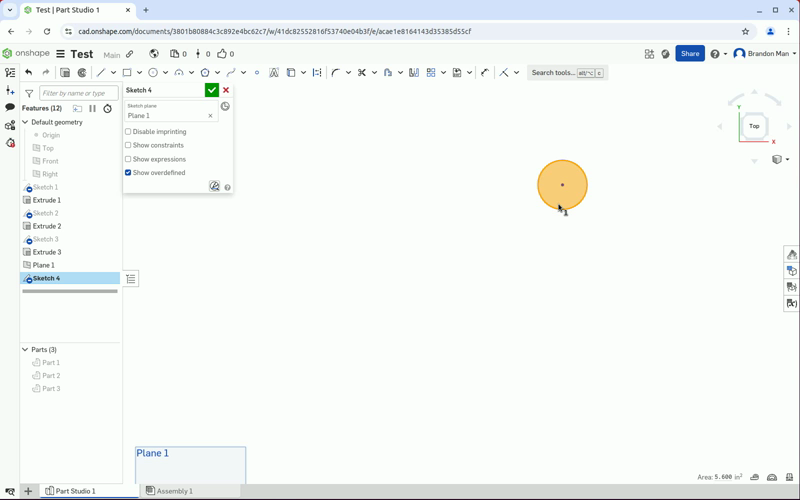
scroll(-6)
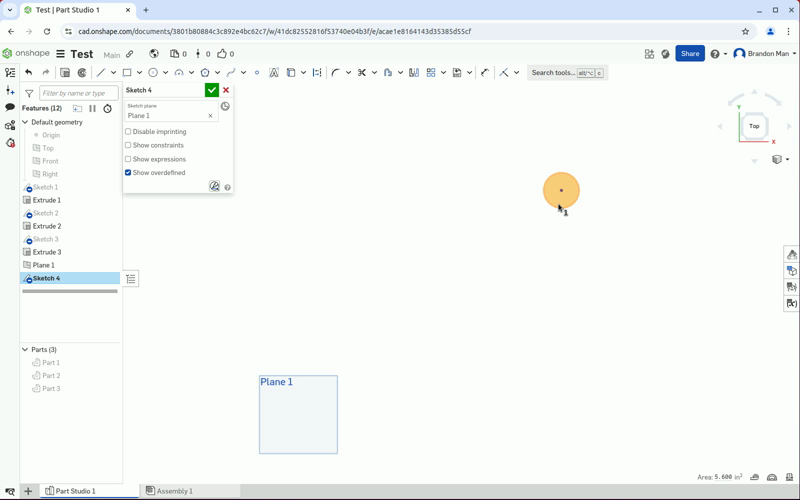
scroll(-6)
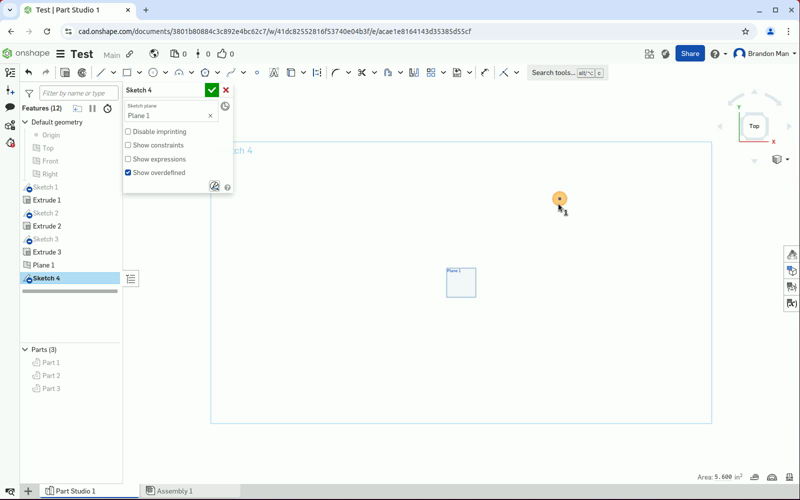
mouse_move(73, 352)
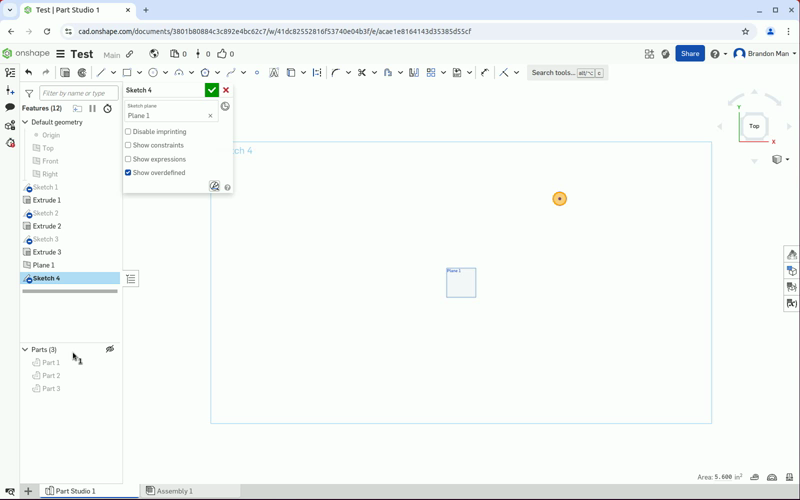
key(shift+y)
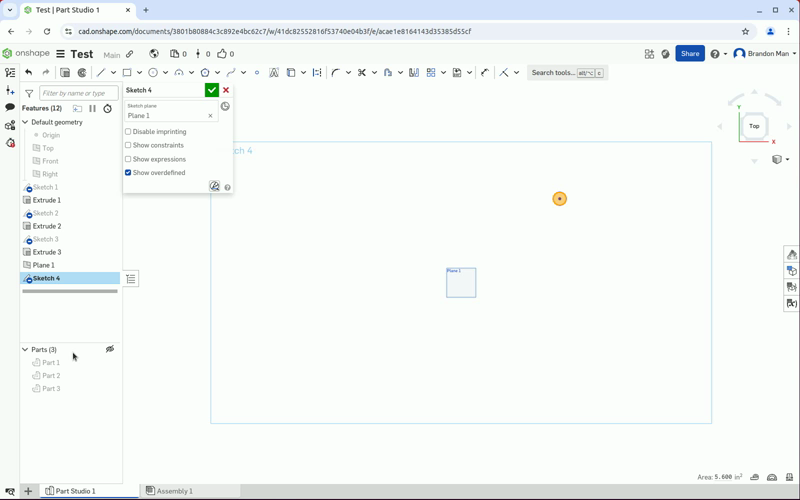
key(shift+e)
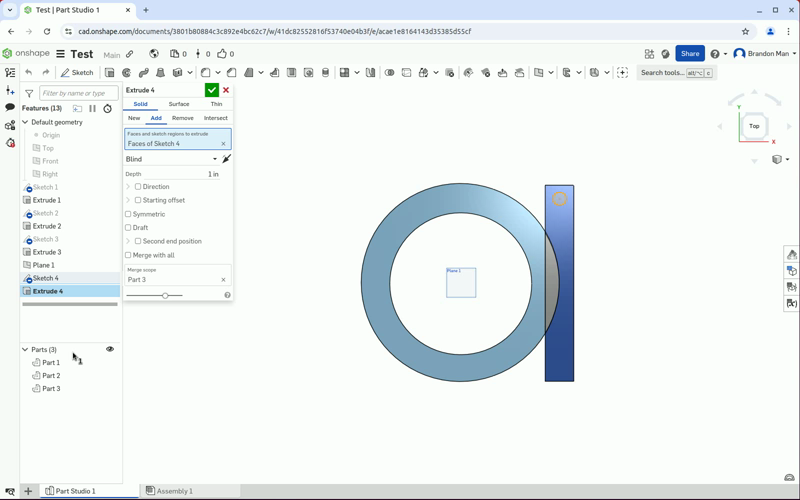
mouse_move(143, 106)
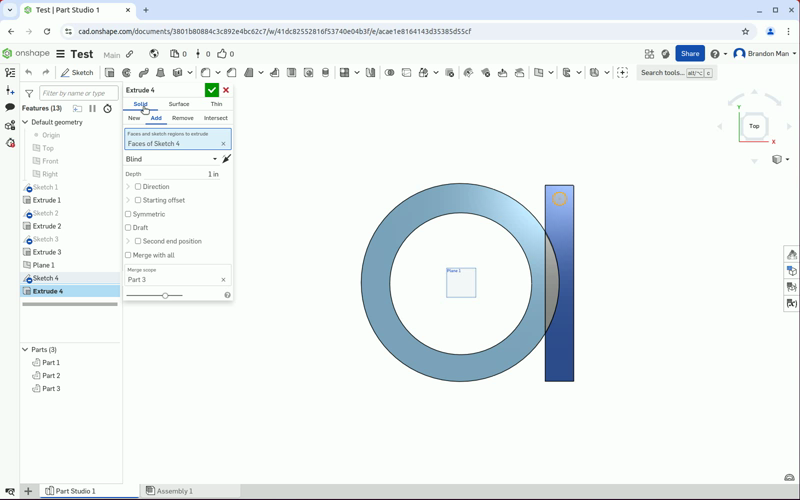
click(143, 106)
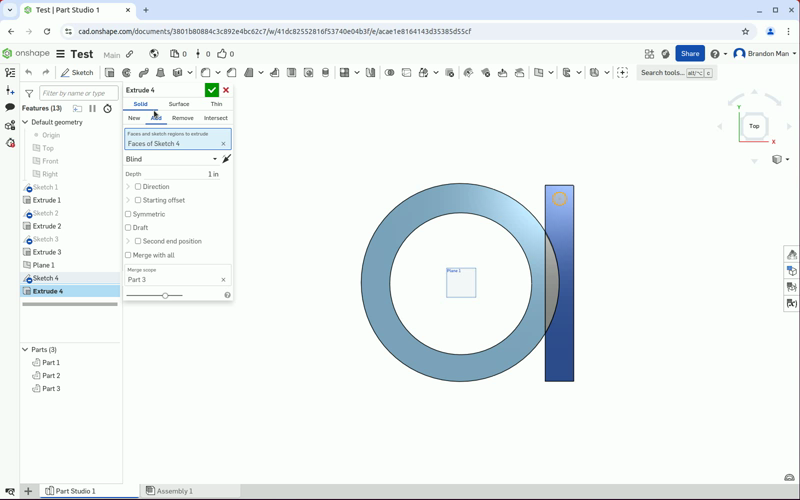
mouse_move(186, 120)
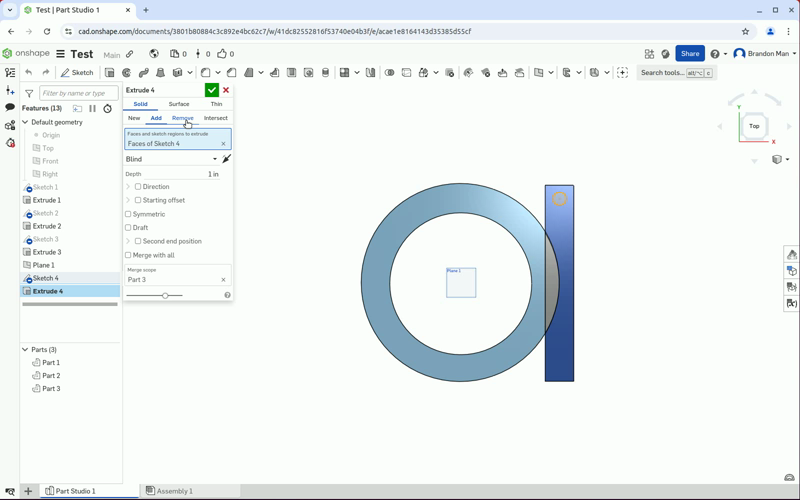
click(186, 120)
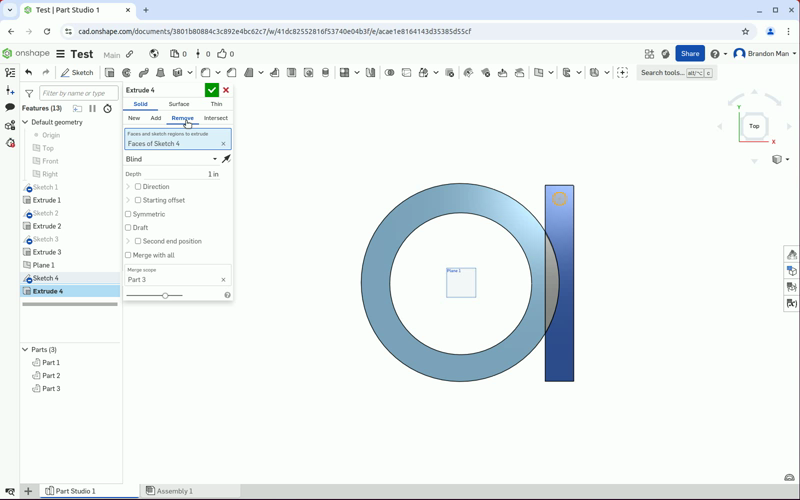
key(tab, 4)
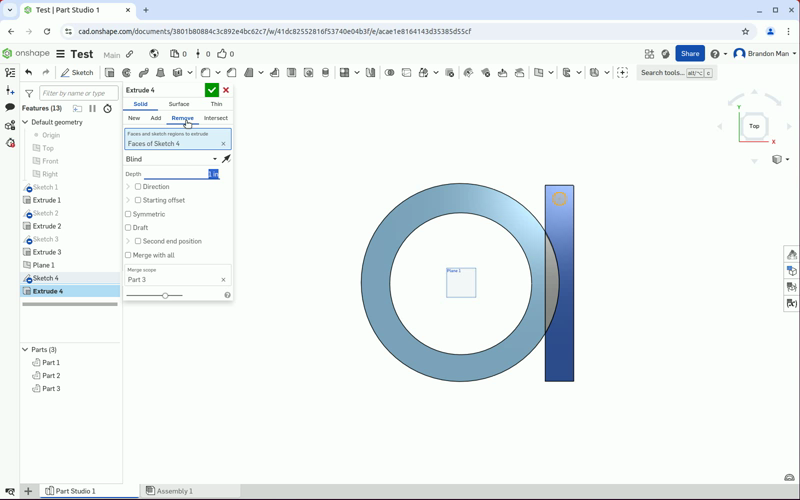
text(2.407)
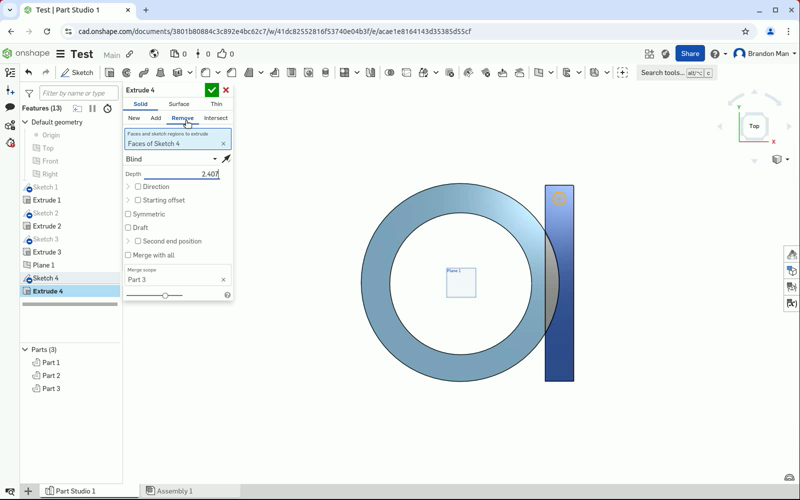
key(tab, 6)
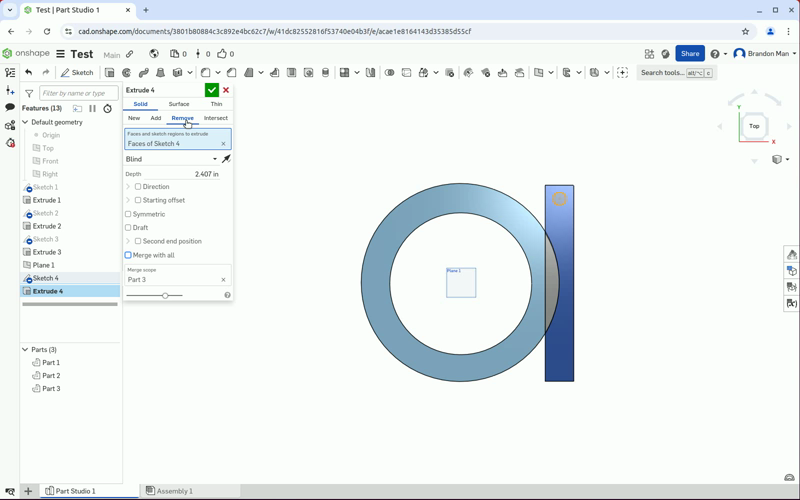
key(space)
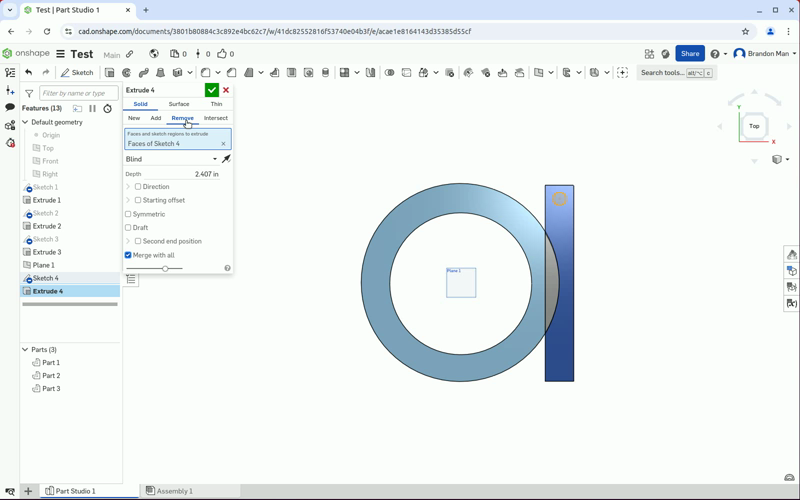
key(enter)
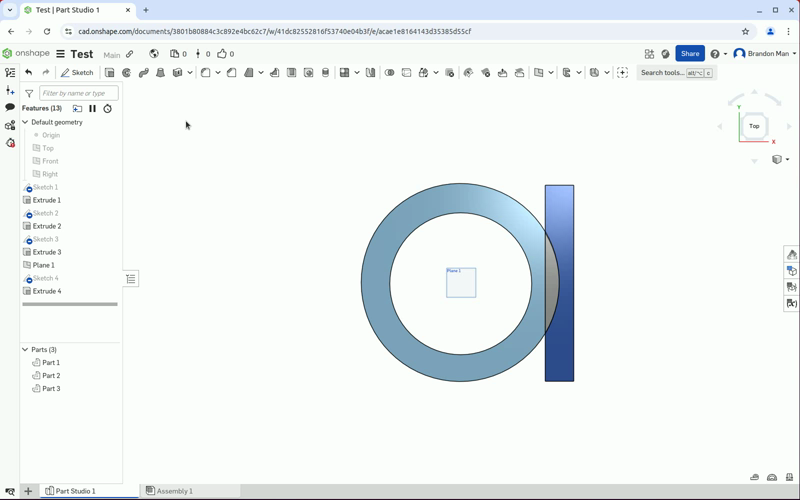
key(shift+h)
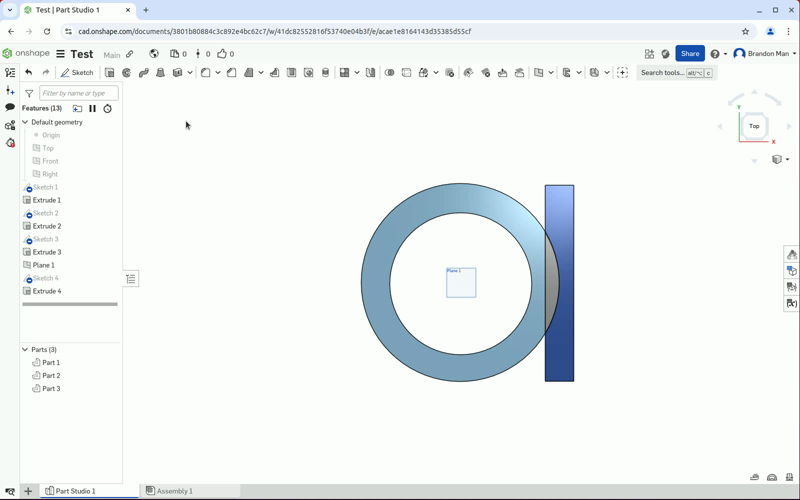
key(shift+h)
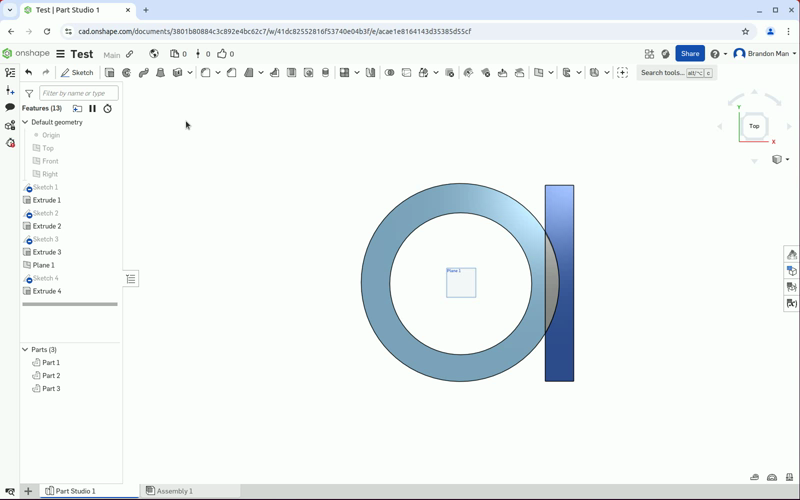
key(shift+7)
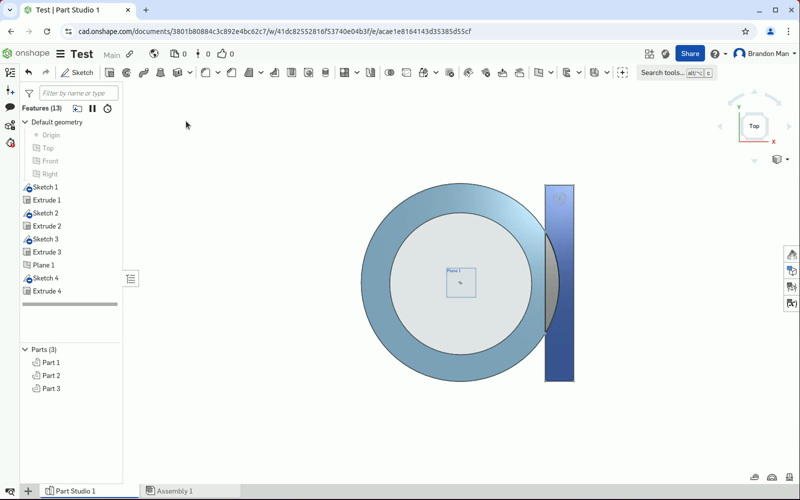
key(up, 3)
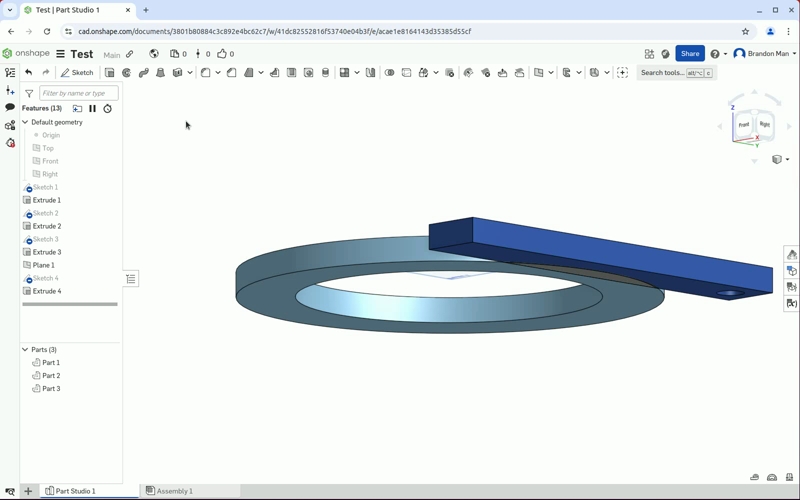
key(left, 3)
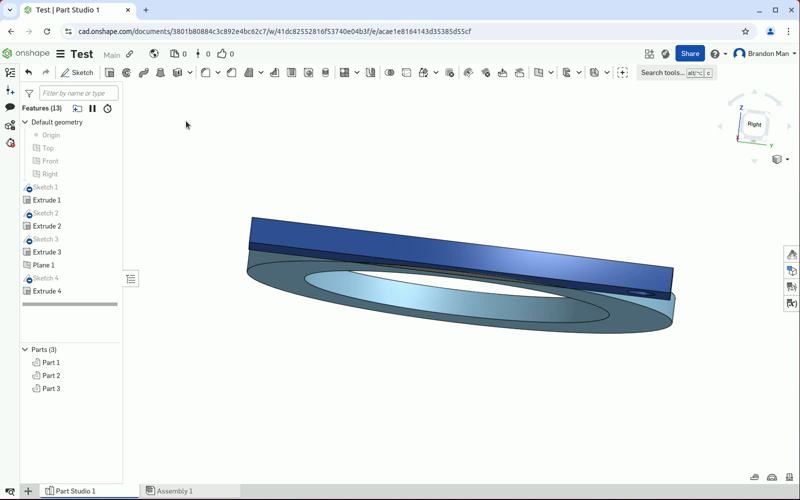
key(right, 3)
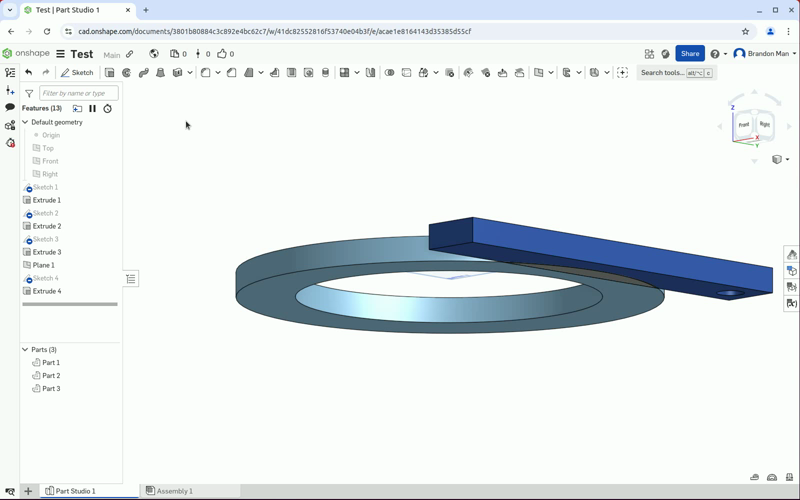
key(down, 3)
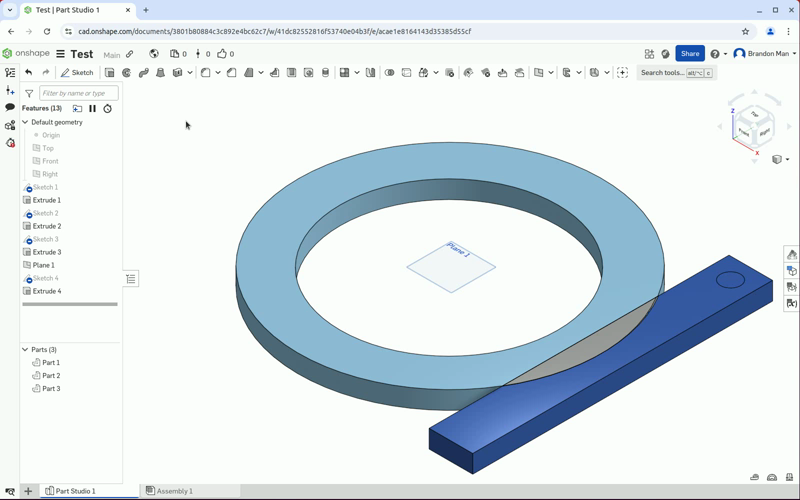
mouse_move(73, 189)
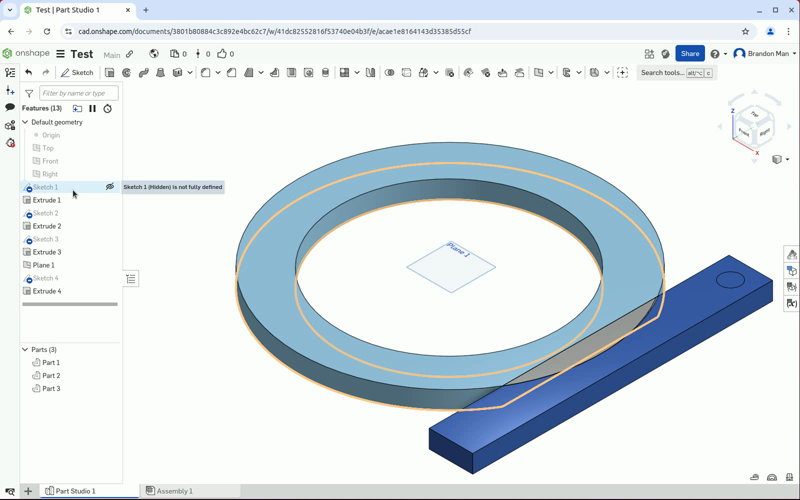
click(73, 189)